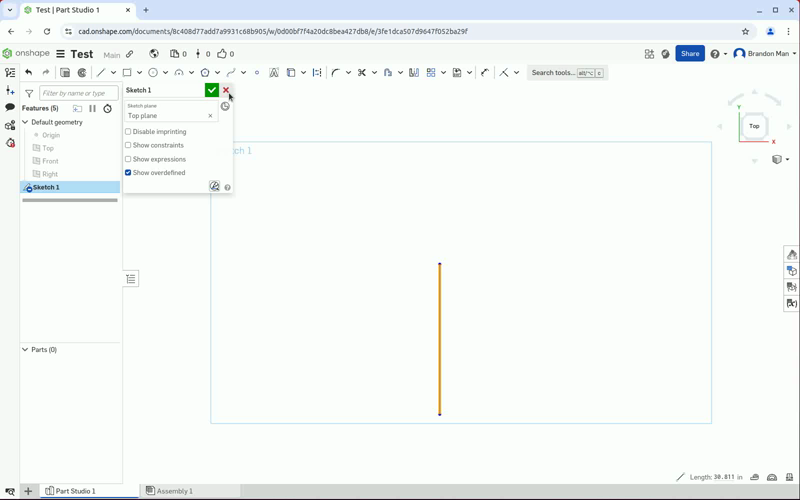
key(shift+h)
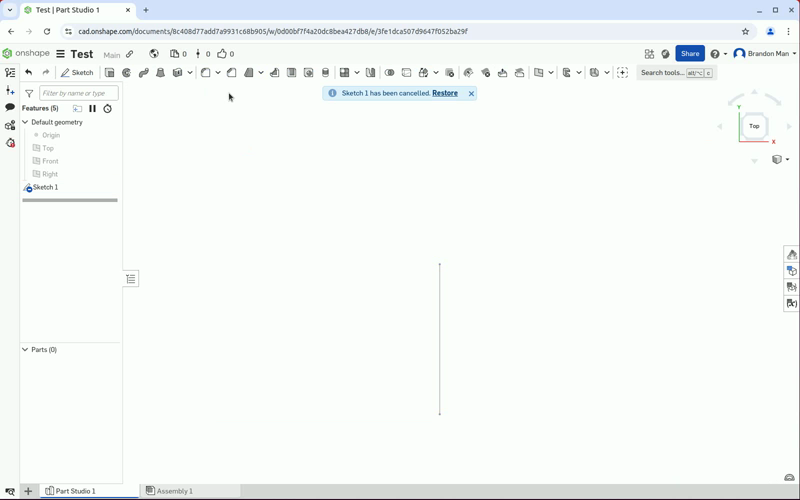
key(shift+s)
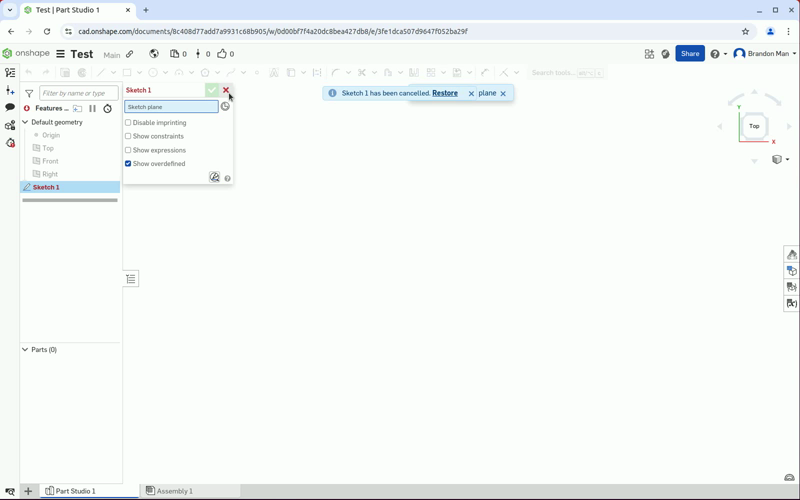
mouse_move(73, 150)
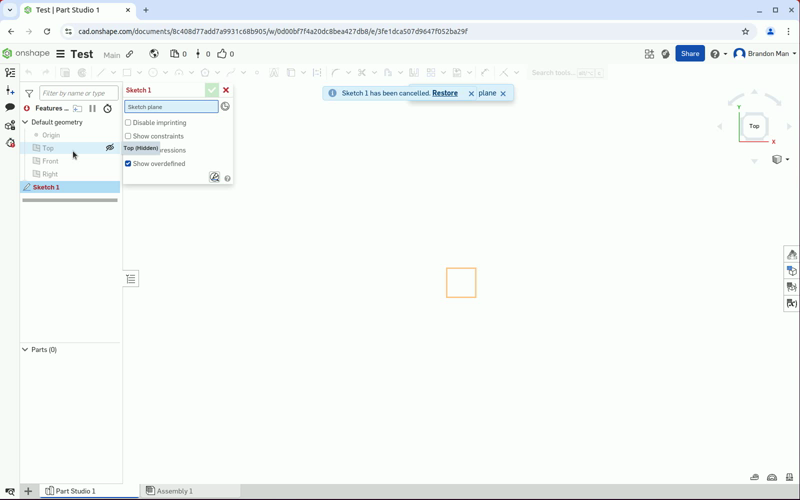
click(73, 150)
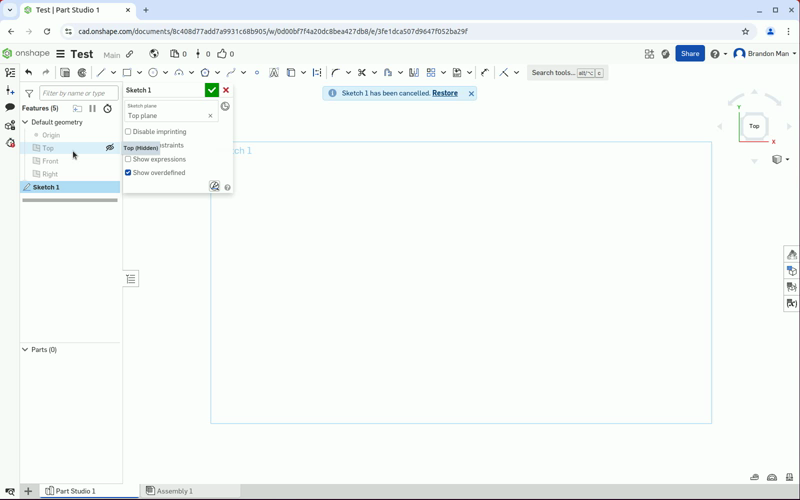
mouse_move(73, 352)
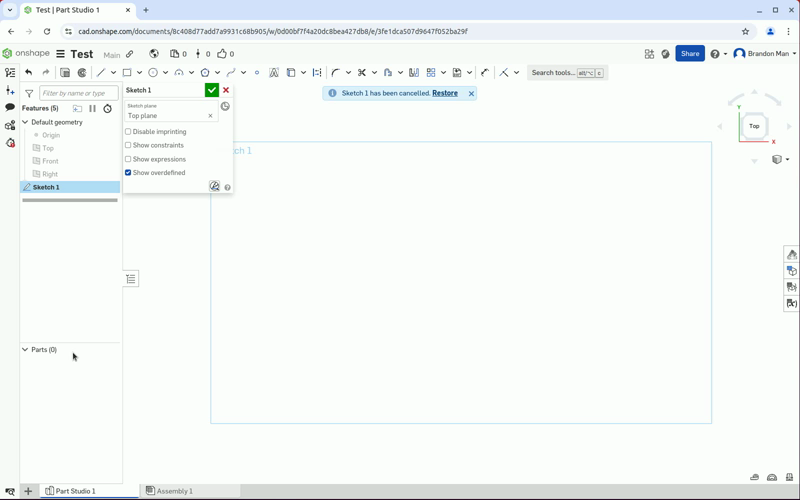
key(y)
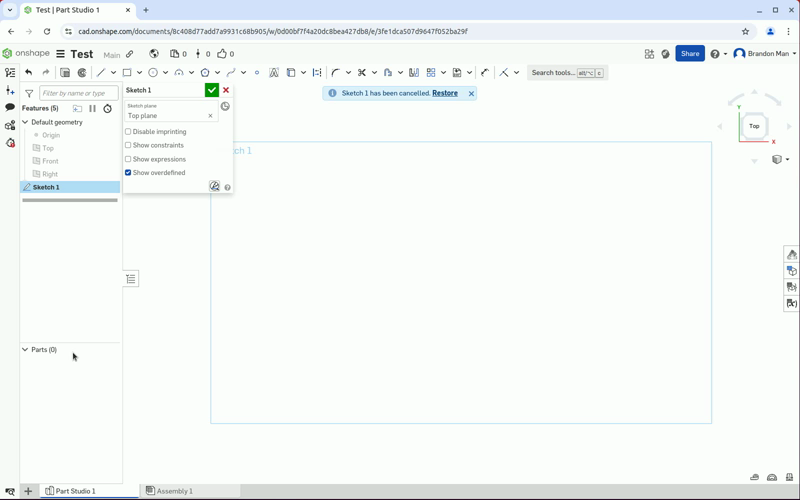
key(l)
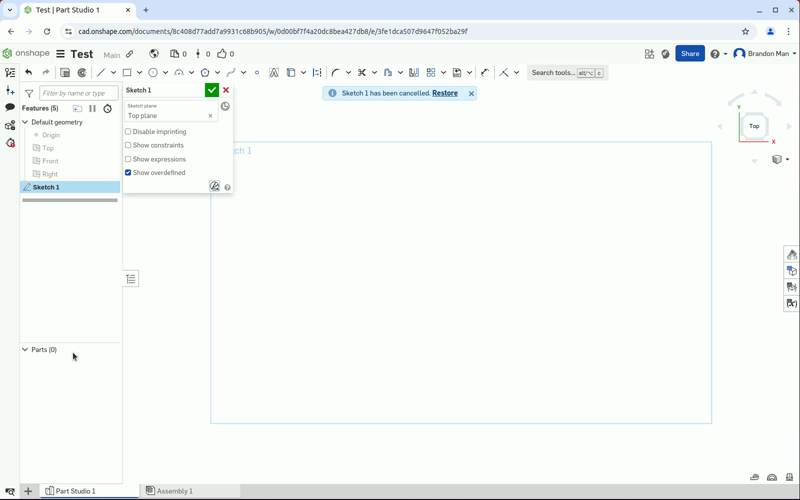
key_down(shift)
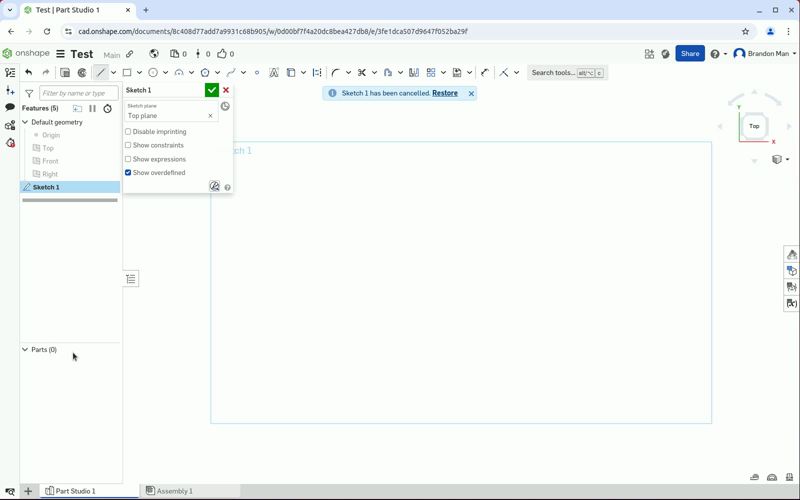
mouse_move(350, 334)
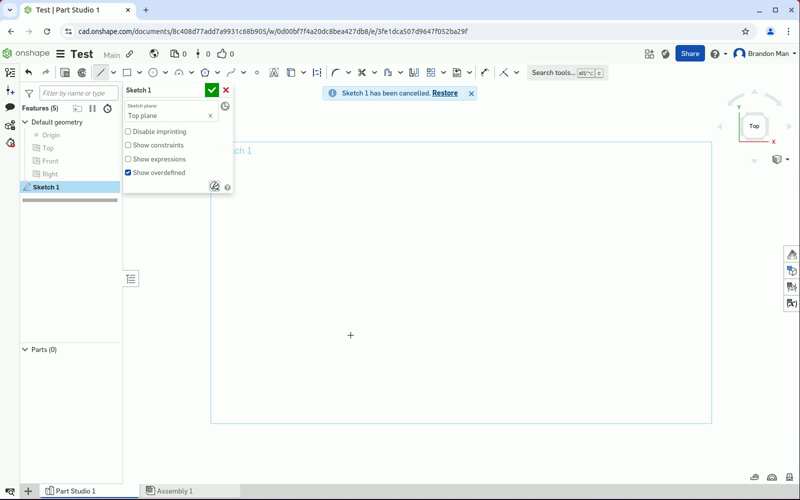
click(350, 334)
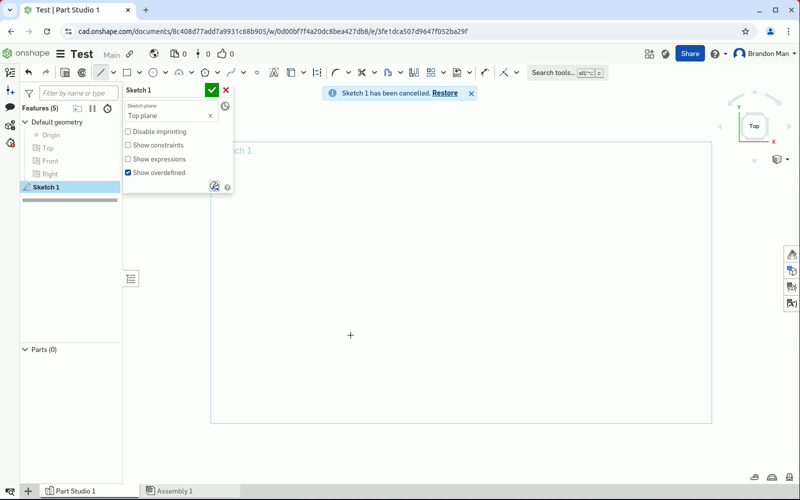
key_up(shift)
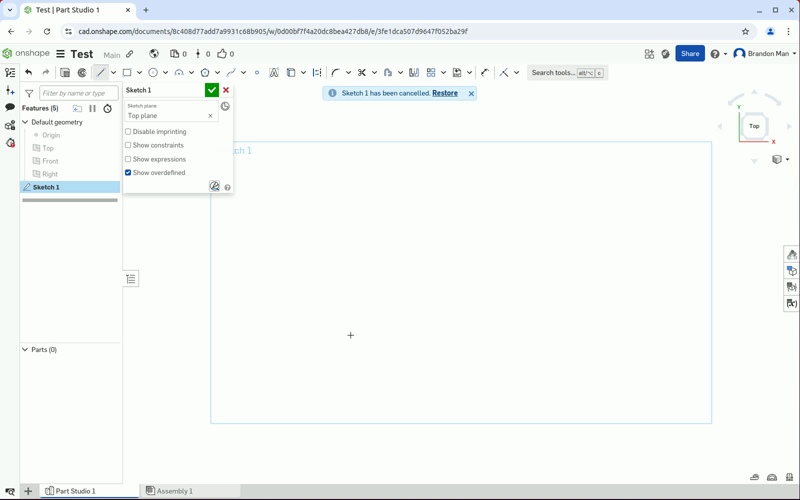
key_down(shift)
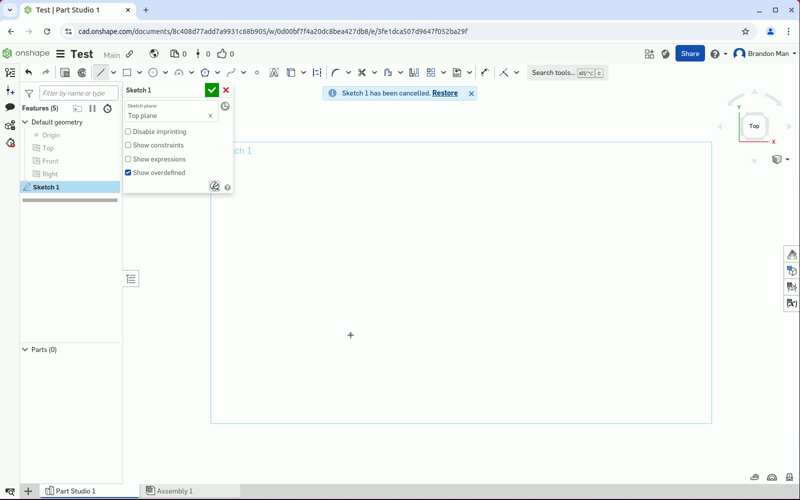
mouse_move(460, 334)
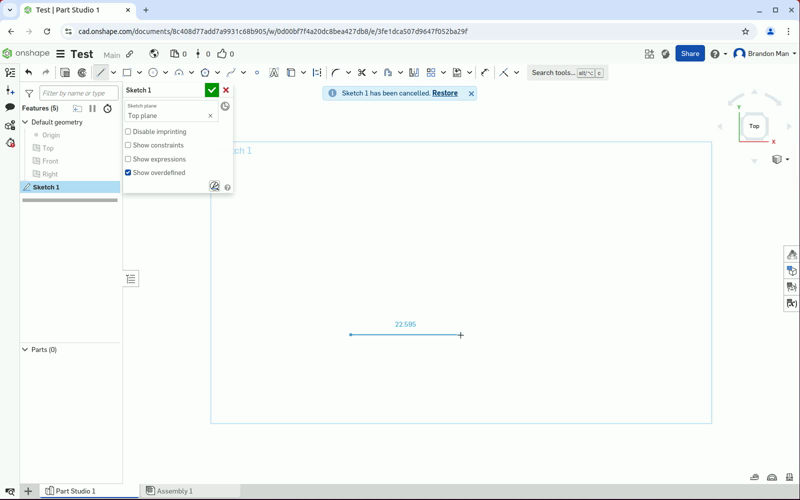
click(460, 334)
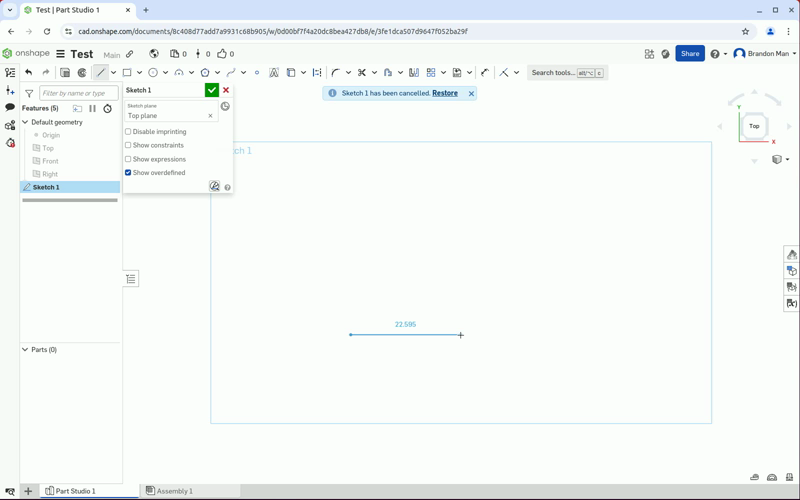
key_up(shift)
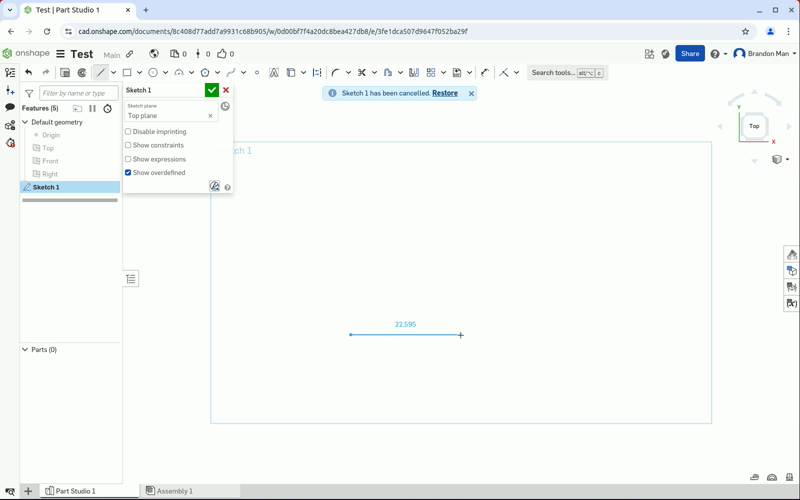
key_down(shift)
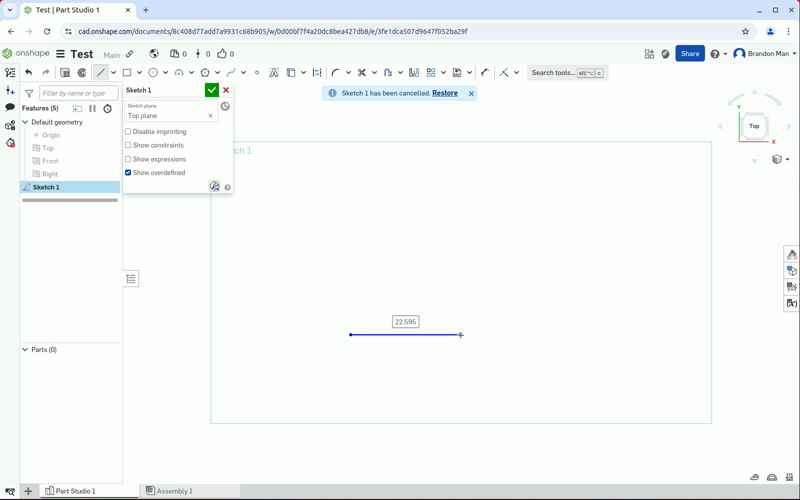
mouse_move(490, 334)
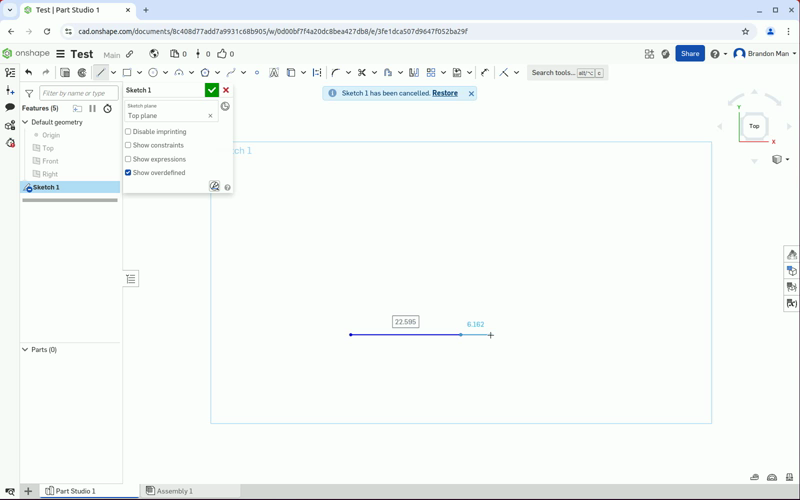
mouse_move(460, 282)
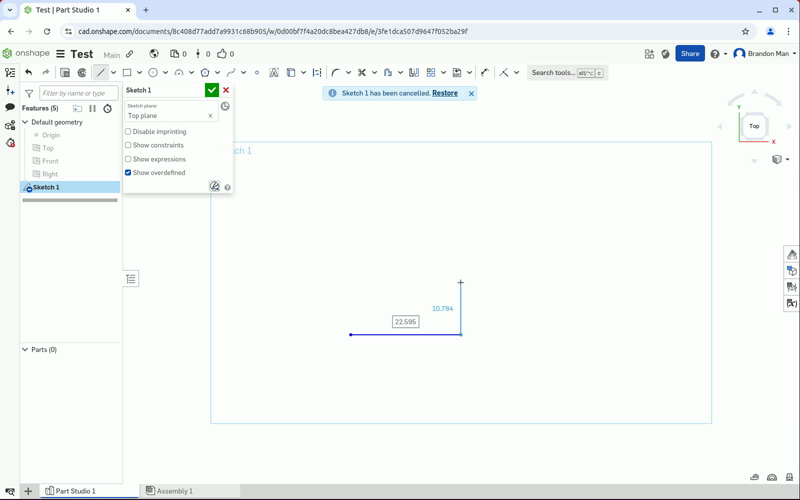
click(460, 282)
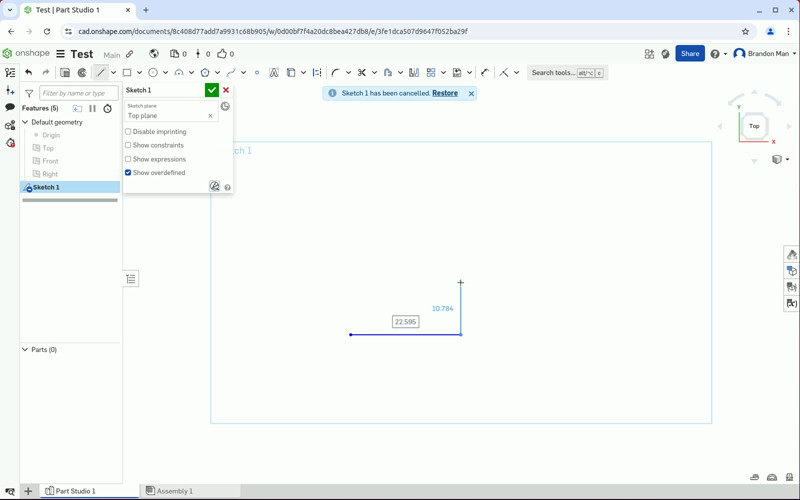
key_up(shift)
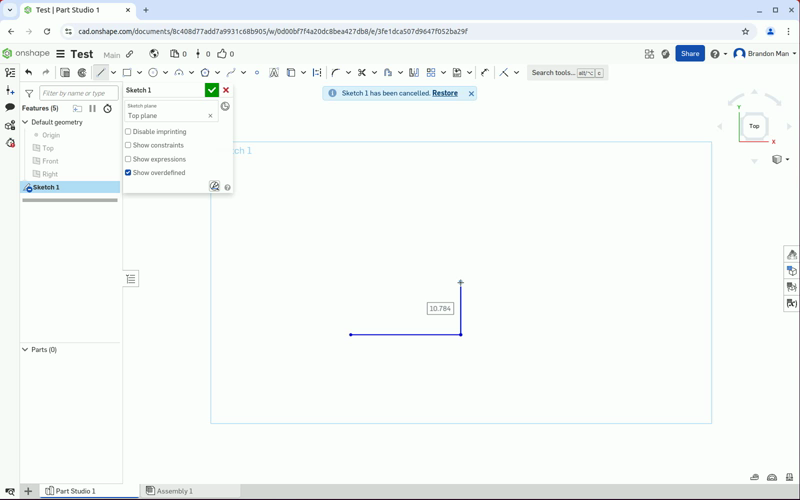
key_down(shift)
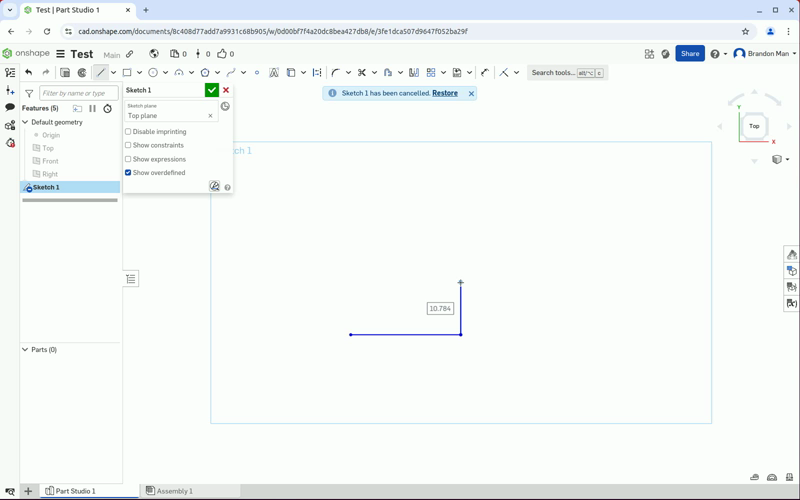
mouse_move(350, 282)
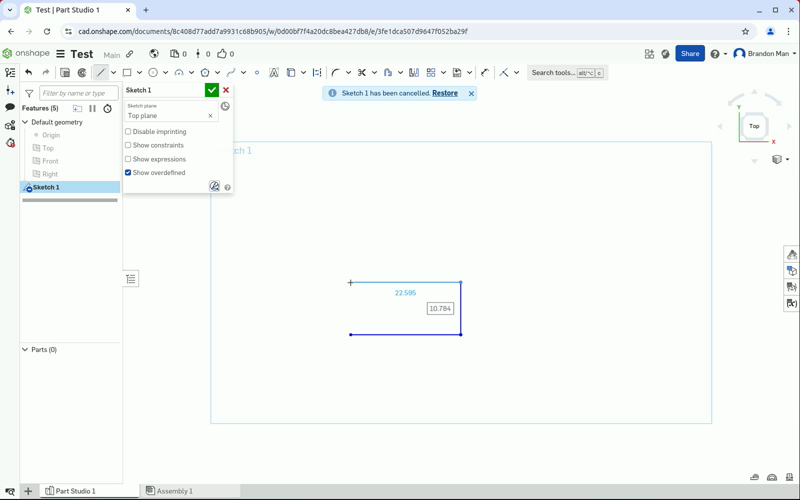
click(350, 282)
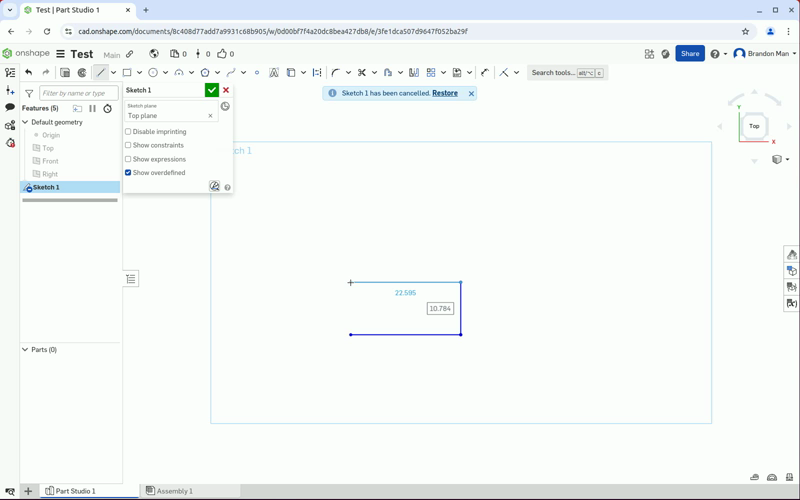
key_up(shift)
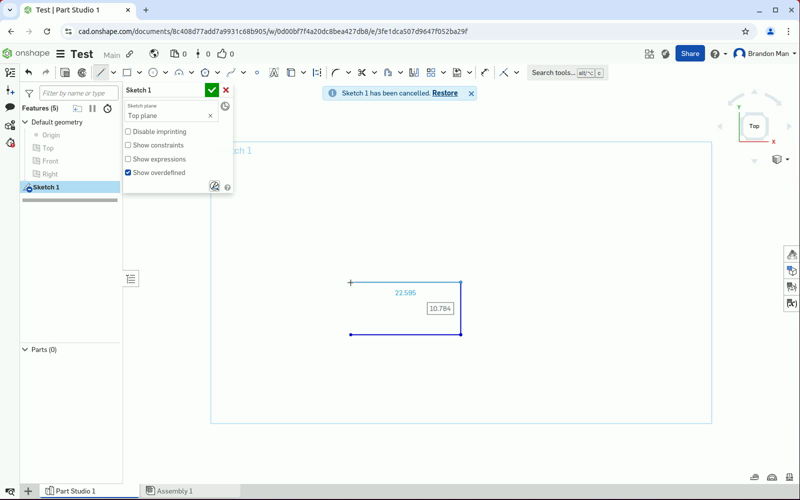
mouse_move(380, 282)
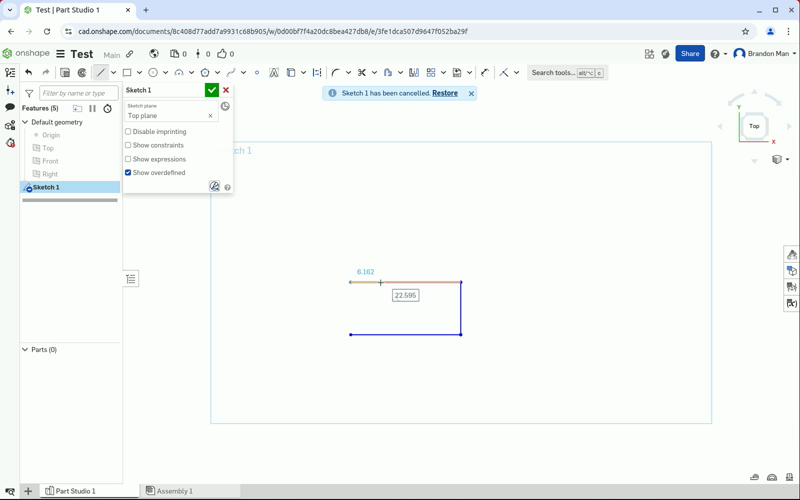
key_down(shift)
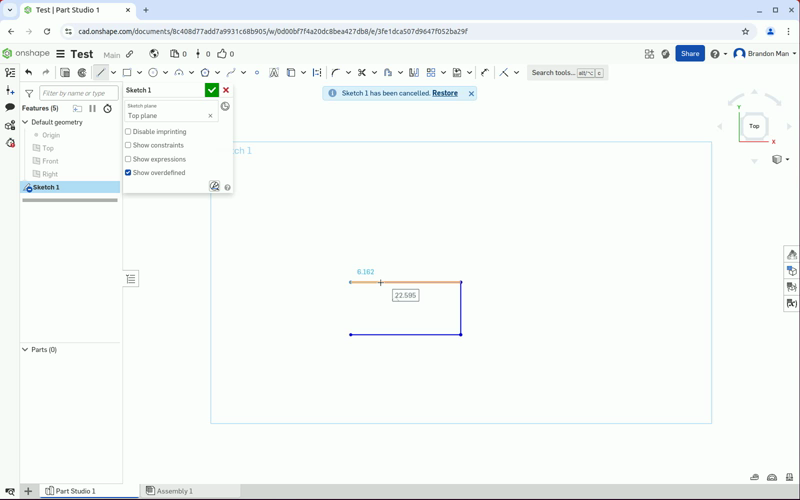
mouse_move(350, 334)
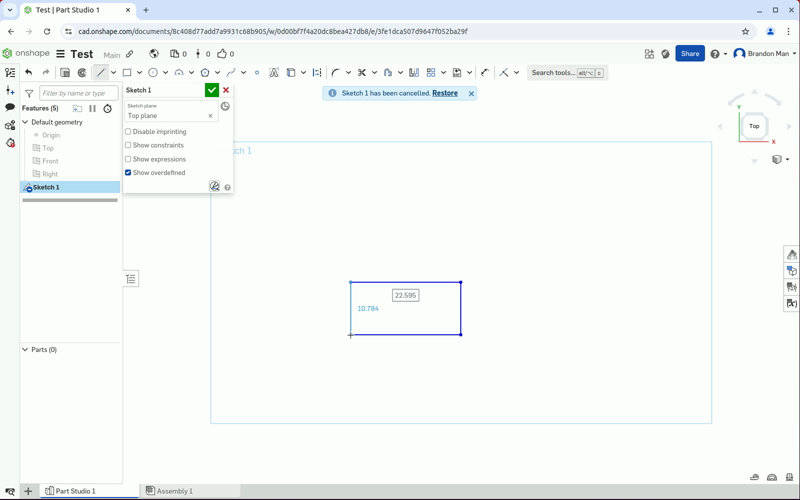
key_up(shift)
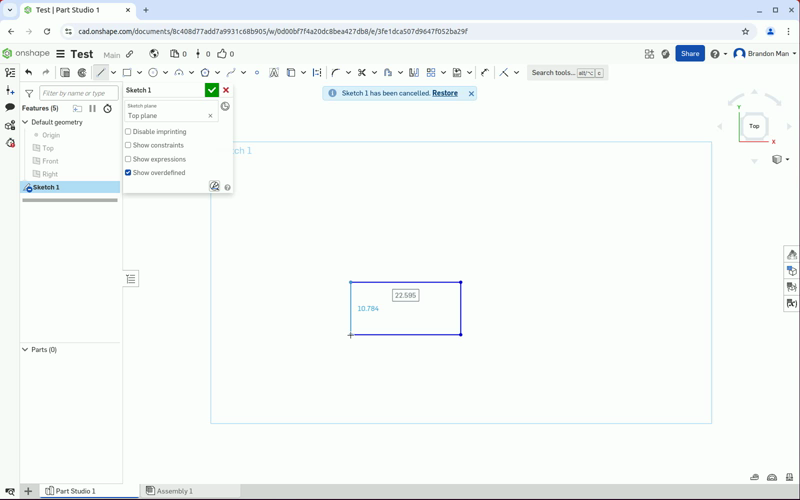
click(350, 334)
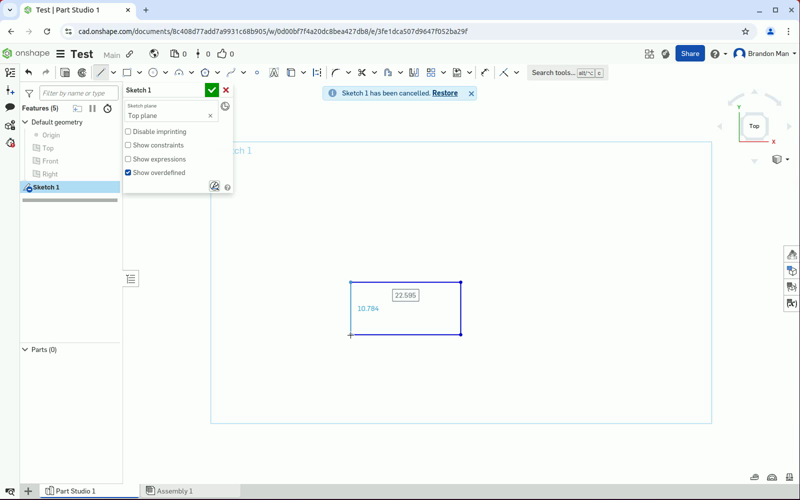
key(esc)
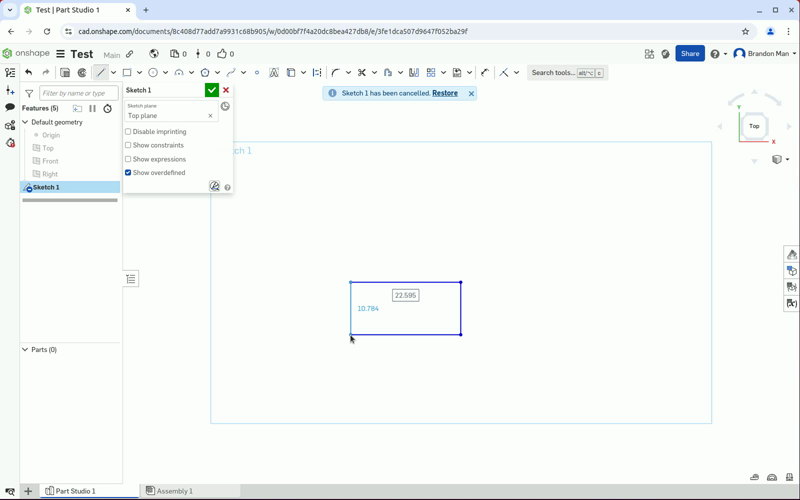
key(l)
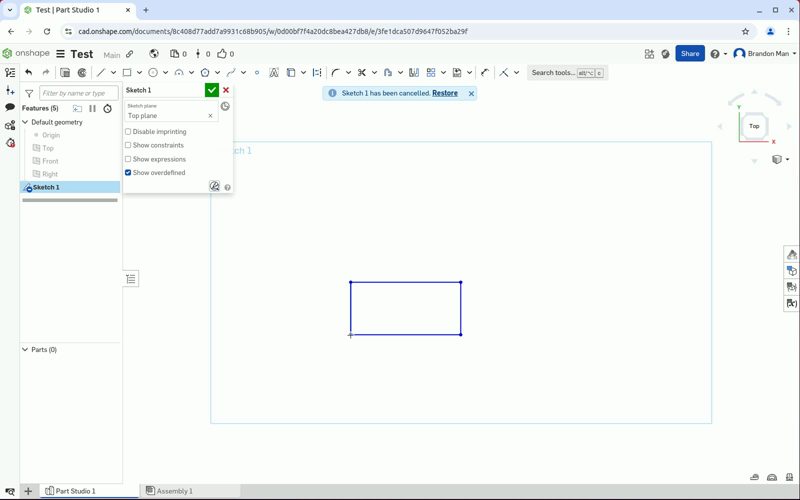
key_down(shift)
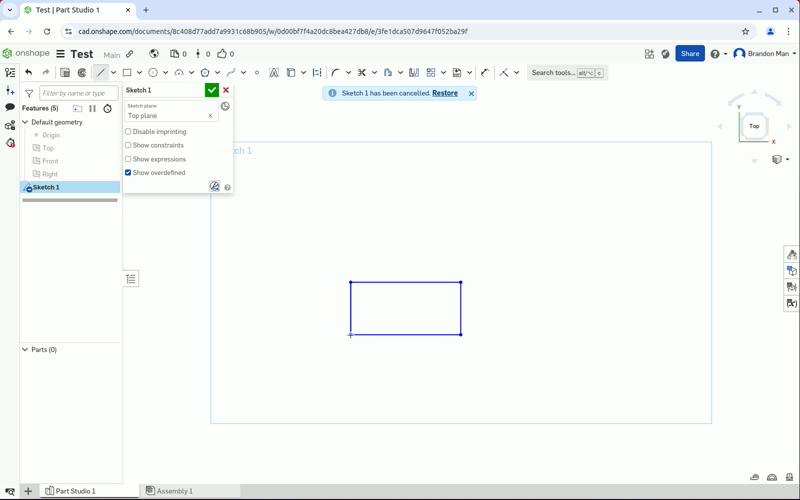
mouse_move(351, 333)
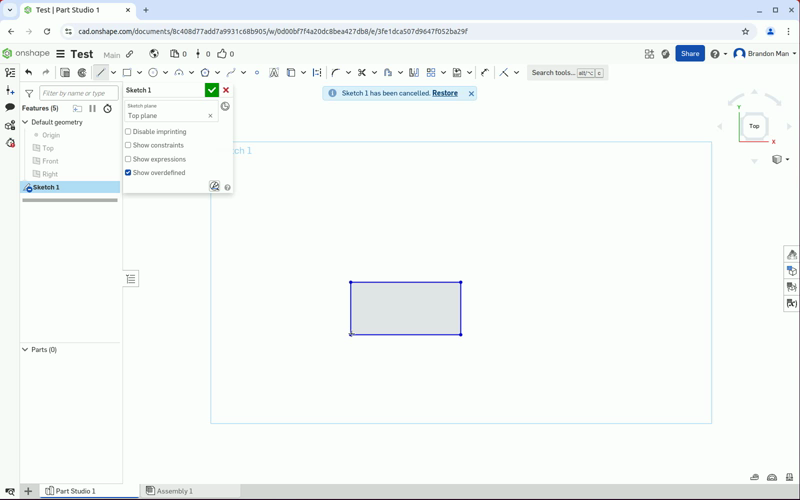
scroll(6)
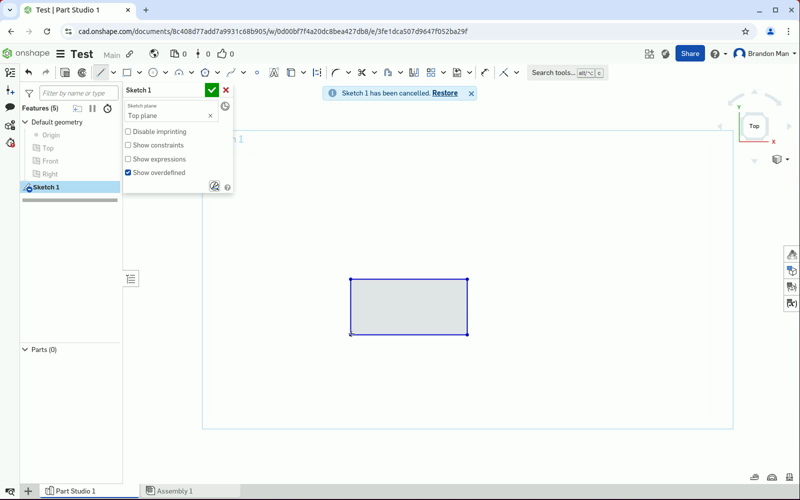
scroll(6)
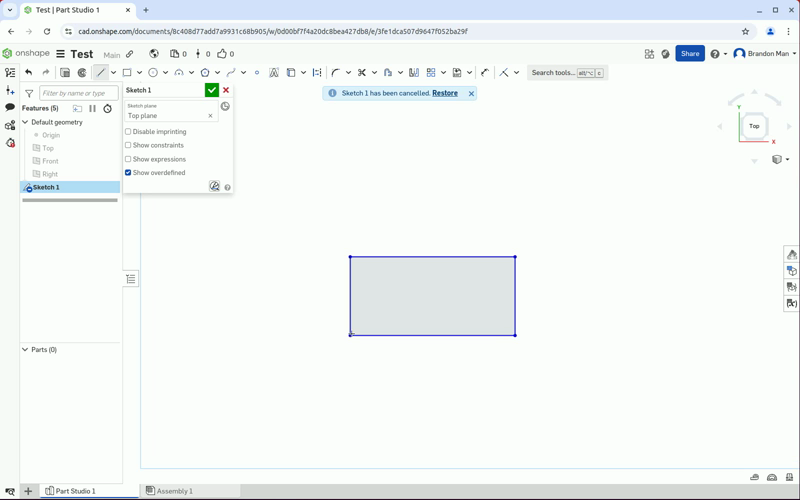
scroll(6)
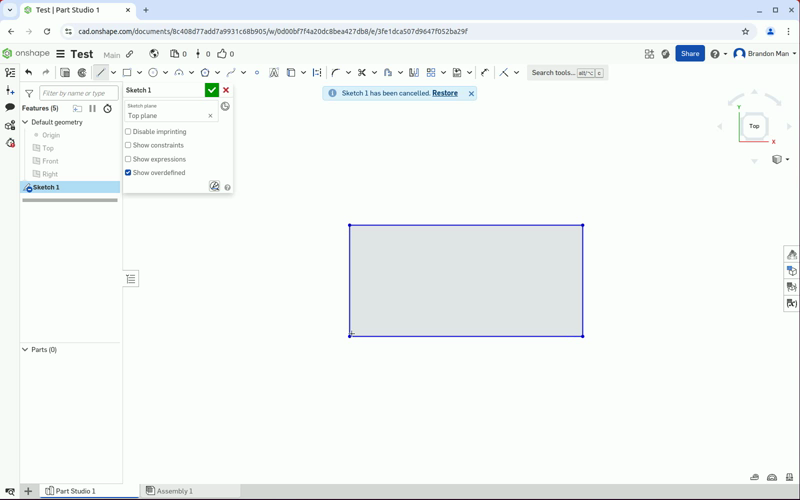
scroll(6)
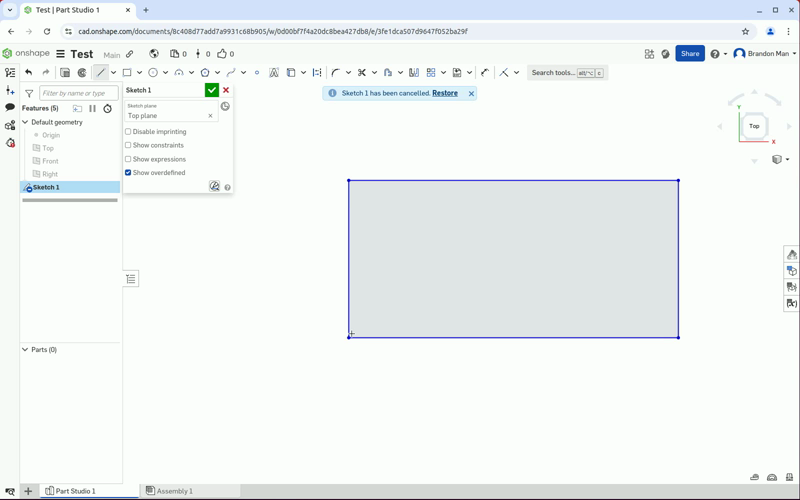
scroll(6)
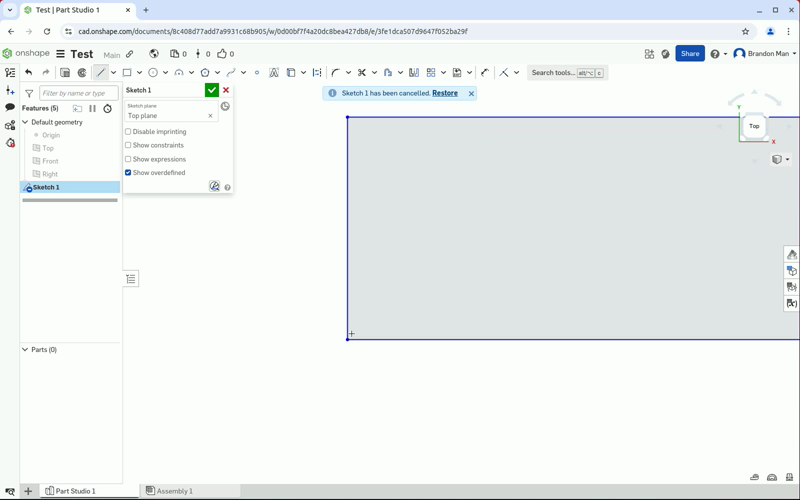
scroll(6)
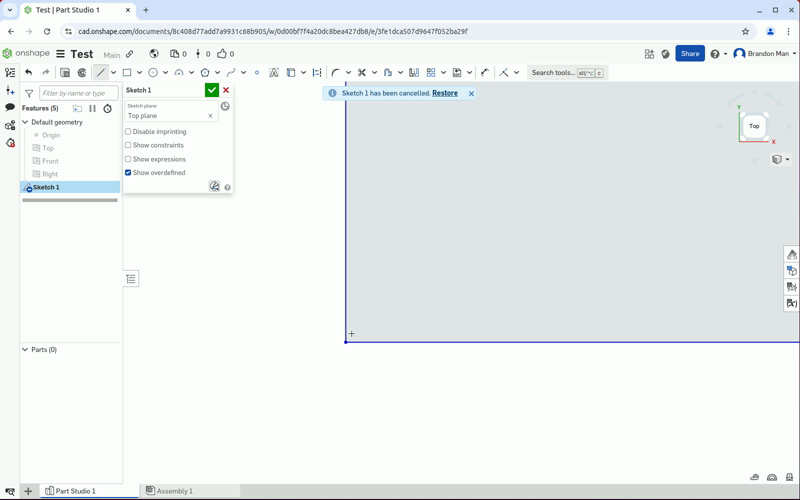
scroll(6)
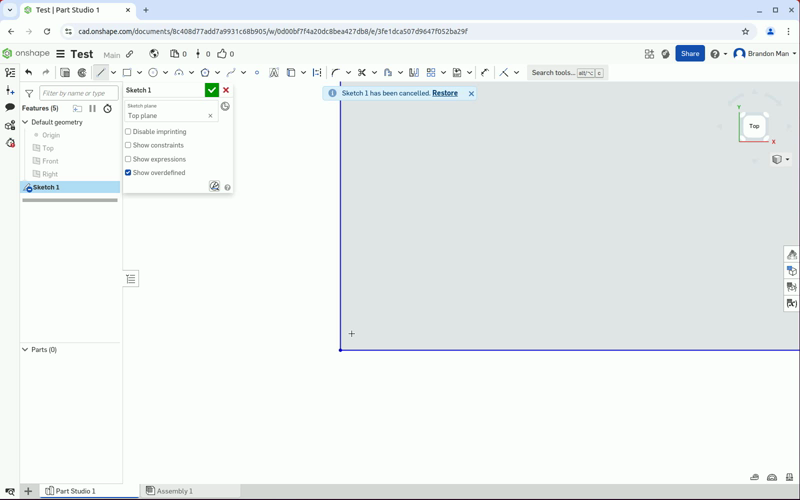
click(351, 333)
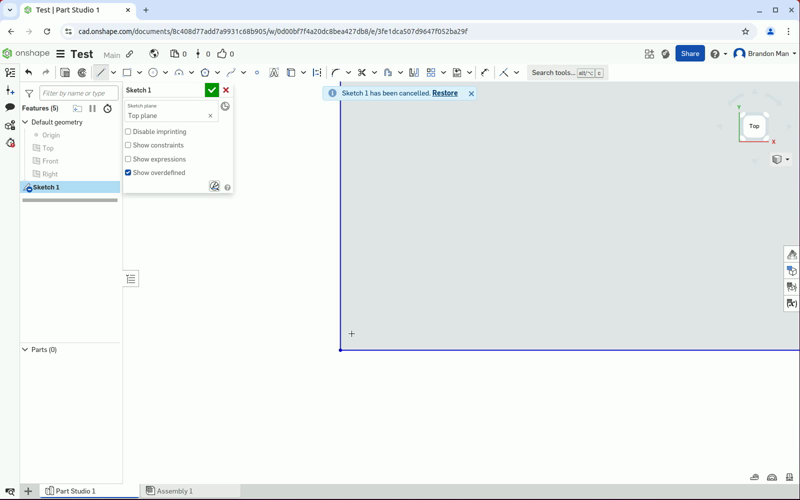
scroll(-6)
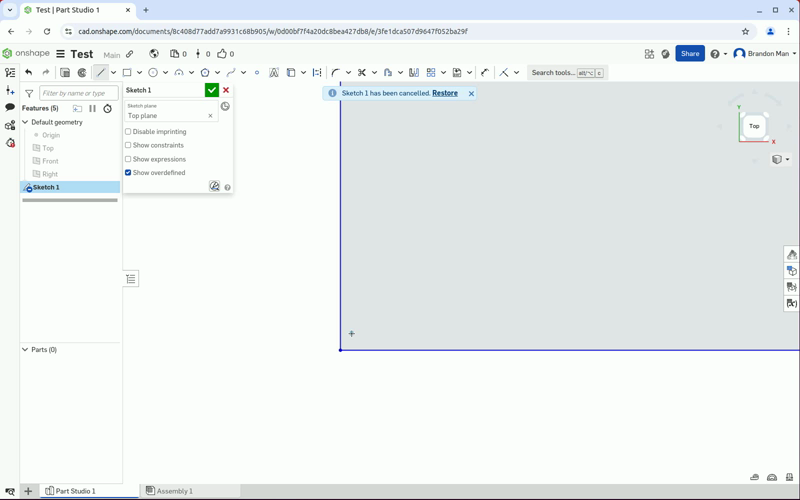
scroll(-6)
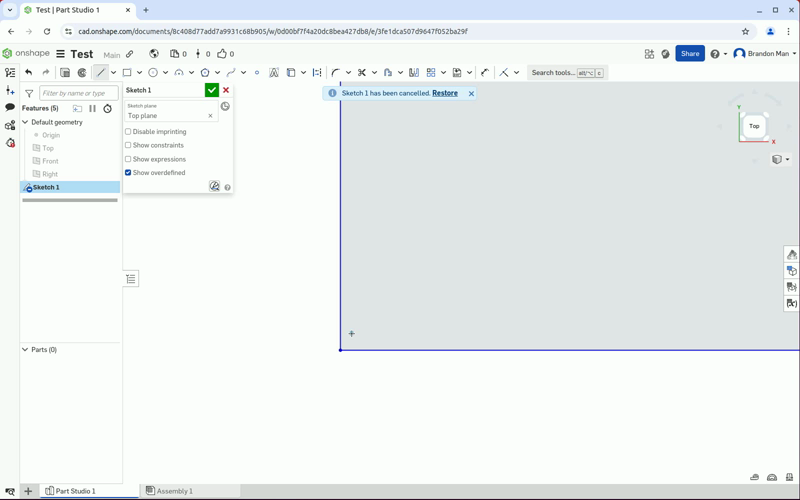
scroll(-6)
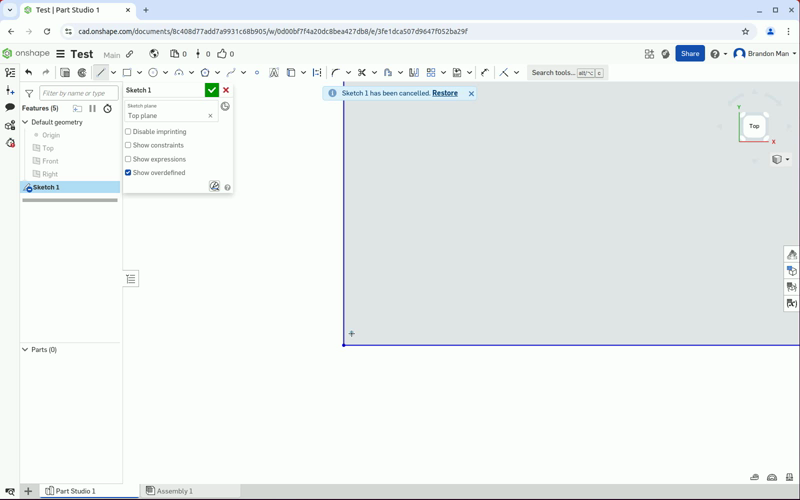
scroll(-6)
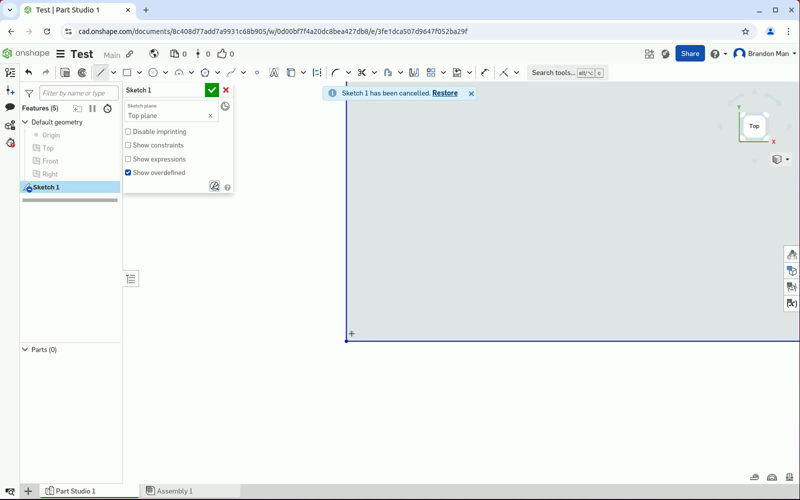
scroll(-6)
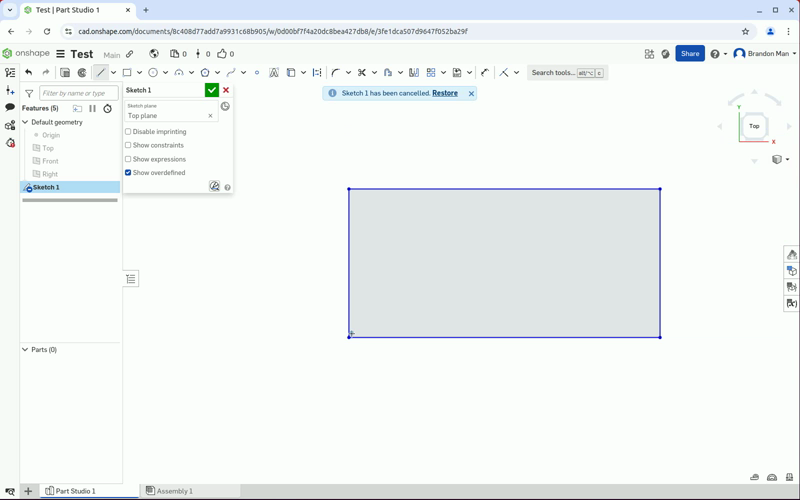
scroll(-6)
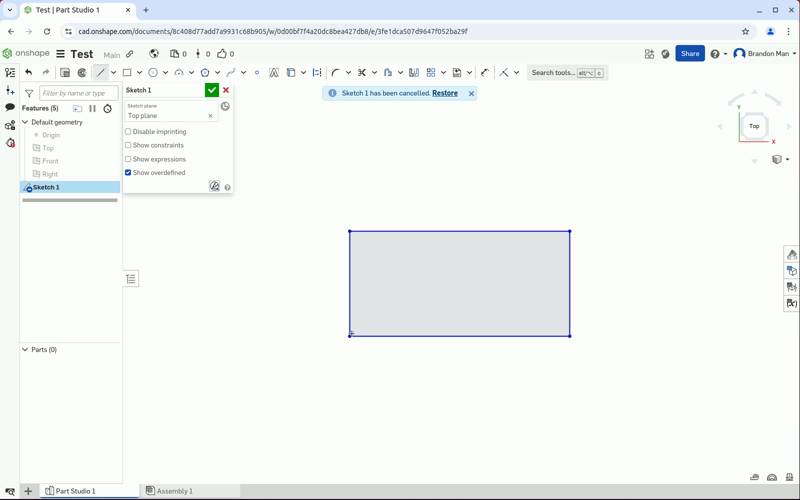
scroll(-6)
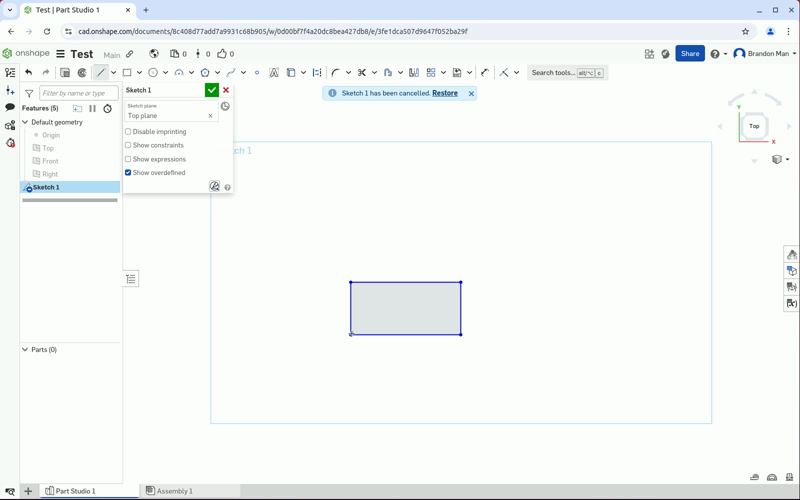
key_up(shift)
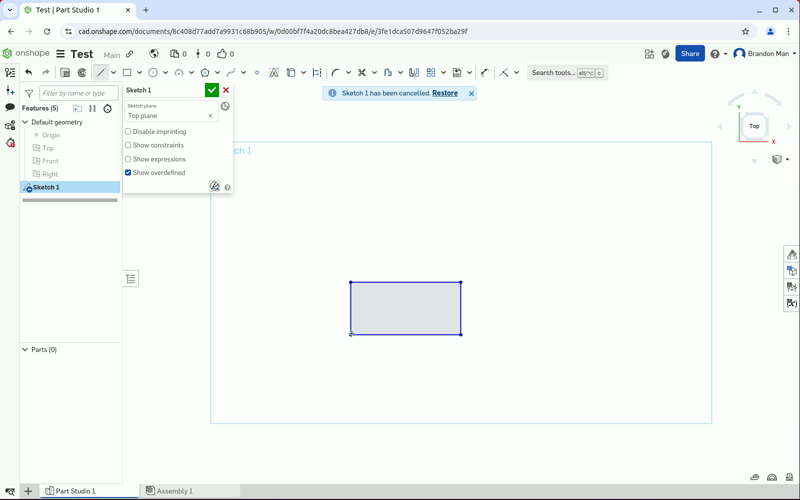
key_down(shift)
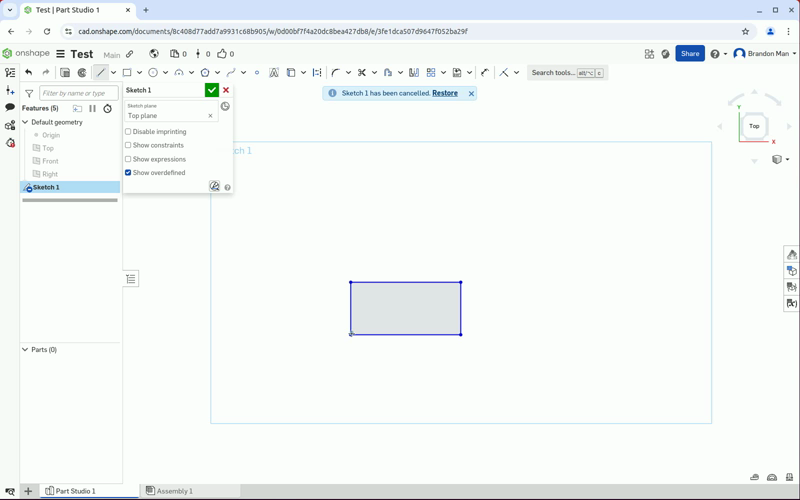
mouse_move(459, 333)
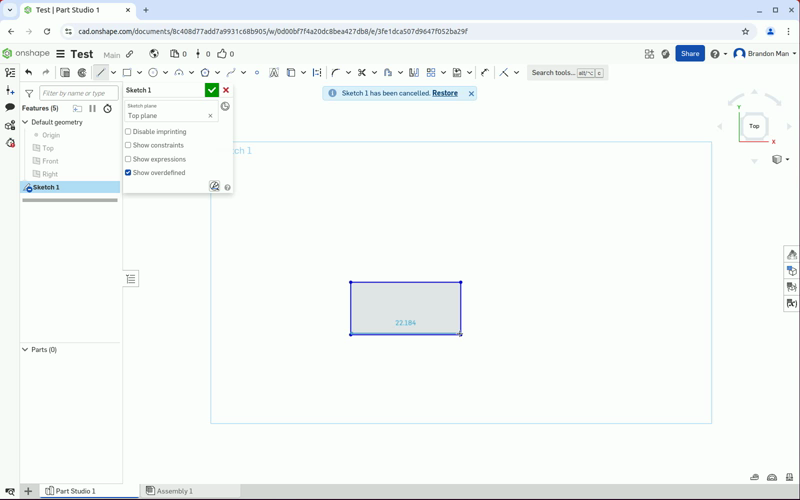
scroll(6)
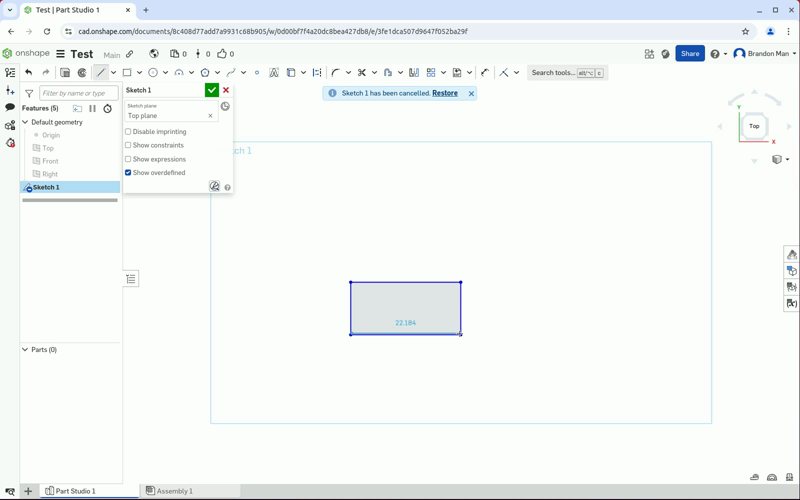
scroll(6)
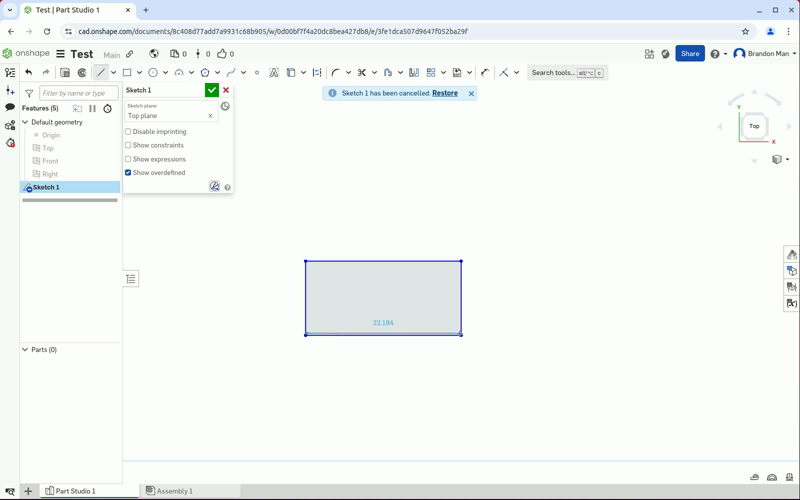
scroll(6)
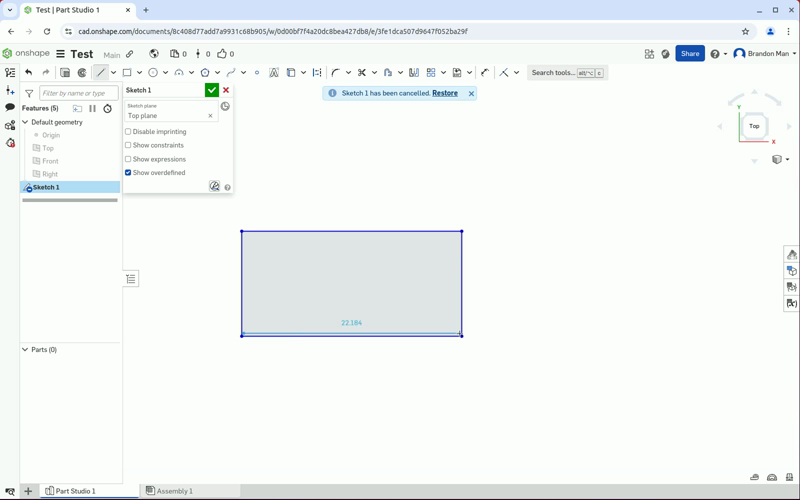
scroll(6)
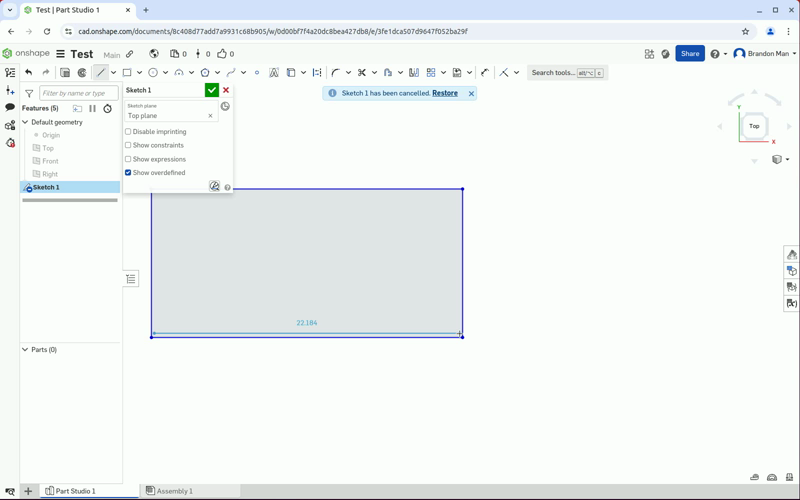
scroll(6)
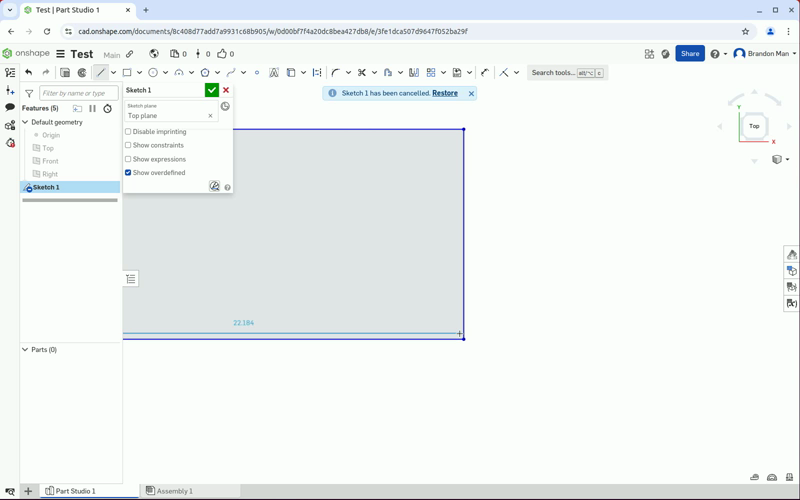
scroll(6)
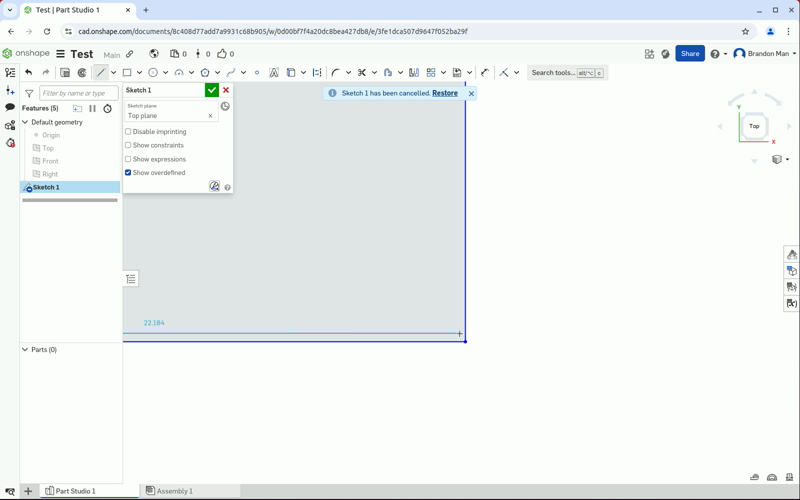
scroll(6)
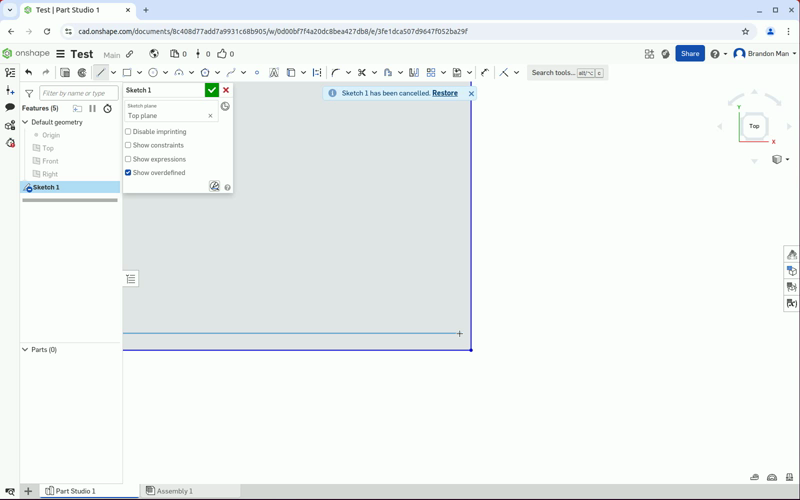
click(459, 333)
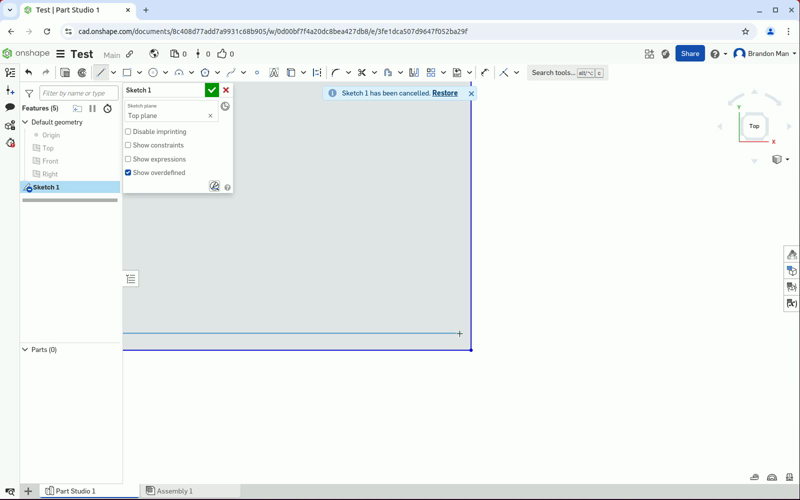
scroll(-6)
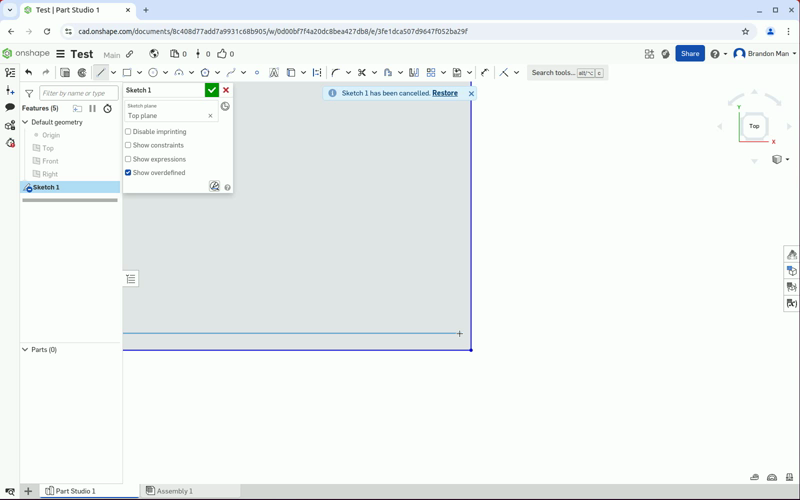
scroll(-6)
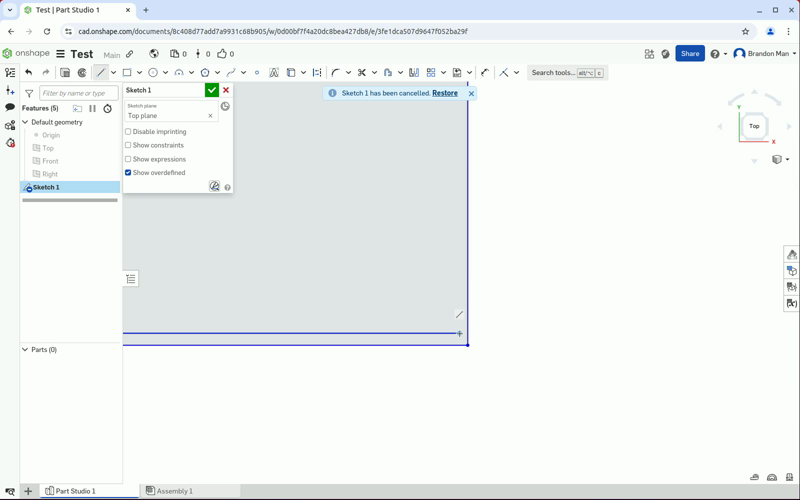
scroll(-6)
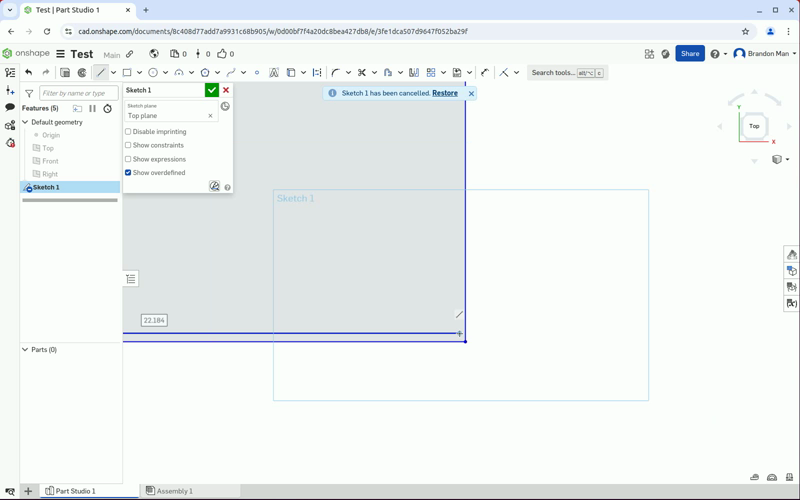
scroll(-6)
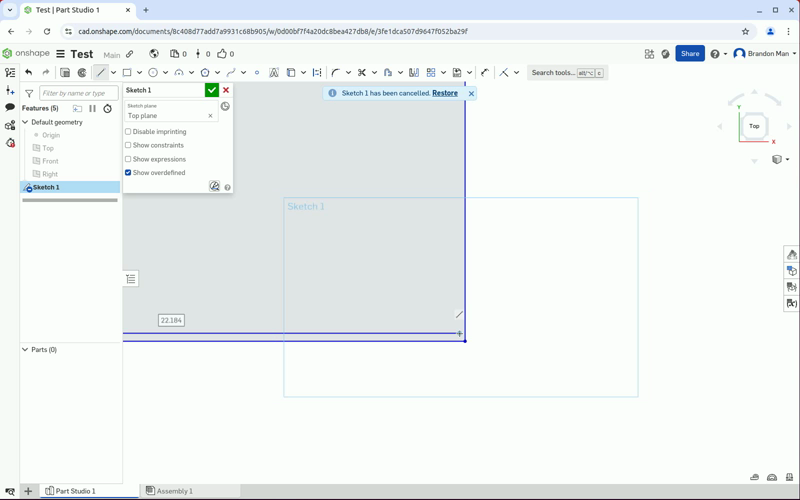
scroll(-6)
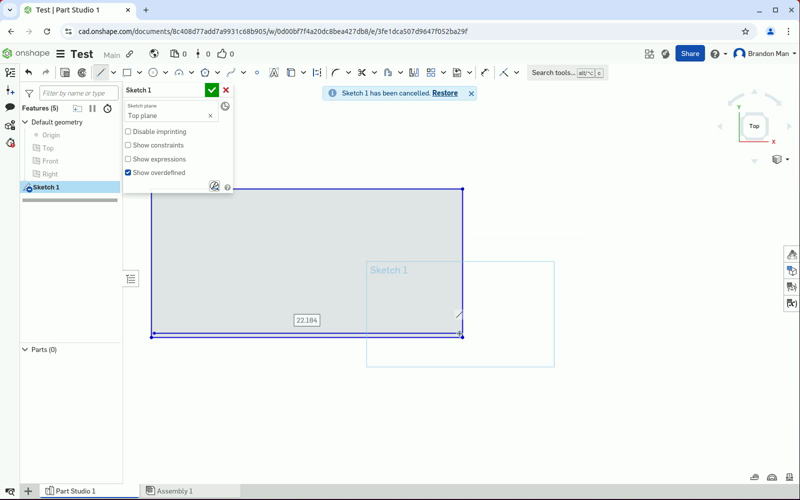
scroll(-6)
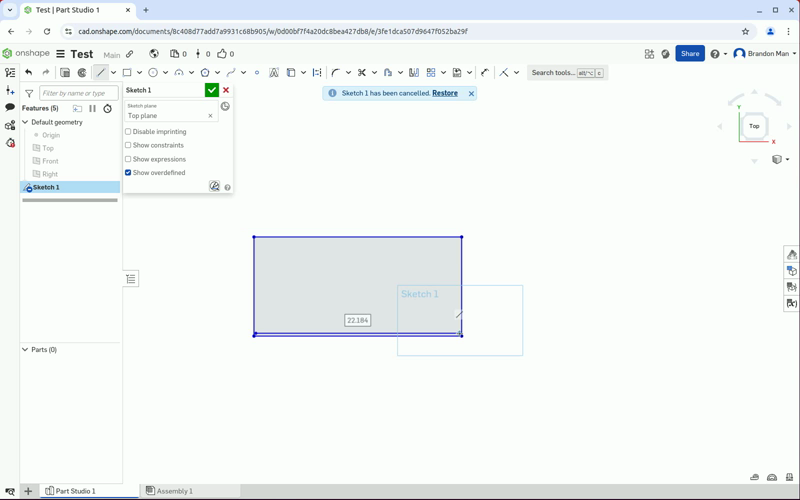
scroll(-6)
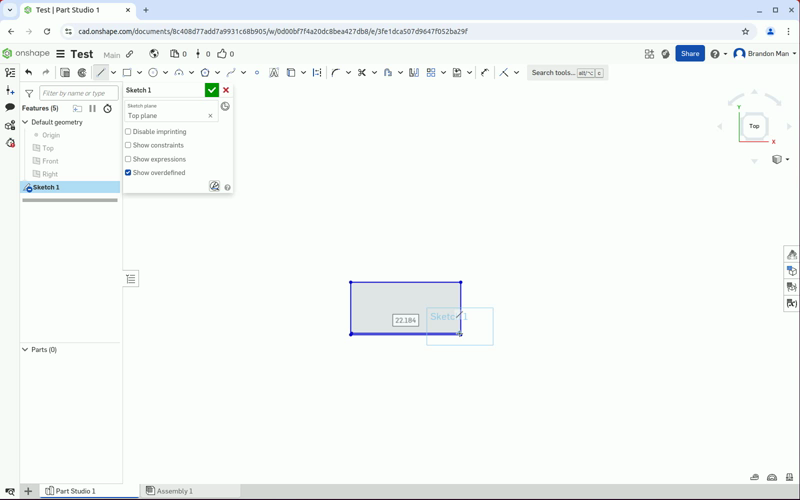
key_up(shift)
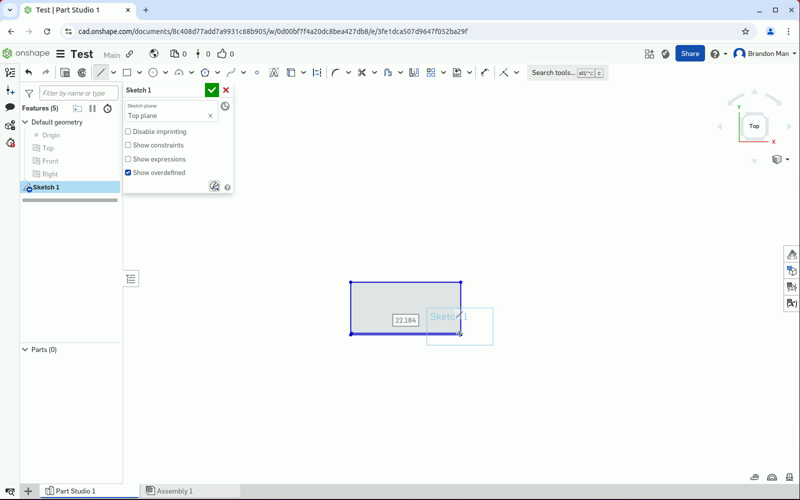
key_down(shift)
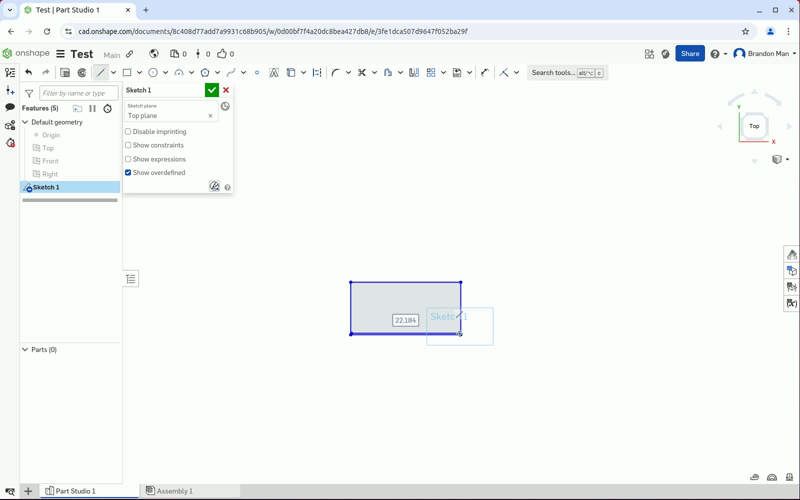
mouse_move(489, 333)
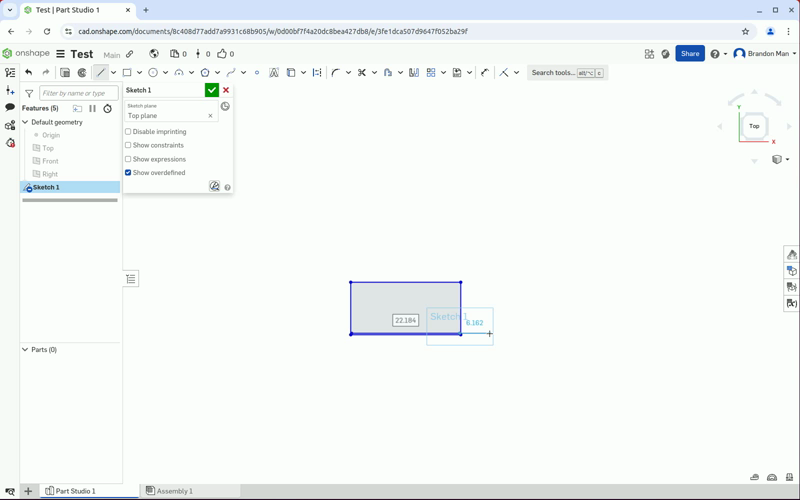
mouse_move(459, 283)
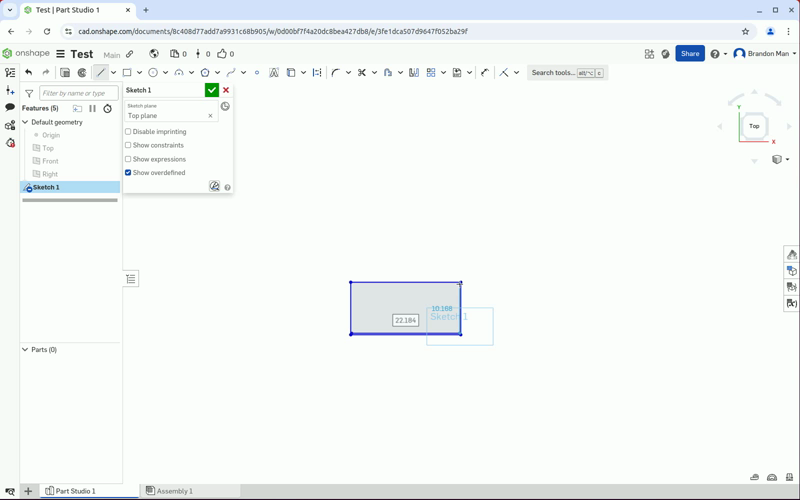
scroll(6)
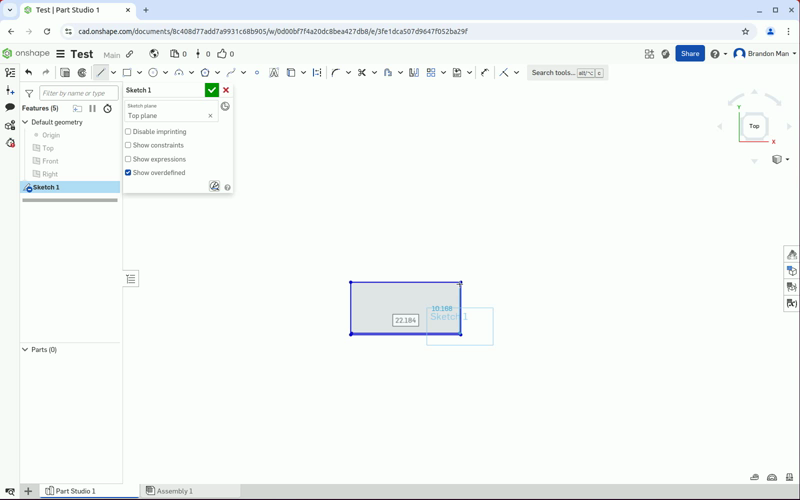
scroll(6)
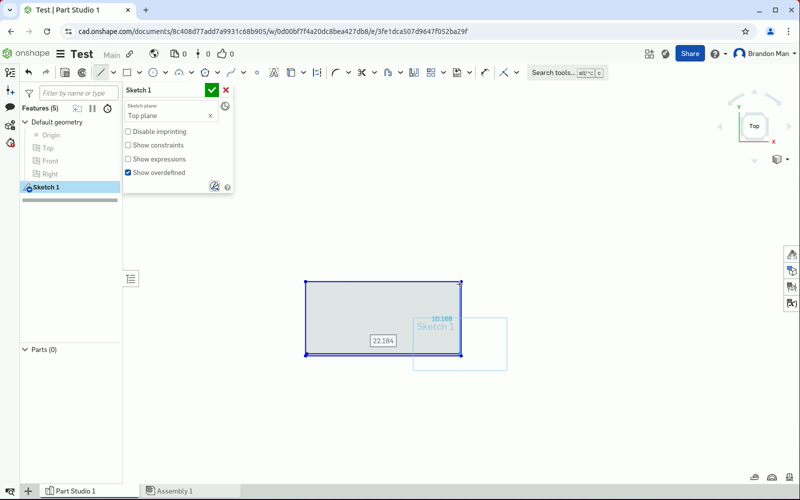
scroll(6)
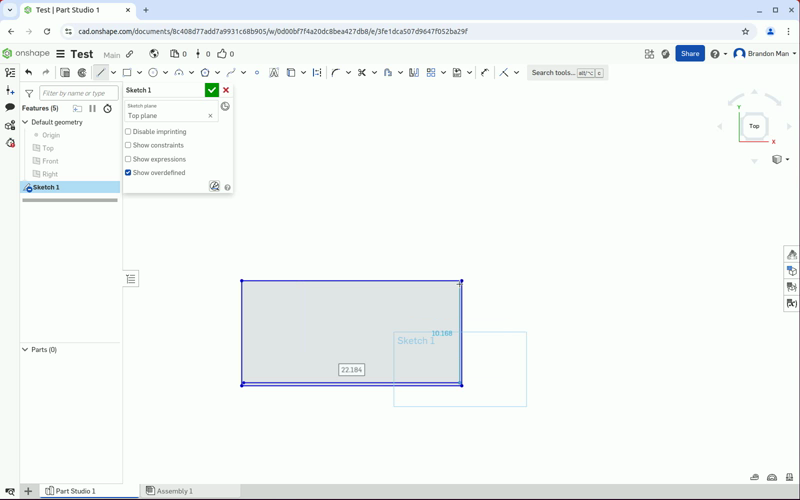
scroll(6)
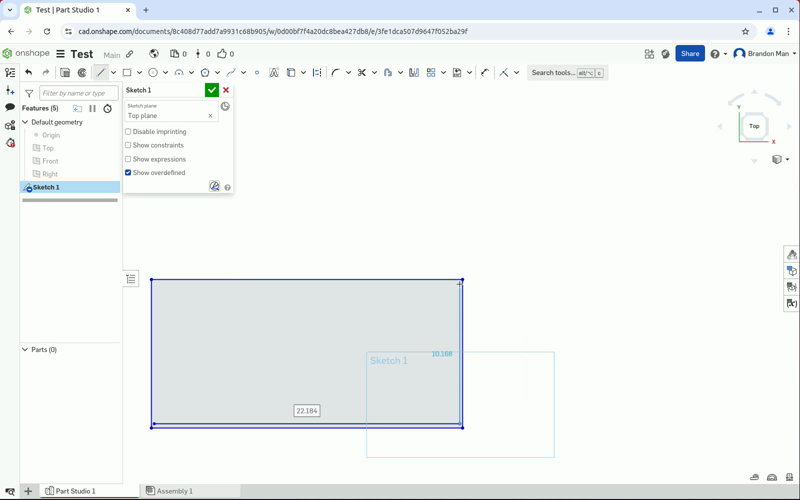
scroll(6)
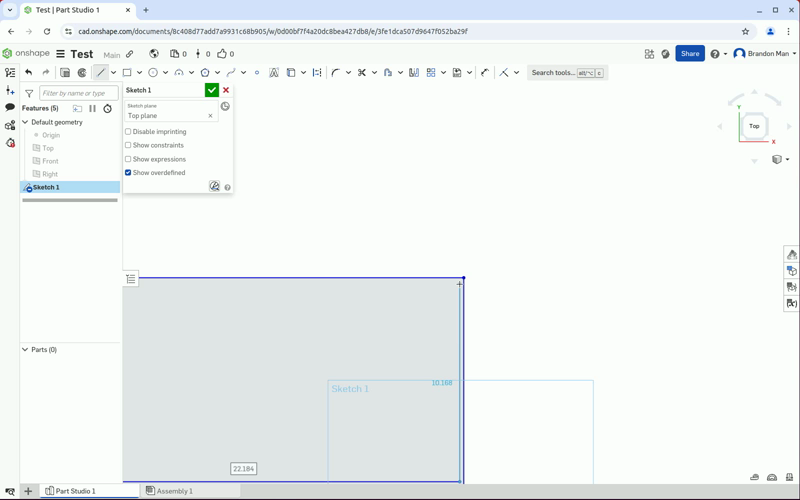
scroll(6)
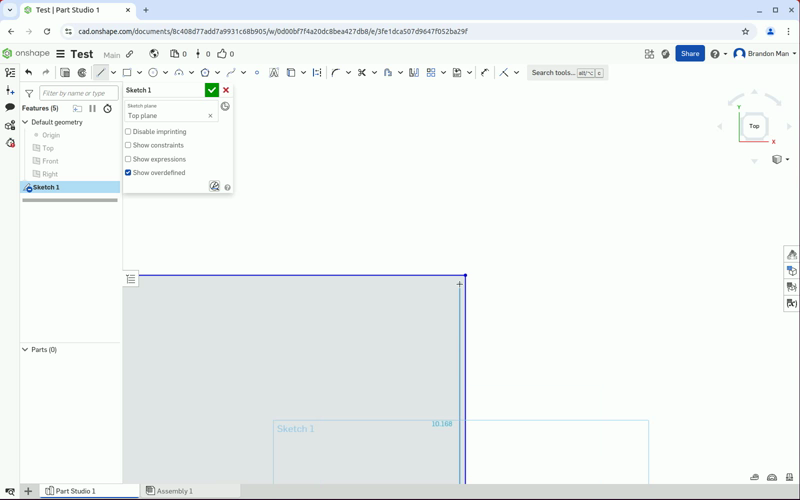
scroll(6)
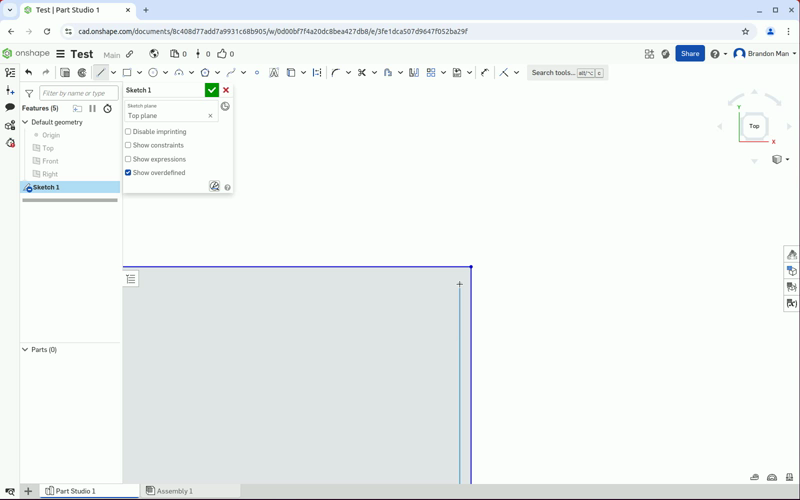
click(459, 283)
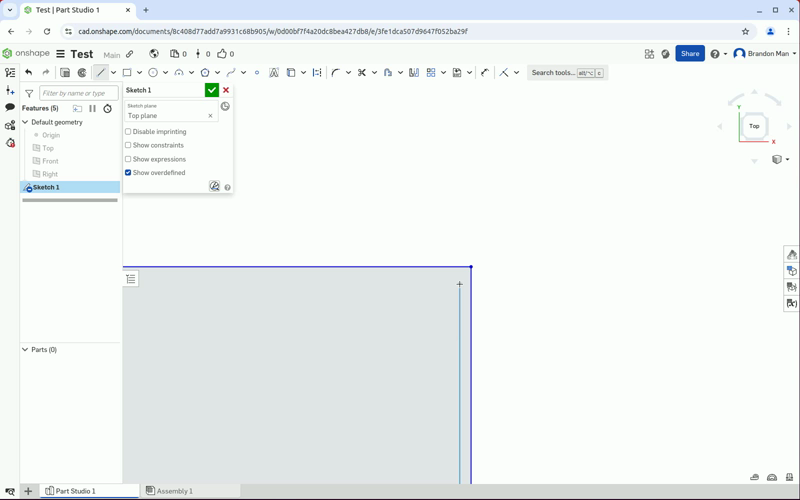
scroll(-6)
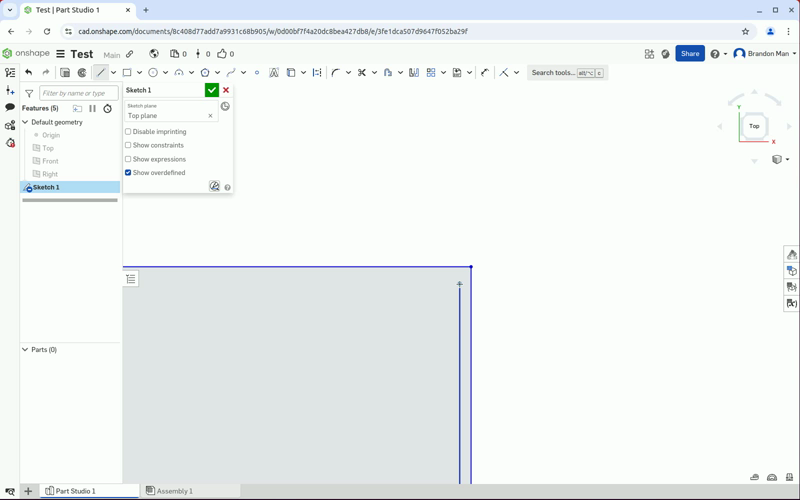
scroll(-6)
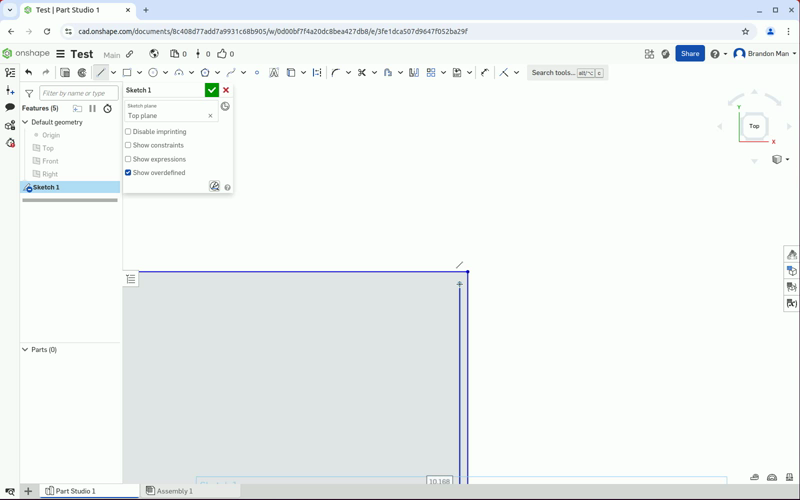
scroll(-6)
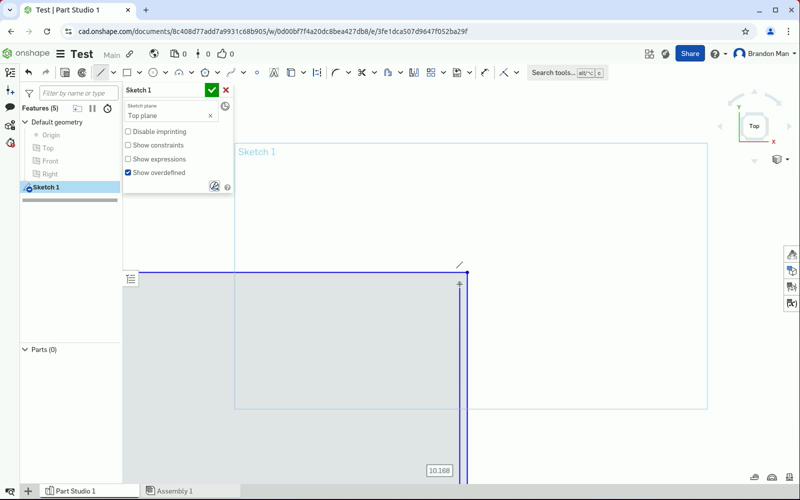
scroll(-6)
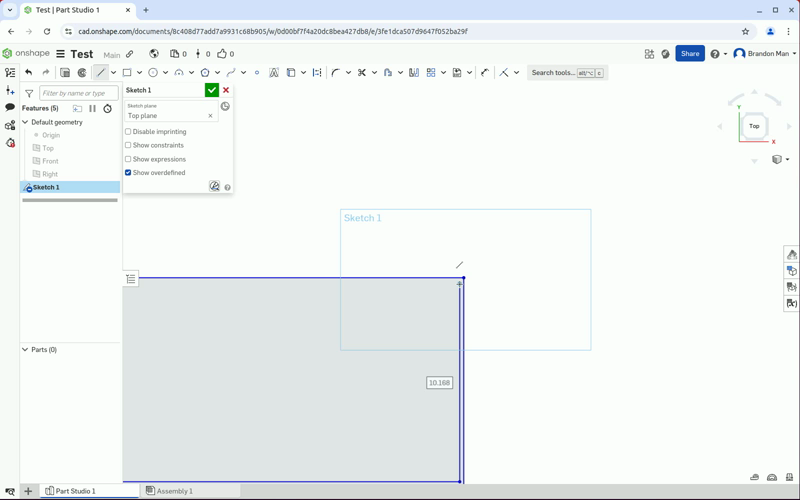
scroll(-6)
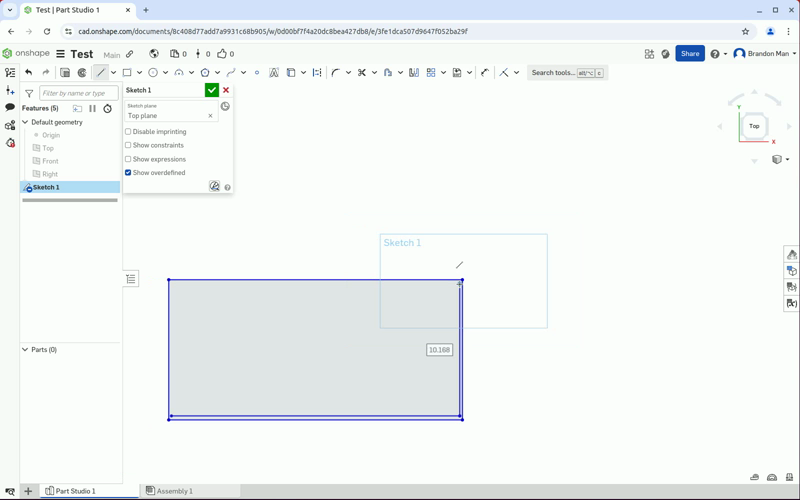
scroll(-6)
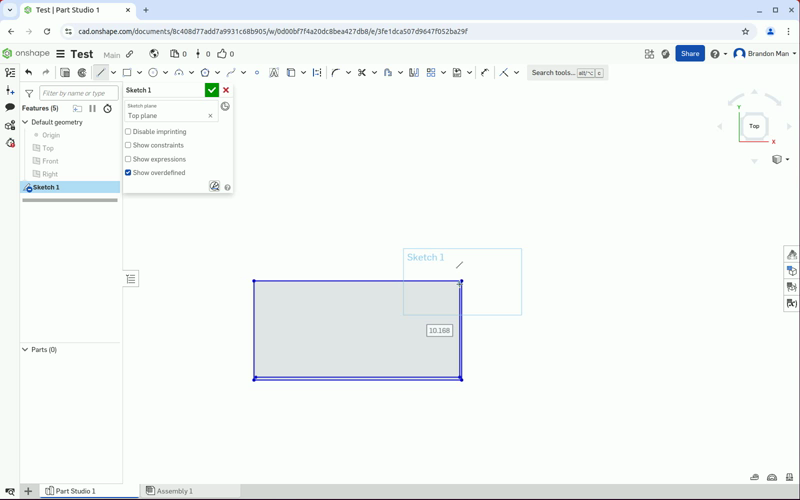
scroll(-6)
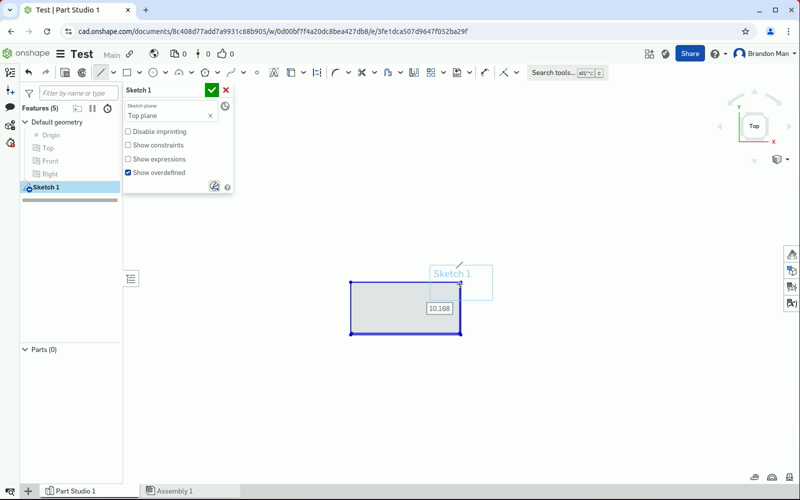
key_up(shift)
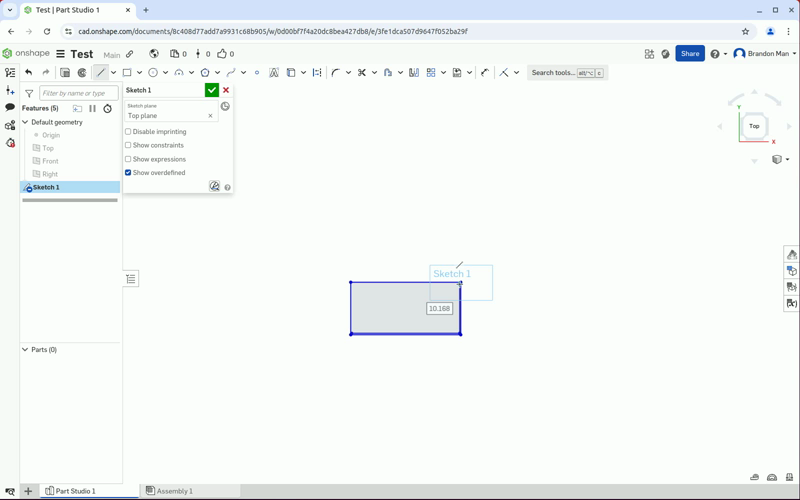
key_down(shift)
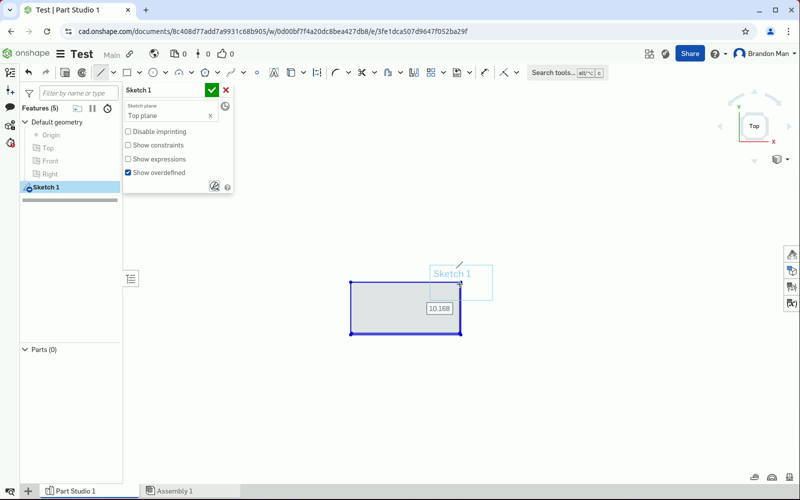
mouse_move(351, 283)
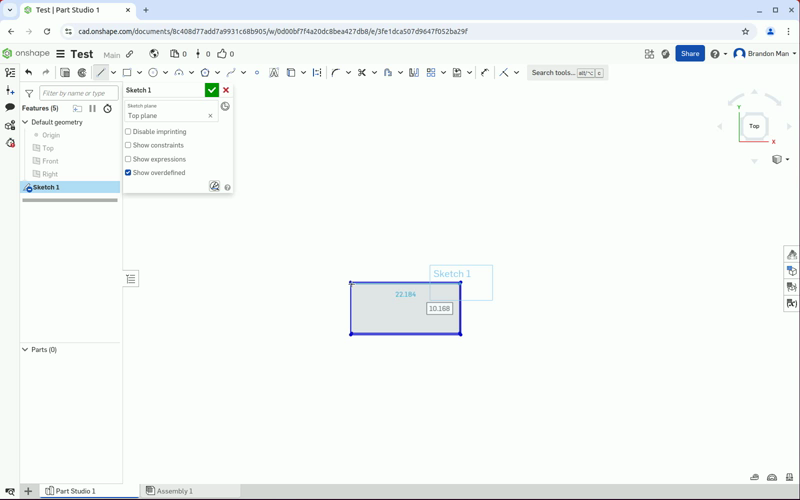
scroll(6)
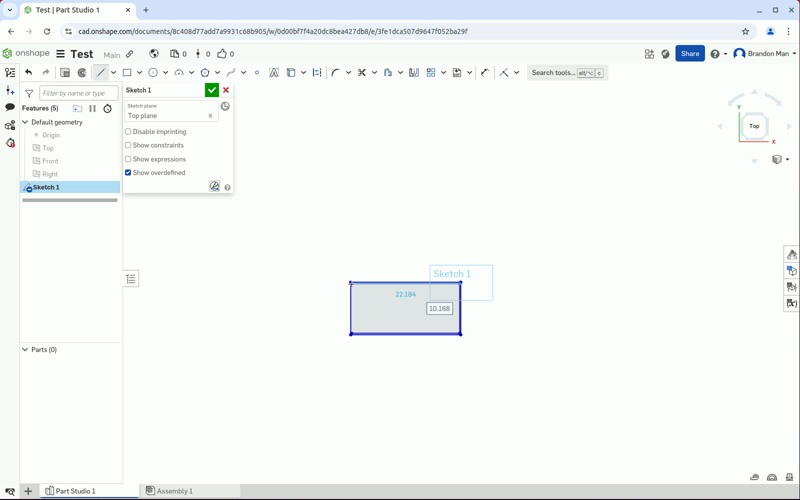
scroll(6)
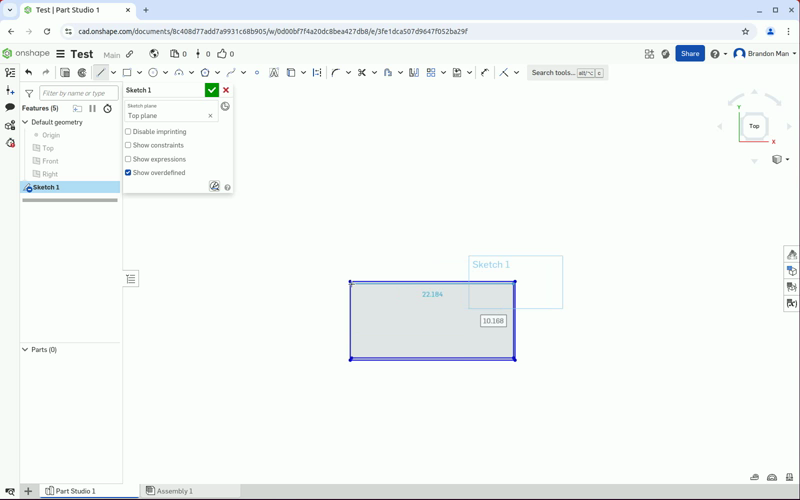
scroll(6)
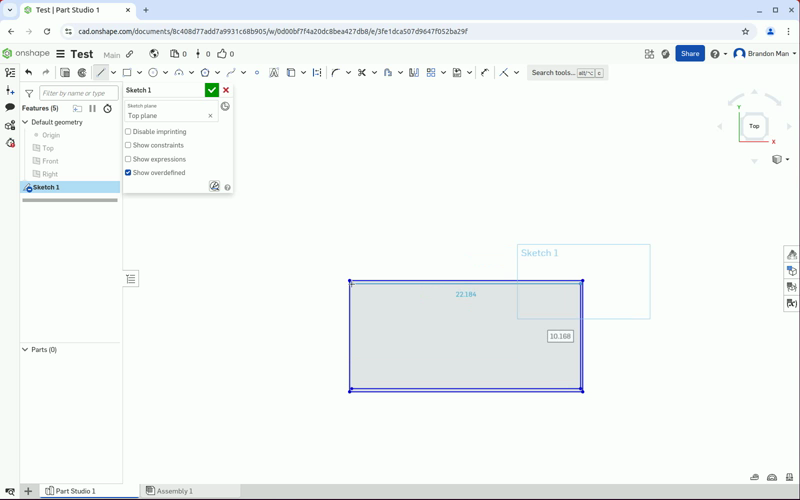
scroll(6)
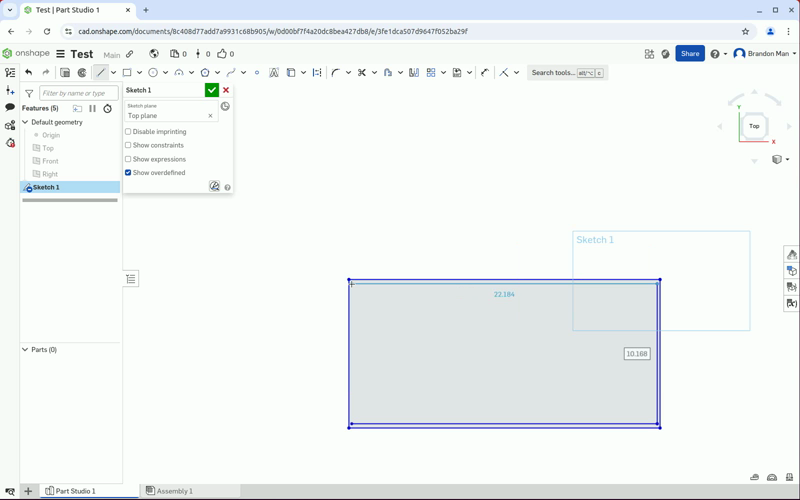
scroll(6)
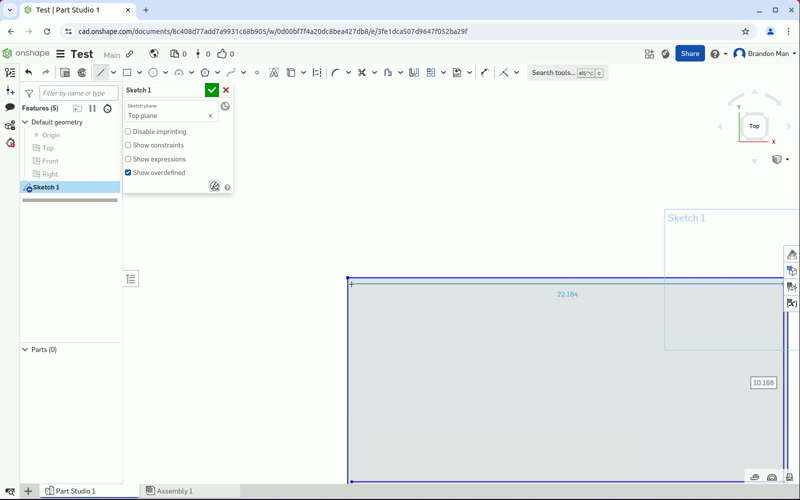
scroll(6)
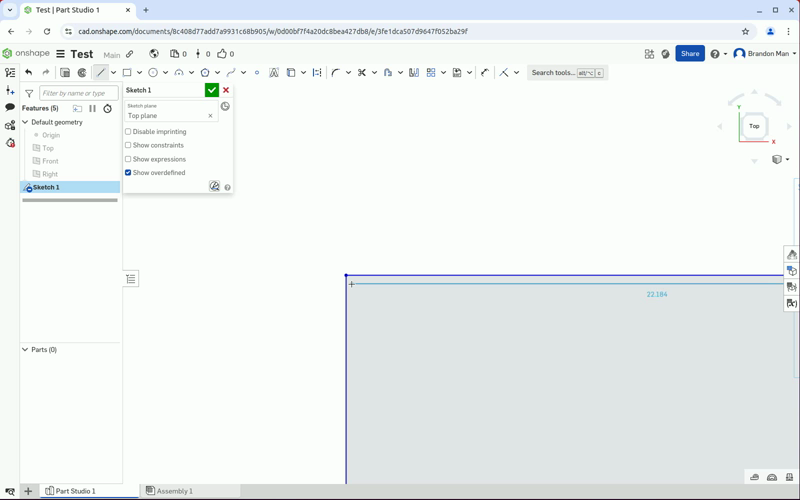
scroll(6)
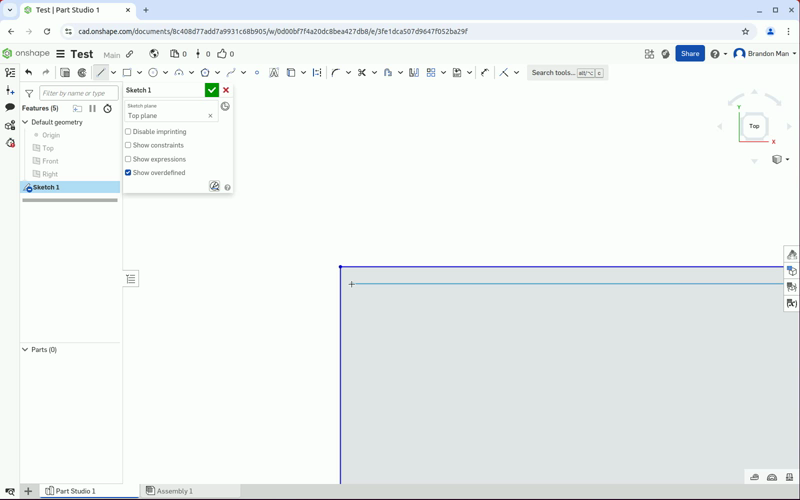
click(351, 283)
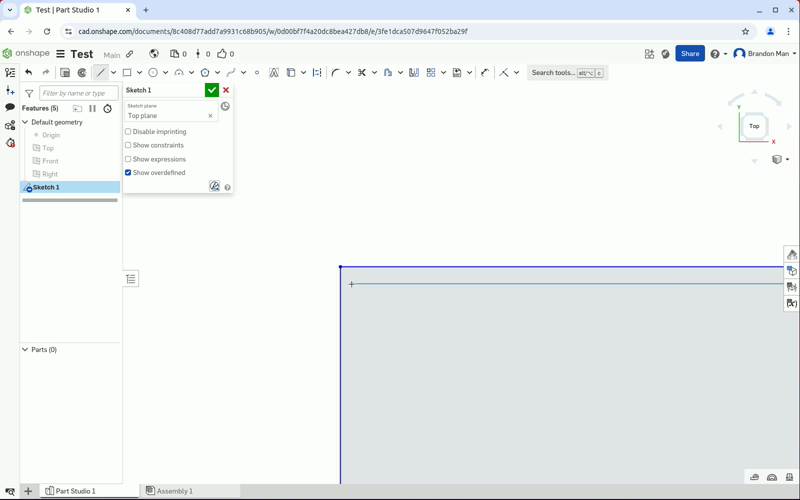
scroll(-6)
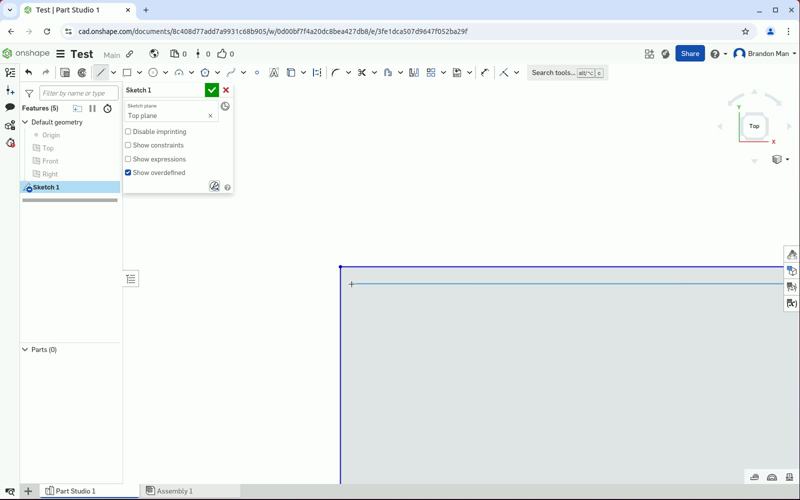
scroll(-6)
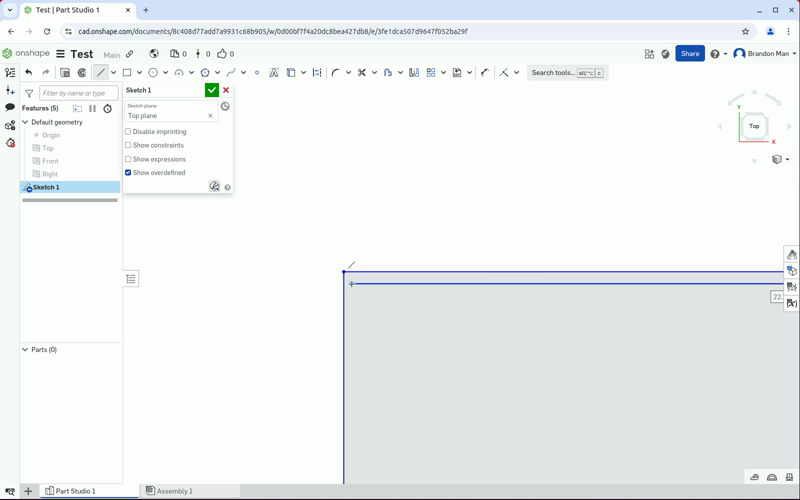
scroll(-6)
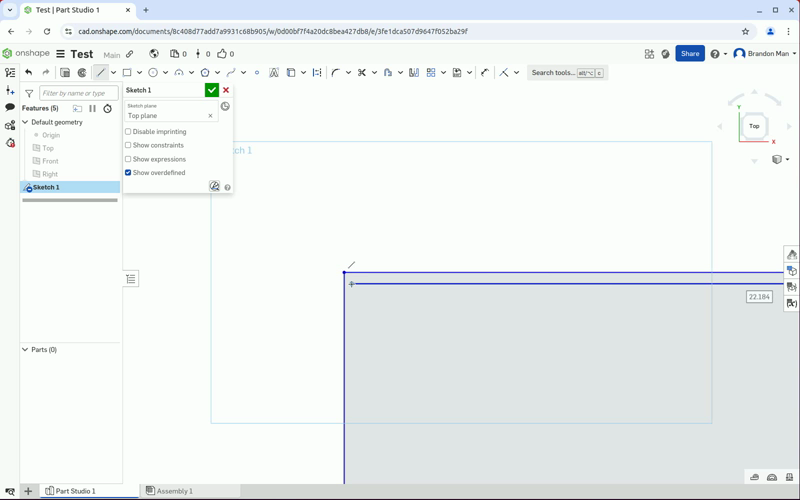
scroll(-6)
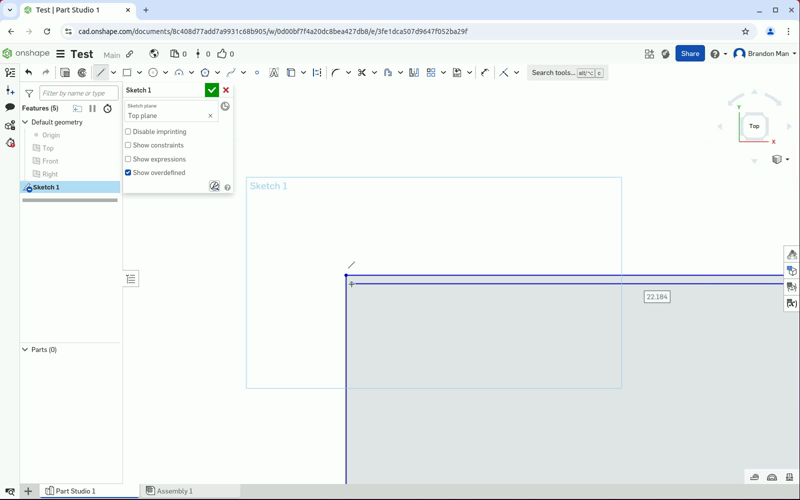
scroll(-6)
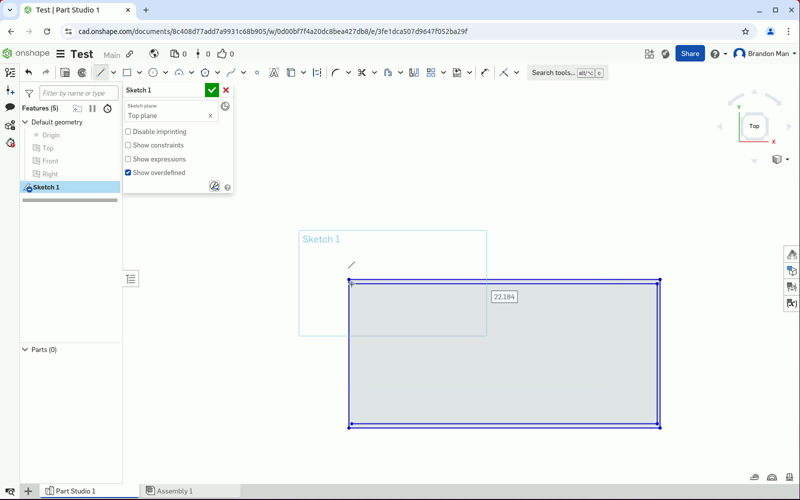
scroll(-6)
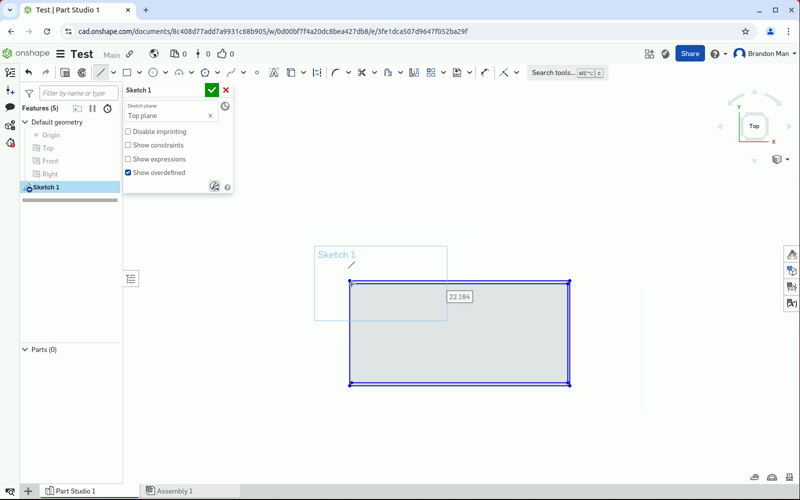
scroll(-6)
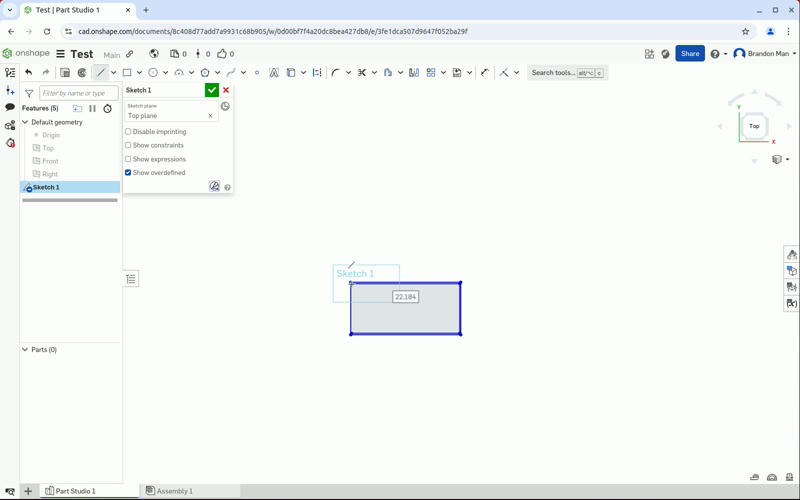
key_up(shift)
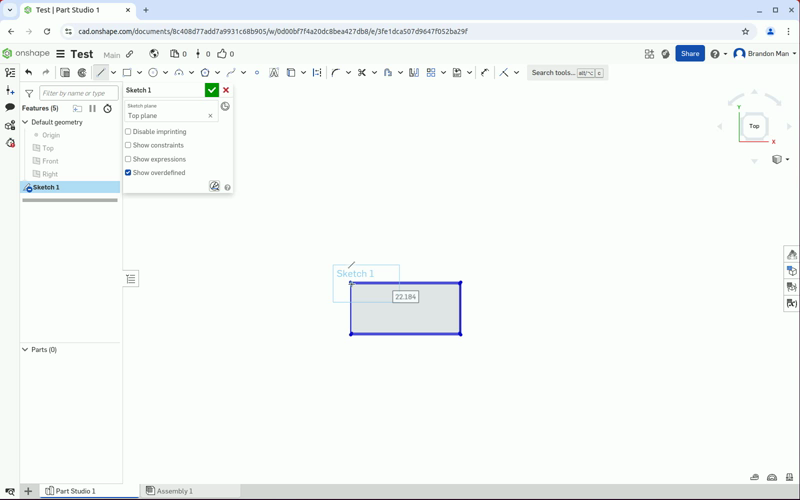
mouse_move(381, 283)
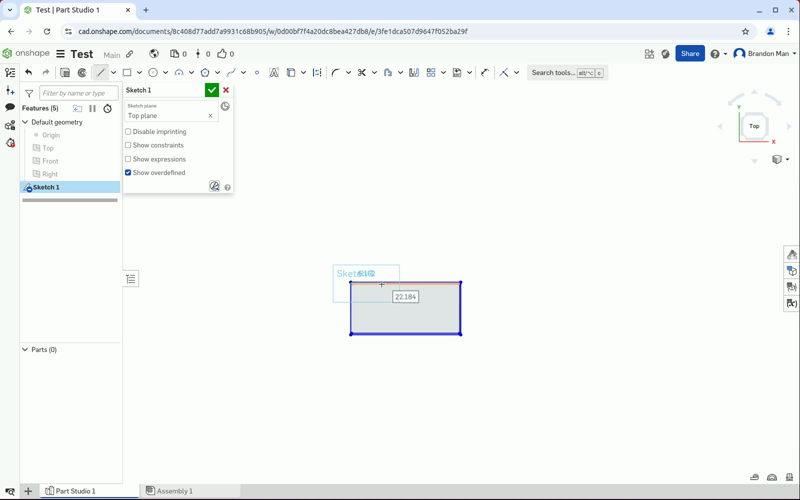
key_down(shift)
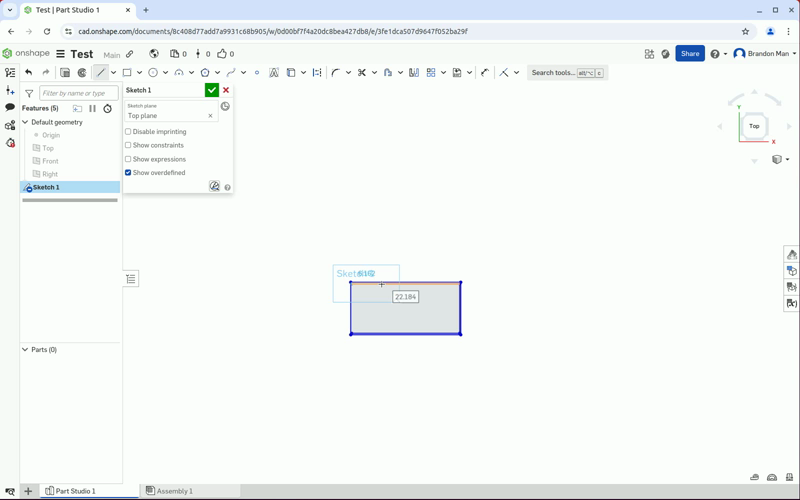
mouse_move(351, 333)
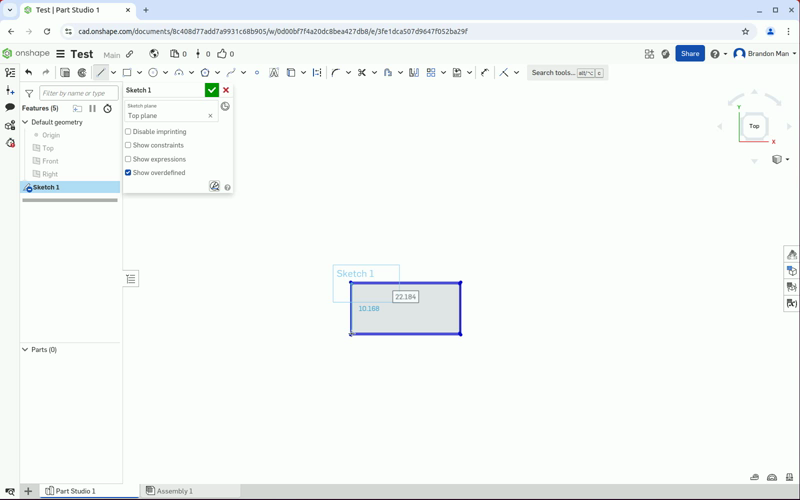
scroll(6)
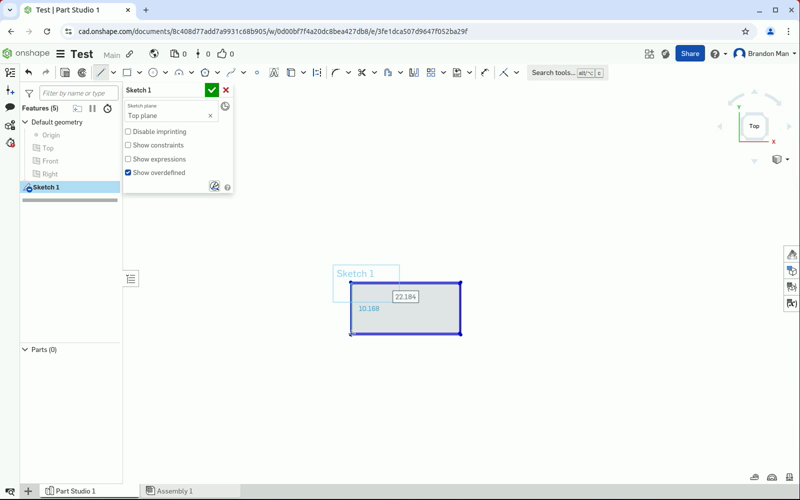
scroll(6)
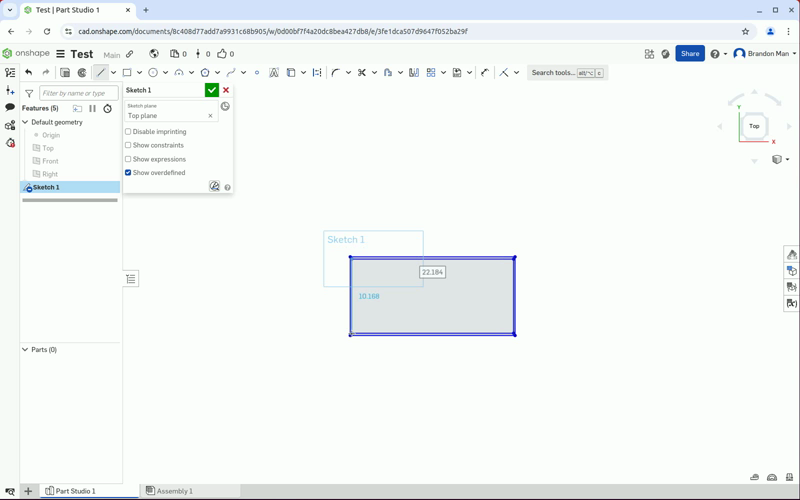
scroll(6)
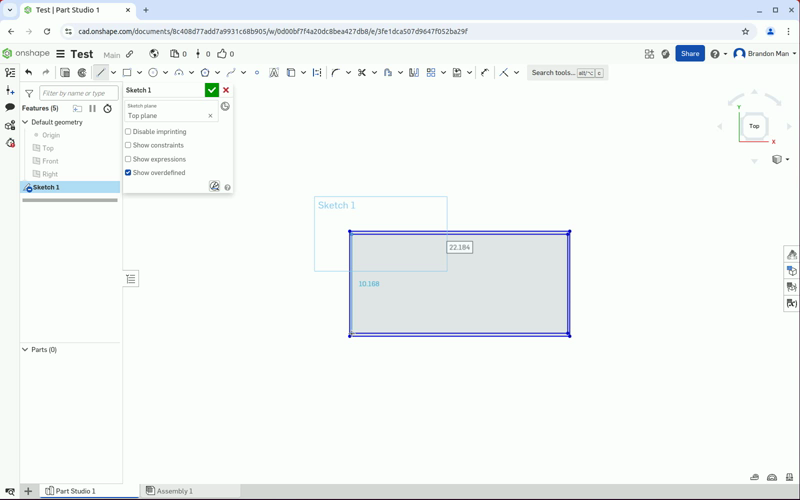
scroll(6)
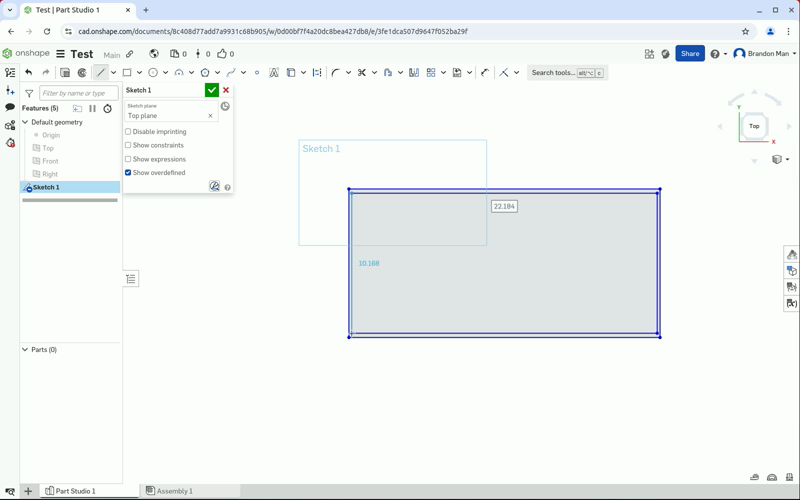
scroll(6)
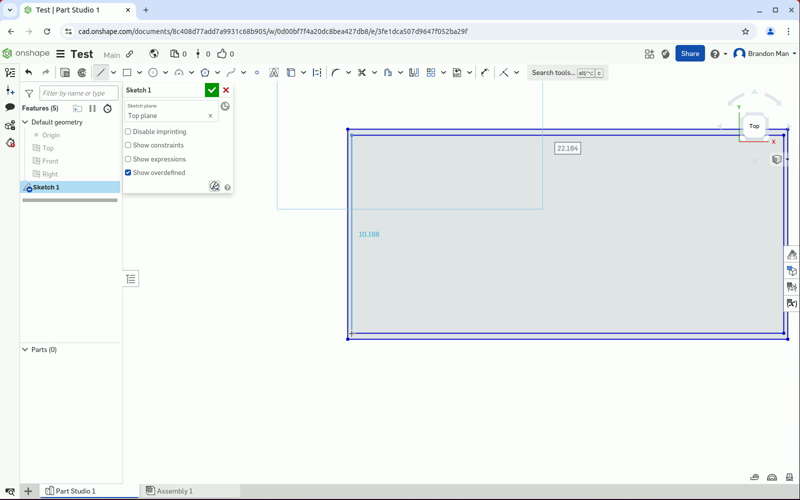
scroll(6)
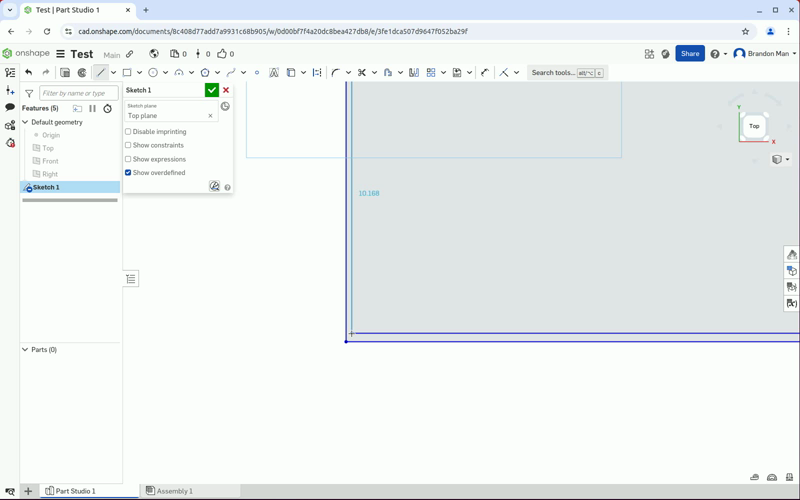
scroll(6)
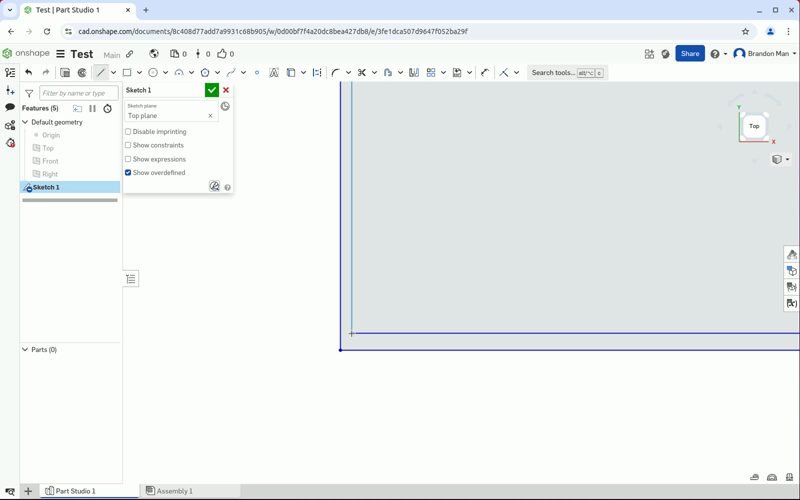
key_up(shift)
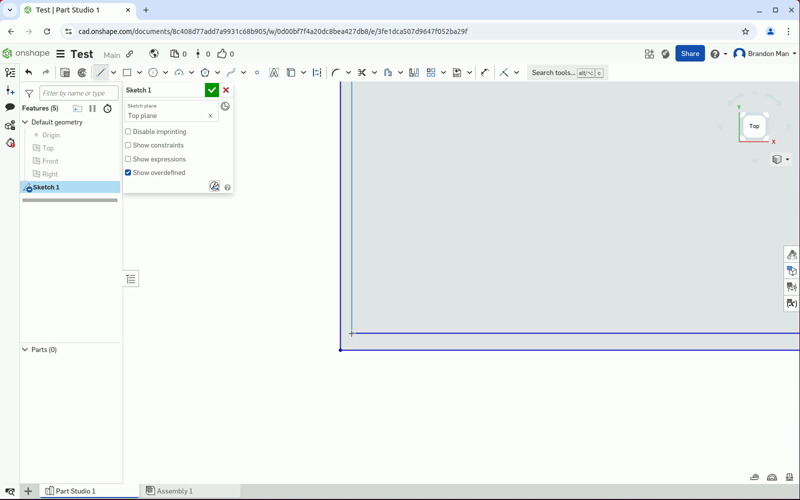
click(351, 333)
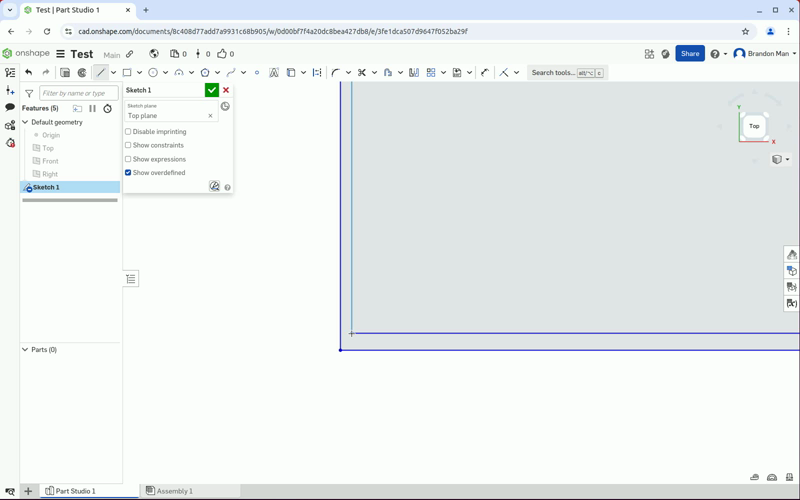
scroll(-6)
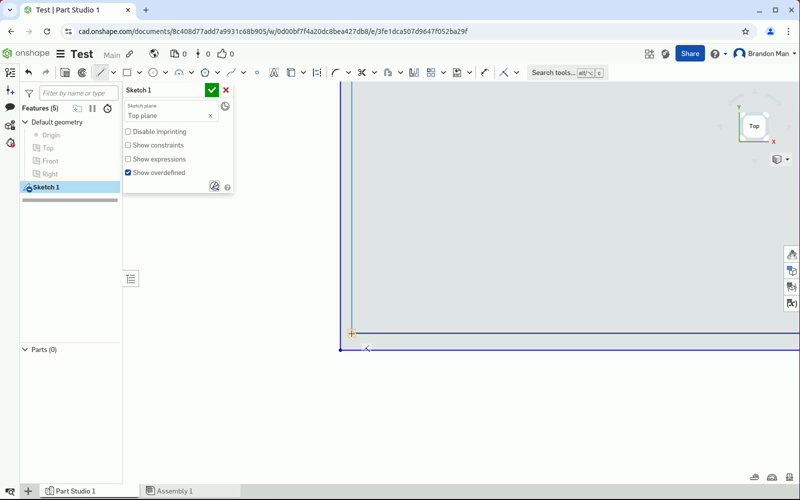
scroll(-6)
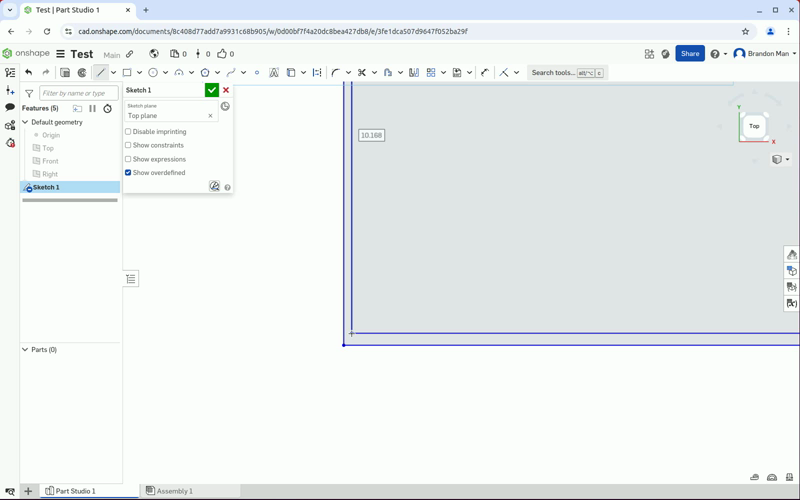
scroll(-6)
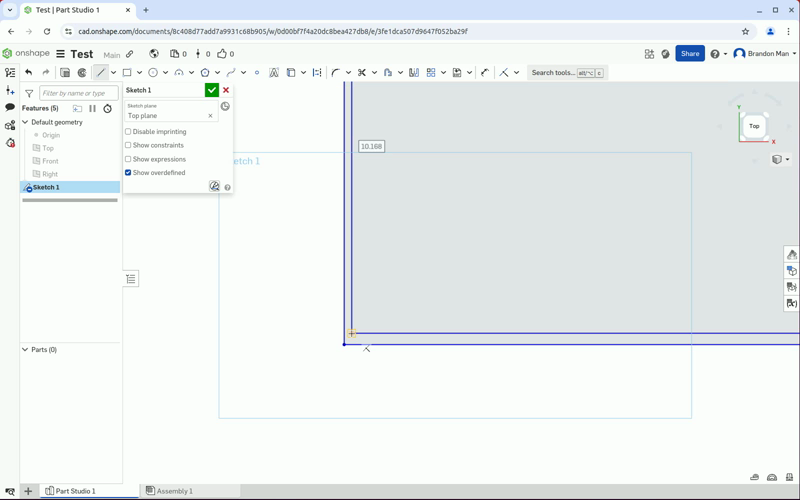
scroll(-6)
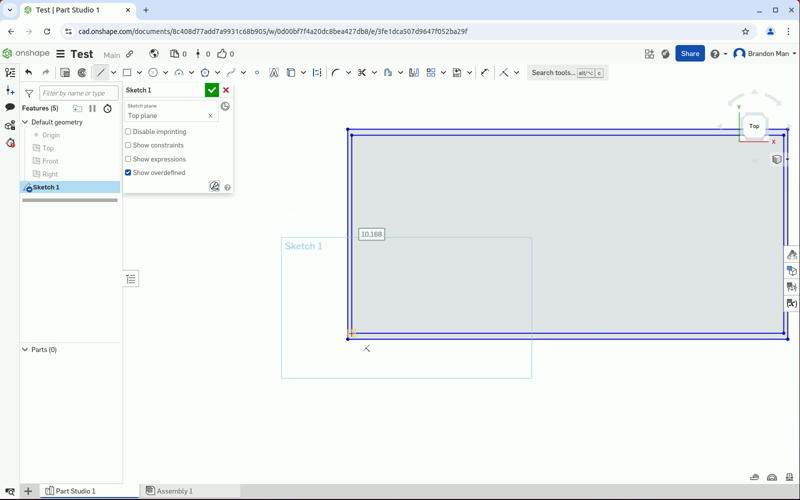
scroll(-6)
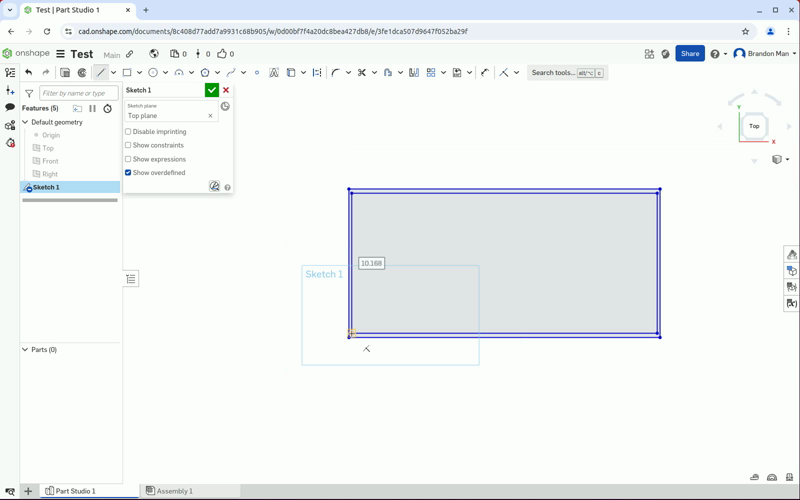
scroll(-6)
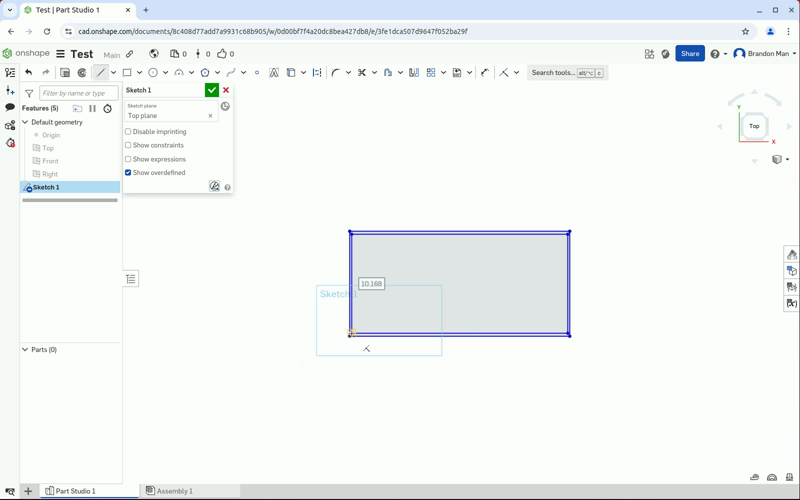
scroll(-6)
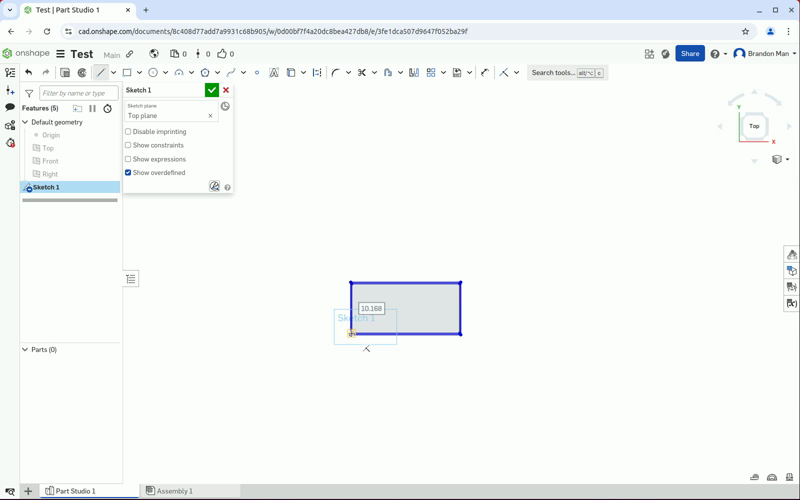
key(esc)
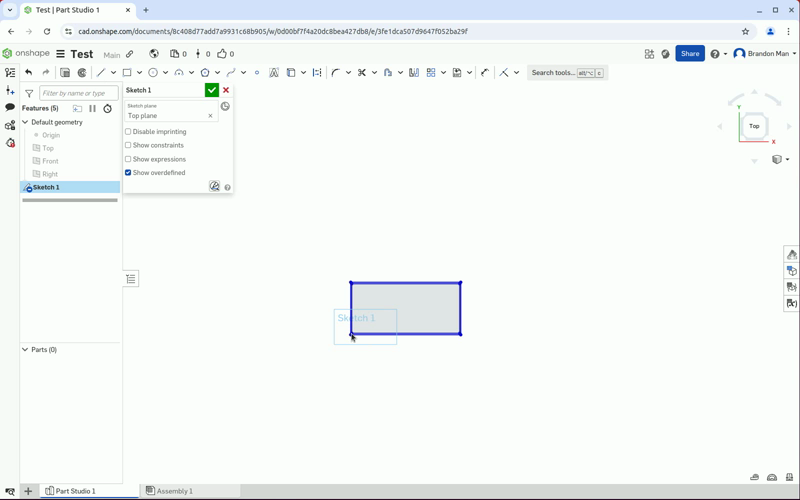
mouse_move(370, 282)
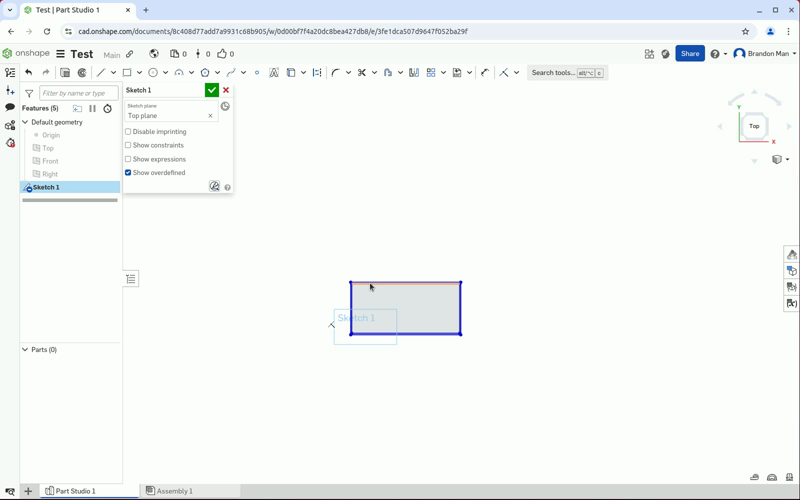
scroll(6)
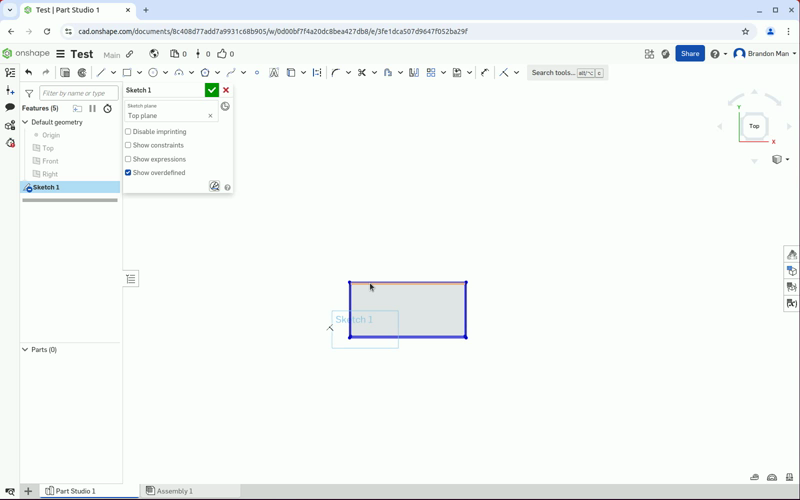
scroll(6)
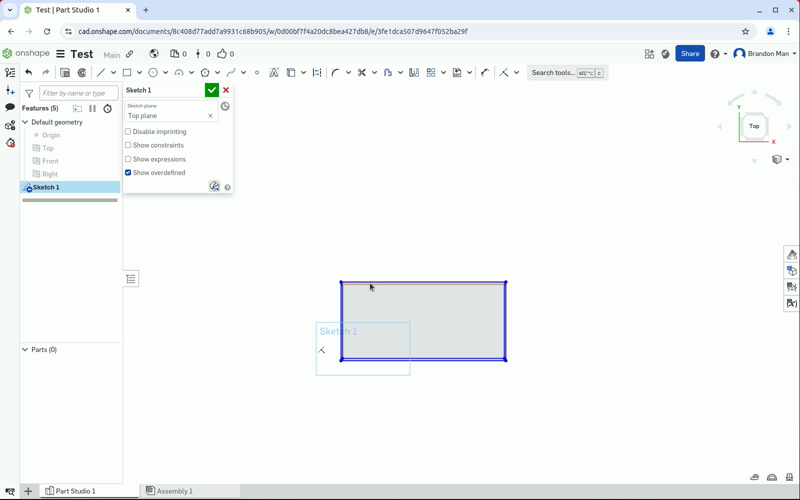
scroll(6)
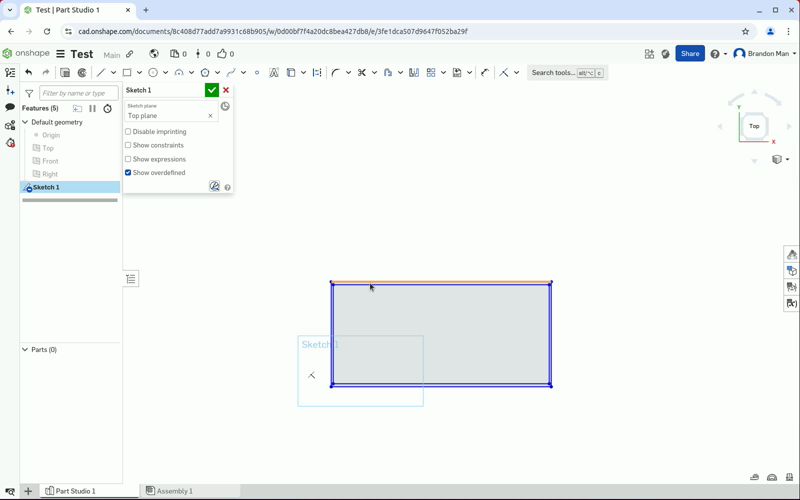
scroll(6)
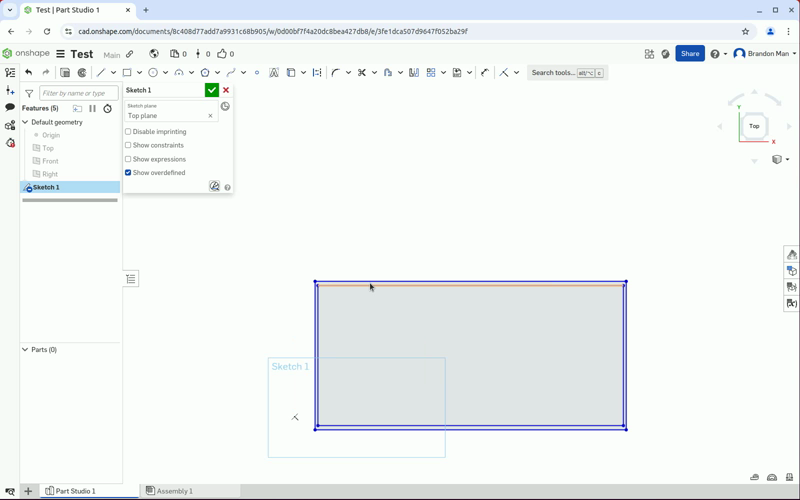
scroll(6)
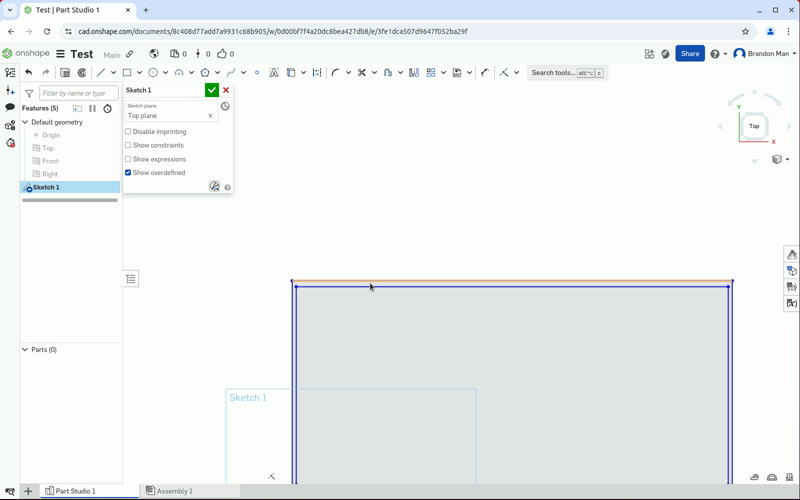
scroll(6)
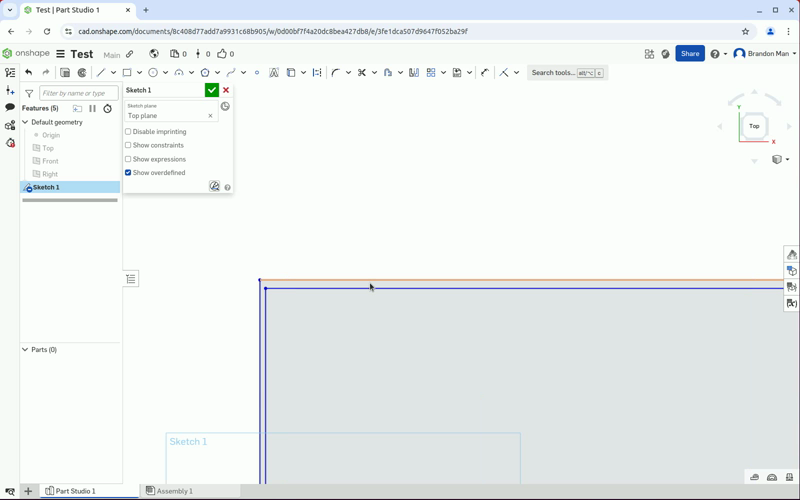
scroll(6)
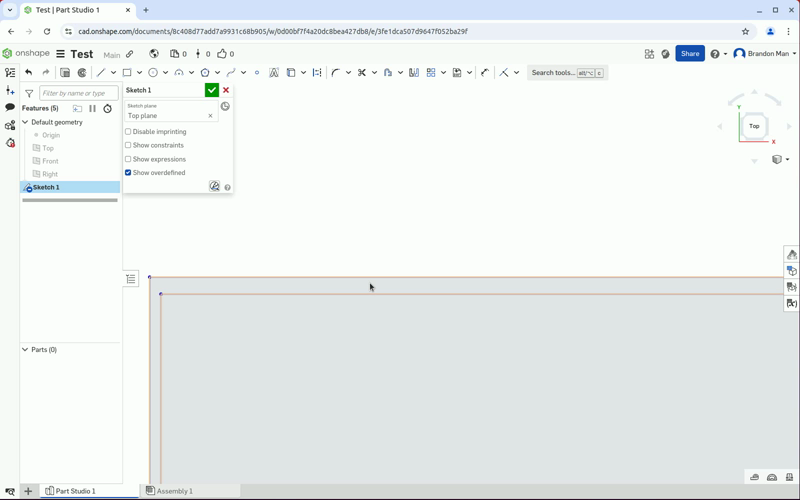
click(370, 282)
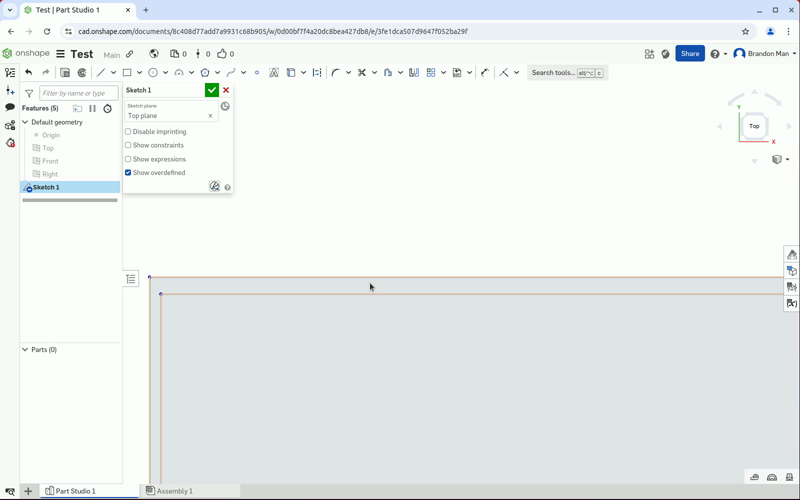
scroll(-6)
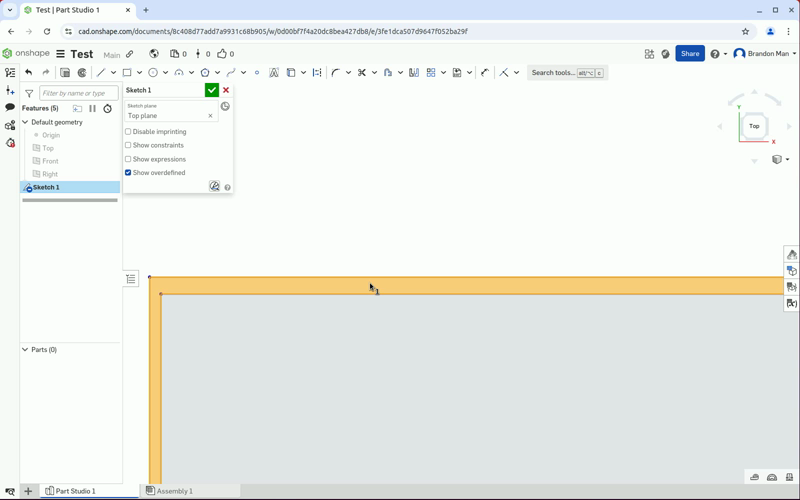
scroll(-6)
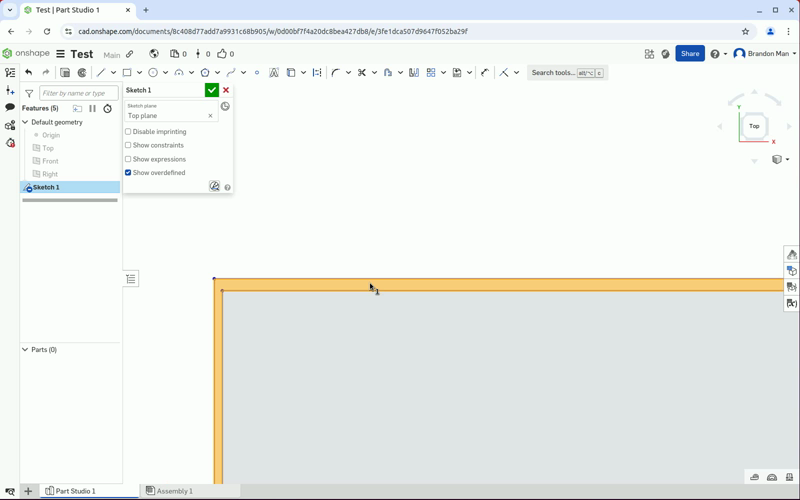
scroll(-6)
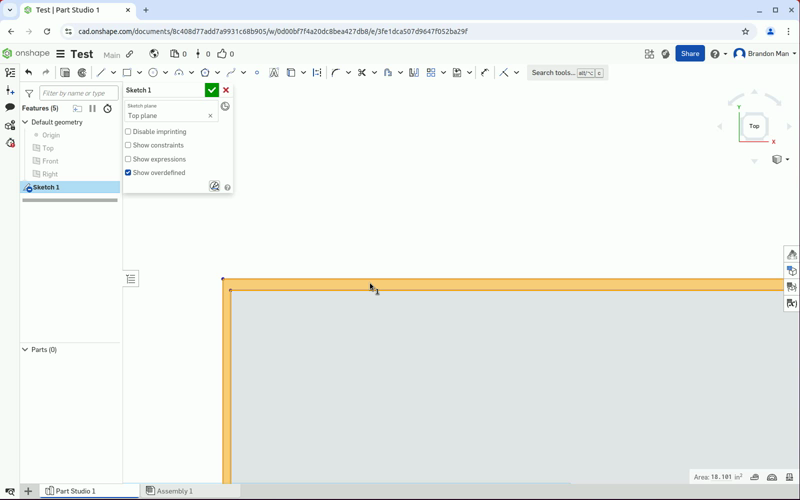
scroll(-6)
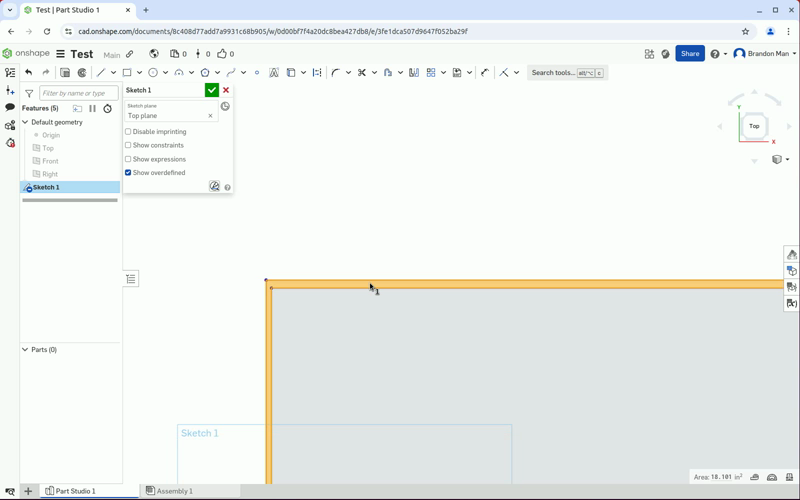
scroll(-6)
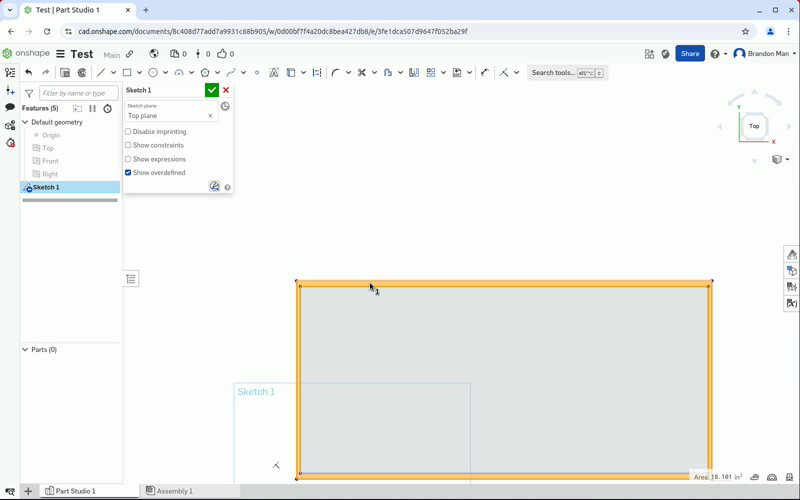
scroll(-6)
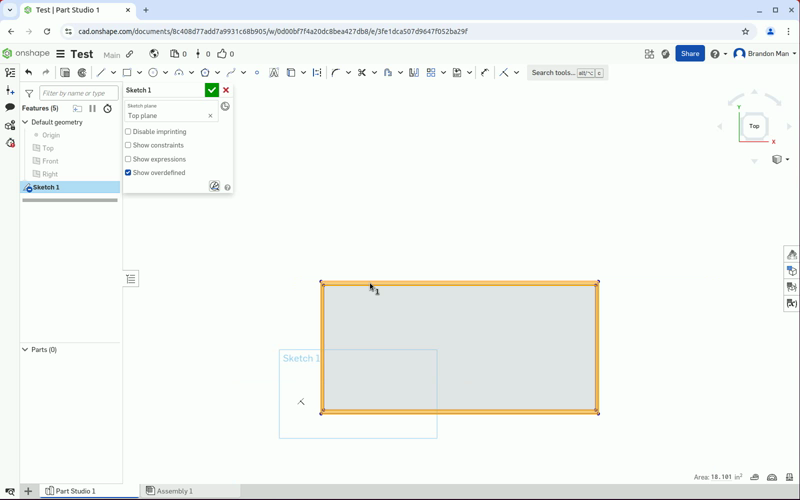
scroll(-6)
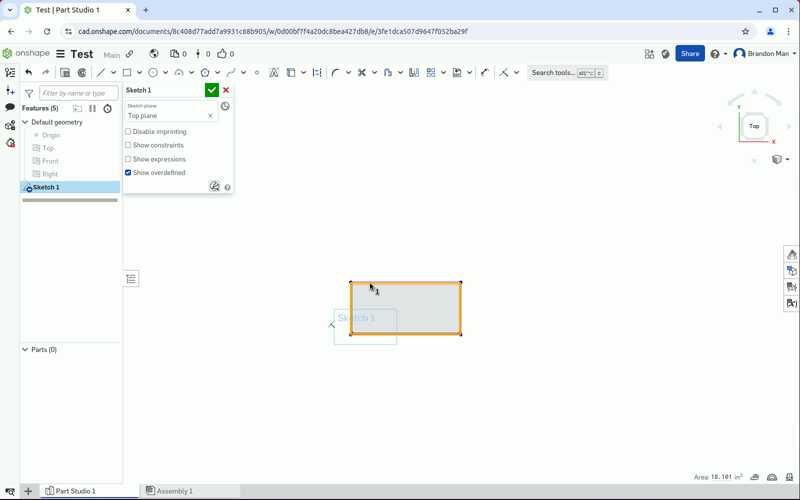
mouse_move(73, 352)
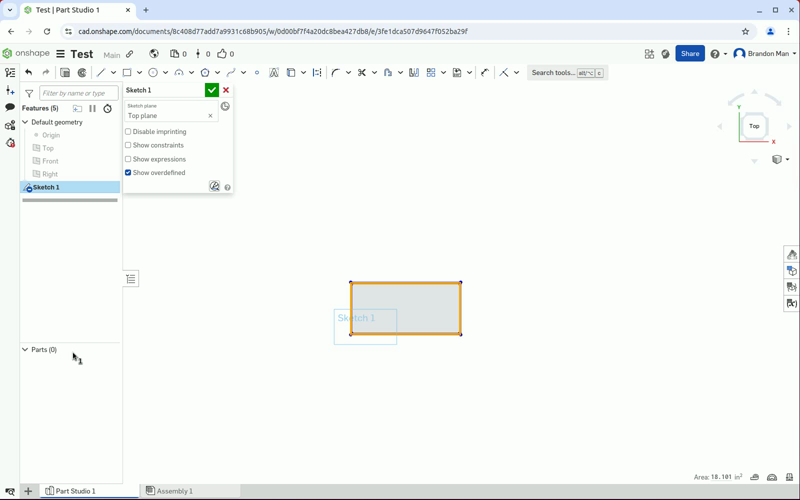
key(shift+y)
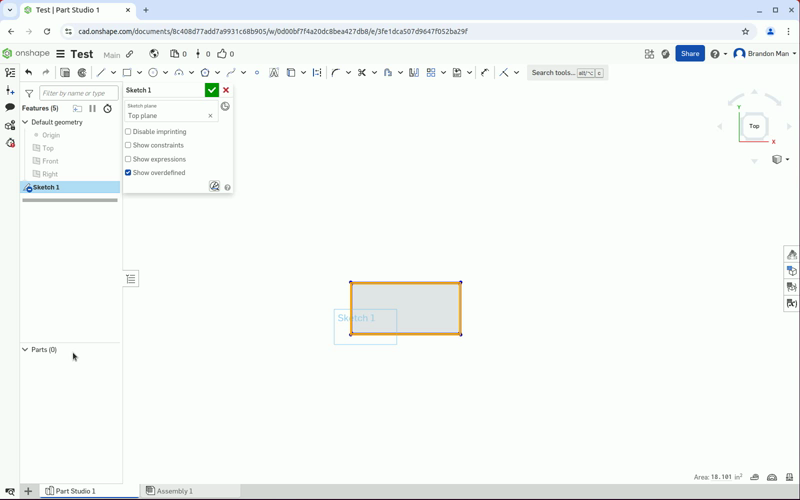
key(shift+e)
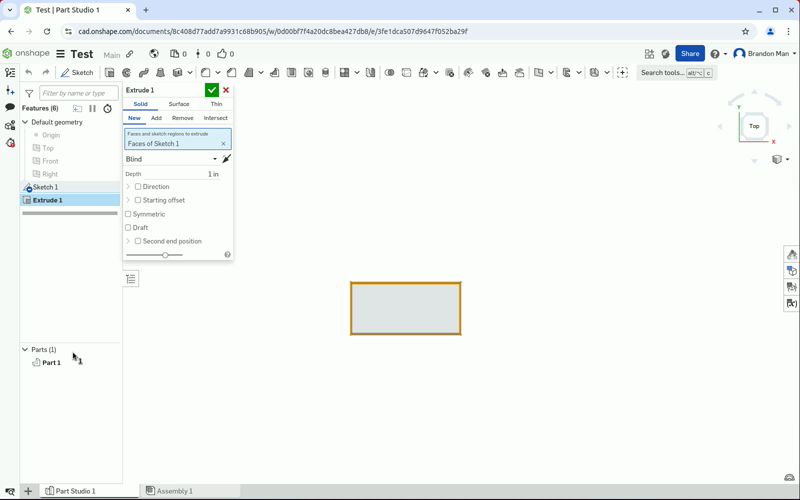
mouse_move(143, 106)
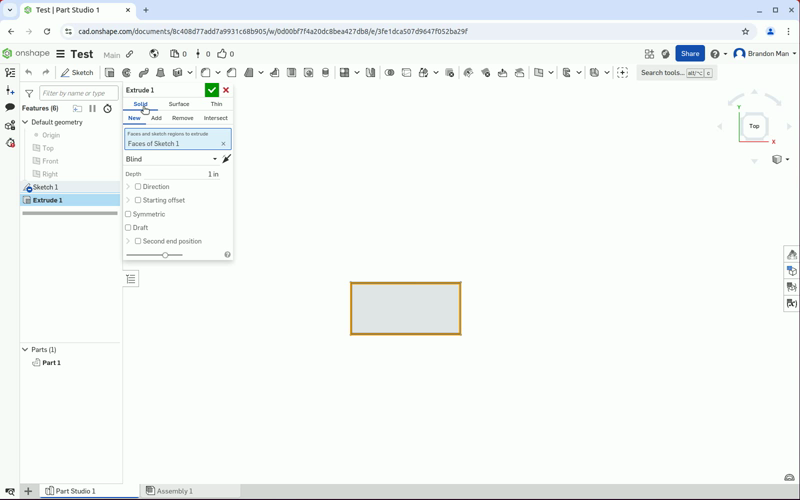
click(143, 106)
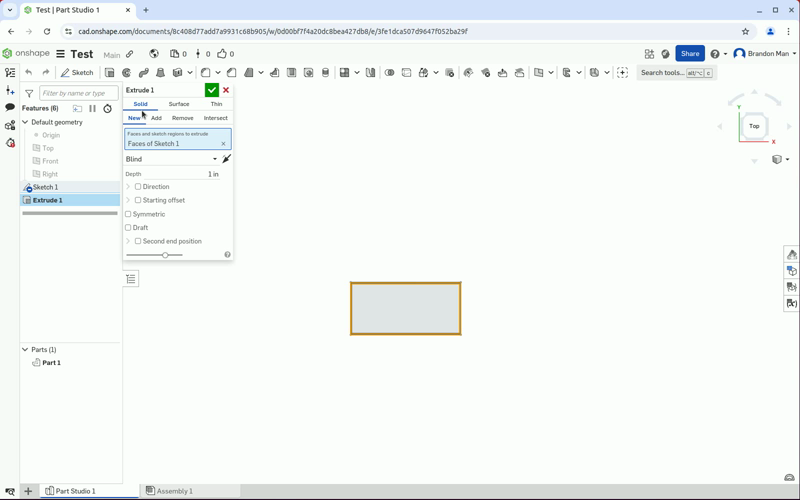
mouse_move(137, 120)
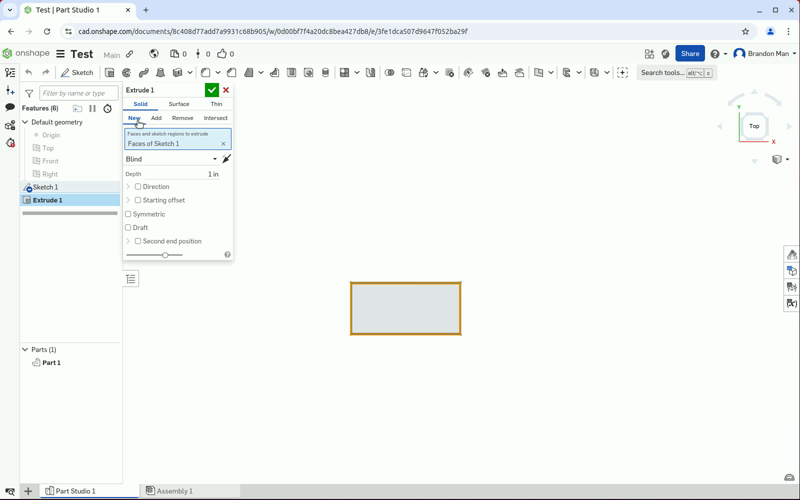
click(137, 120)
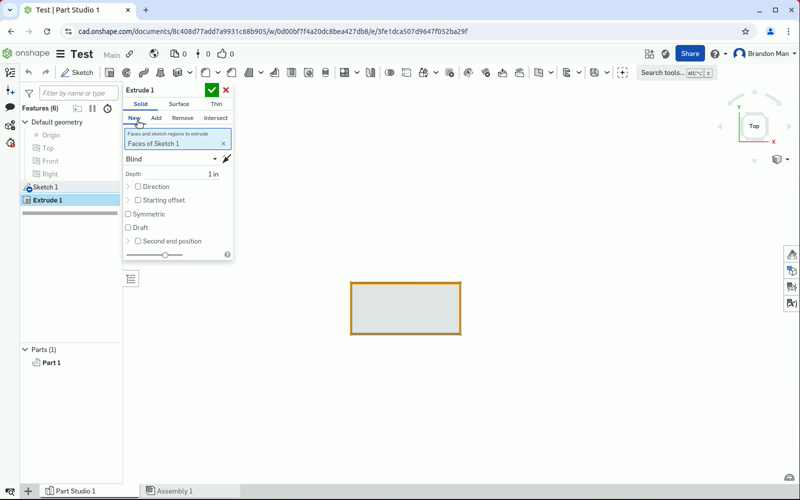
key(tab, 4)
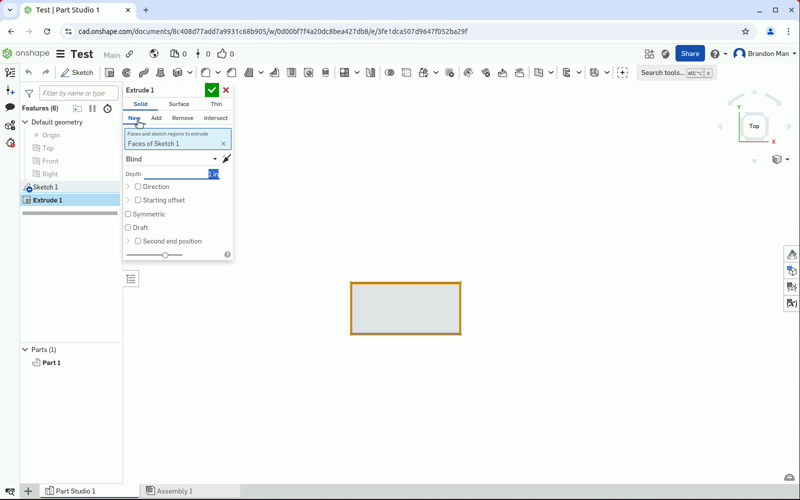
text(0.481)
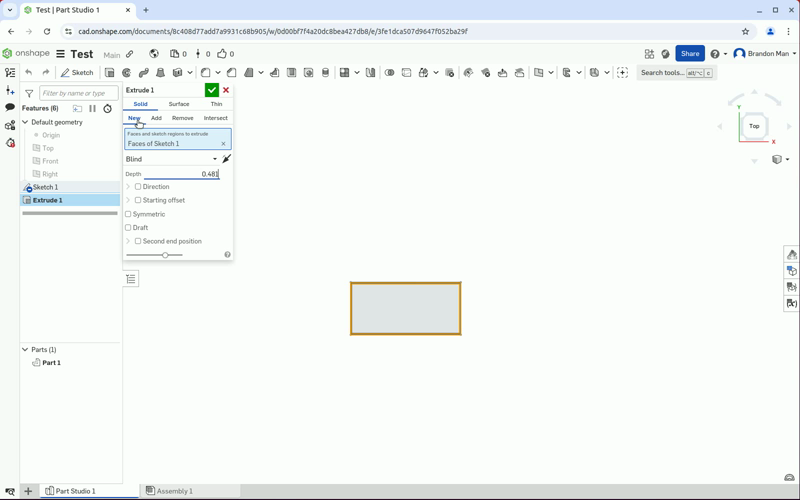
key(enter)
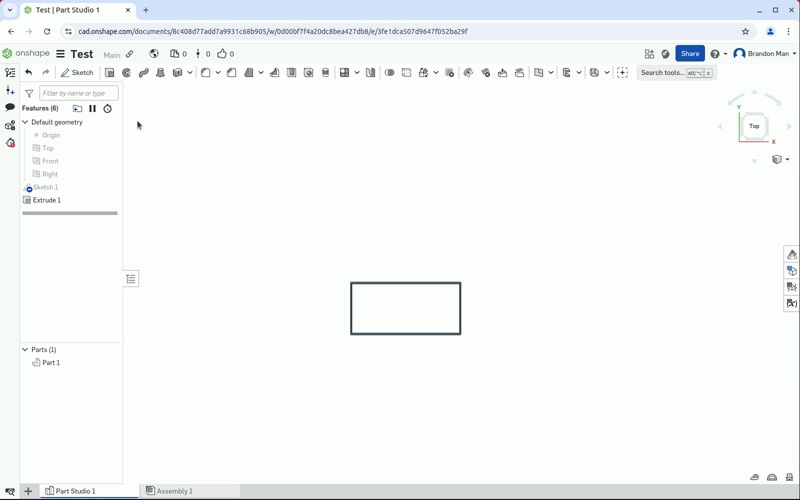
key(shift+h)
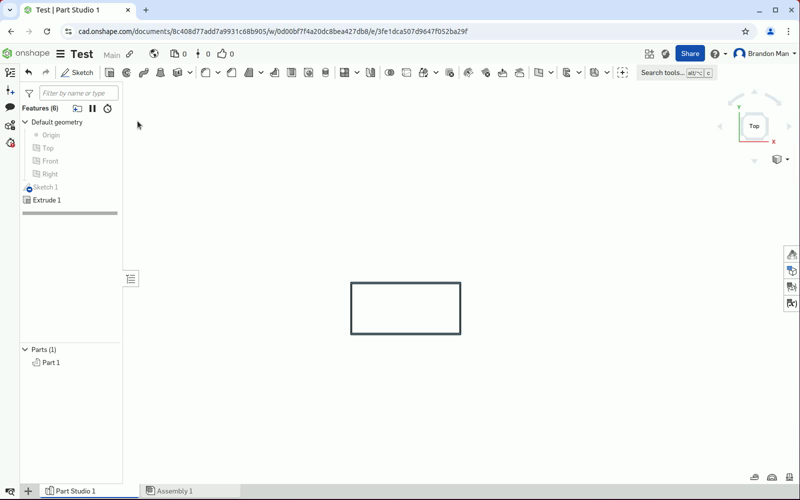
key(shift+h)
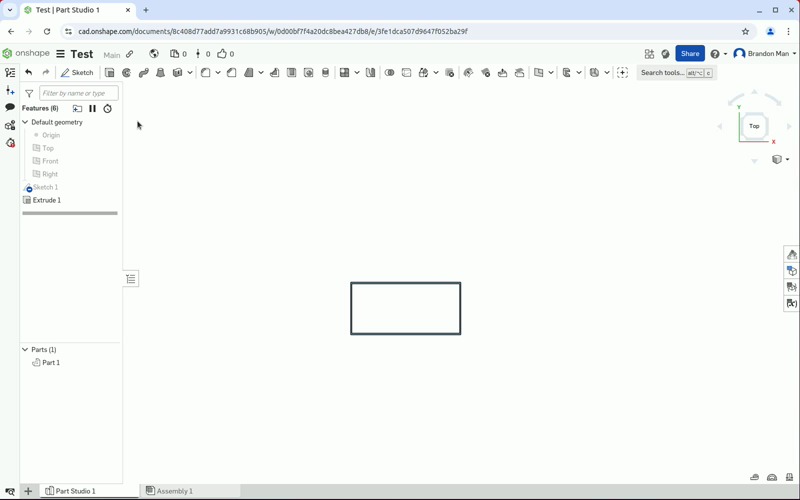
mouse_move(73, 189)
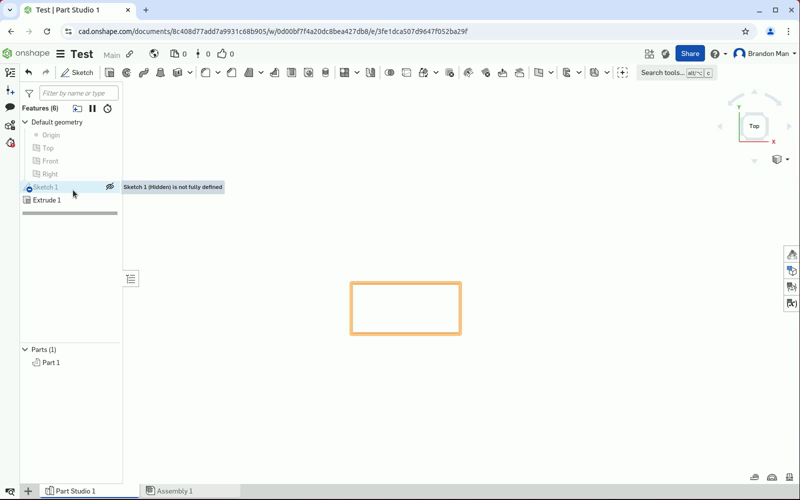
click(73, 189)
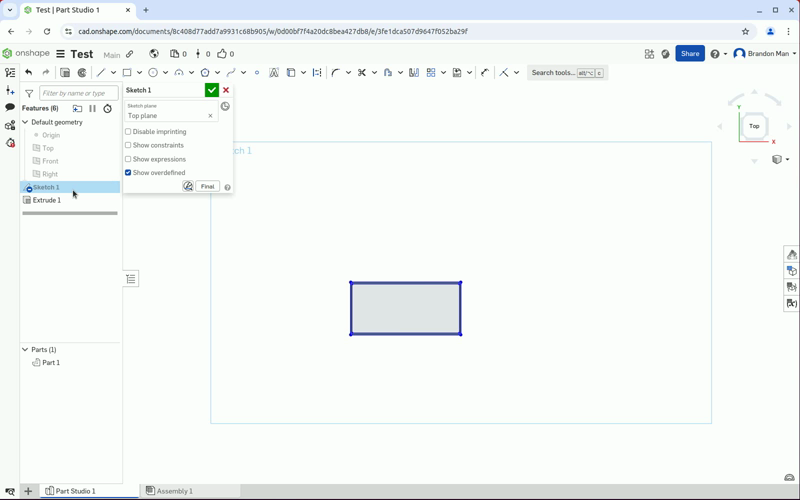
mouse_move(229, 92)
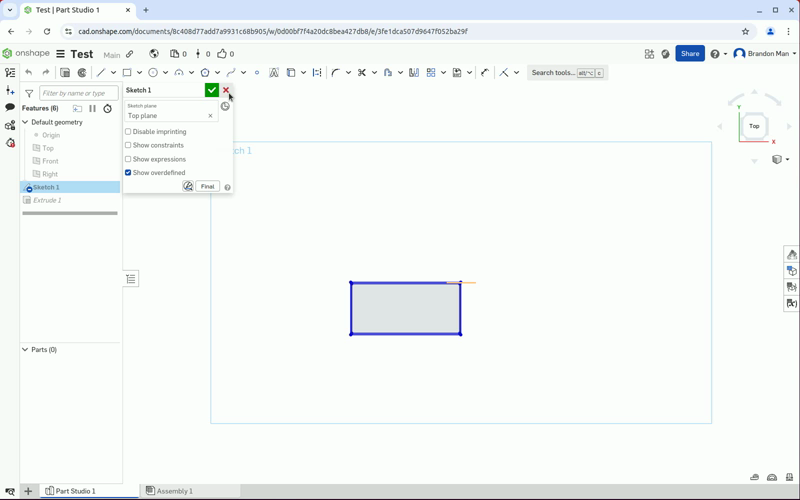
click(229, 92)
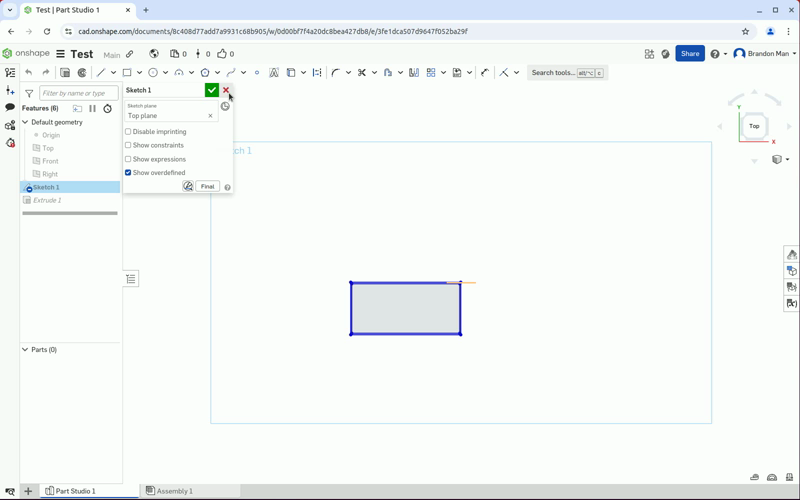
key(shift+s)
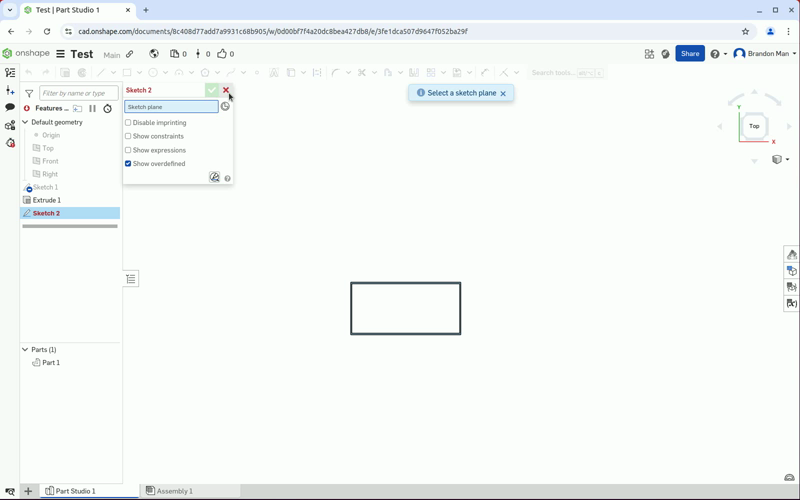
mouse_move(73, 150)
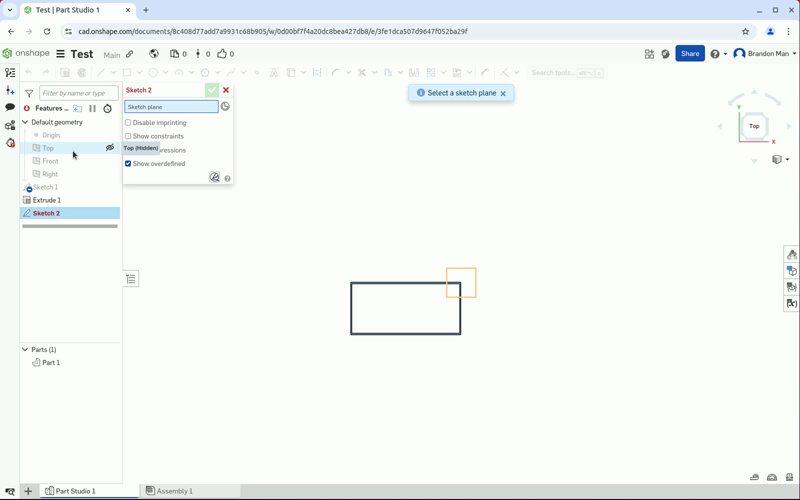
click(73, 150)
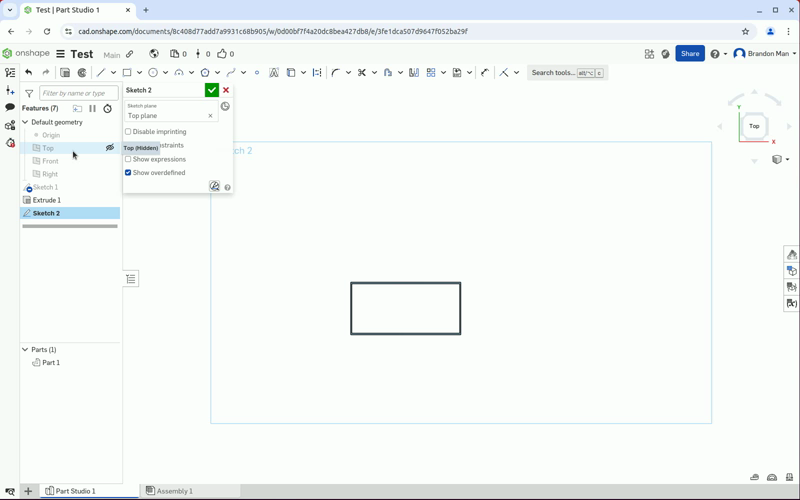
mouse_move(73, 352)
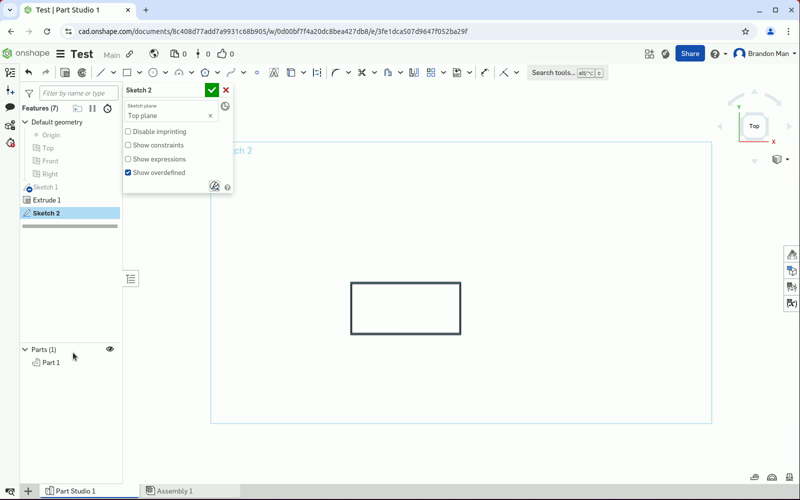
key(y)
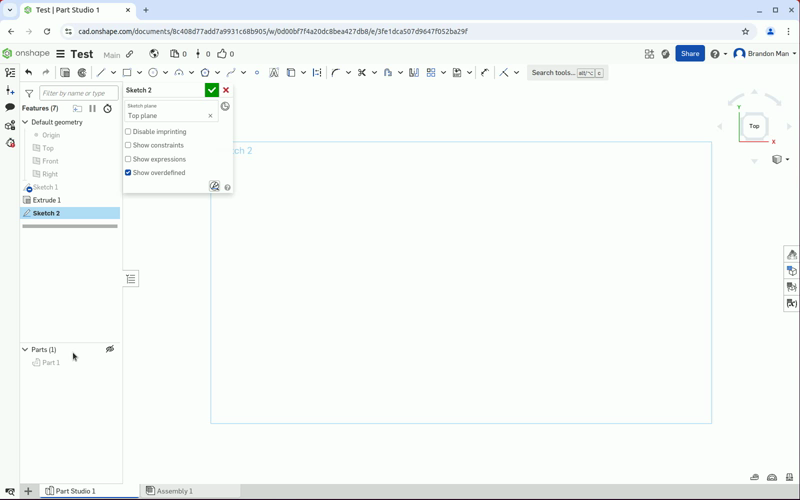
key(l)
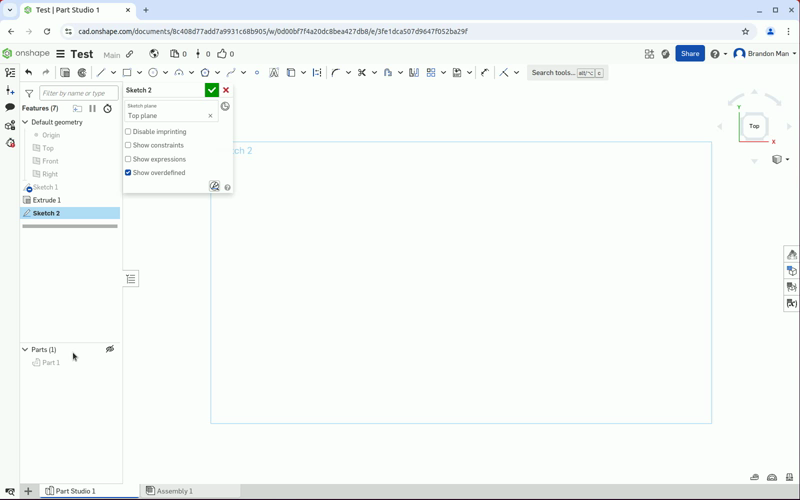
key_down(shift)
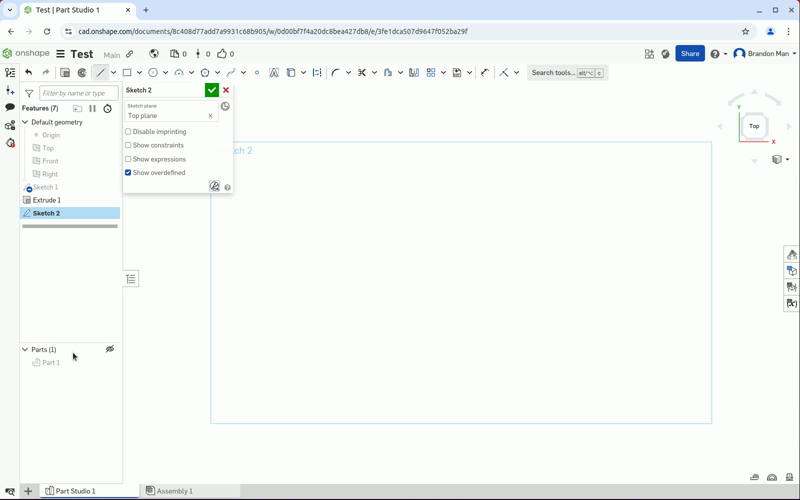
mouse_move(348, 336)
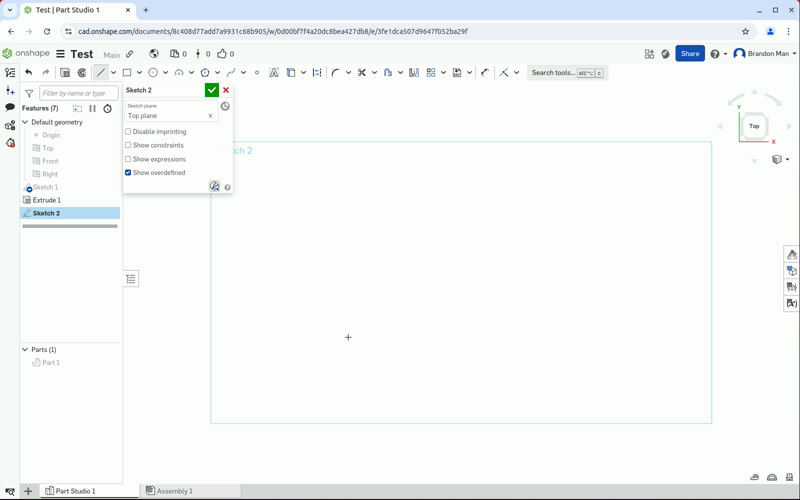
click(348, 336)
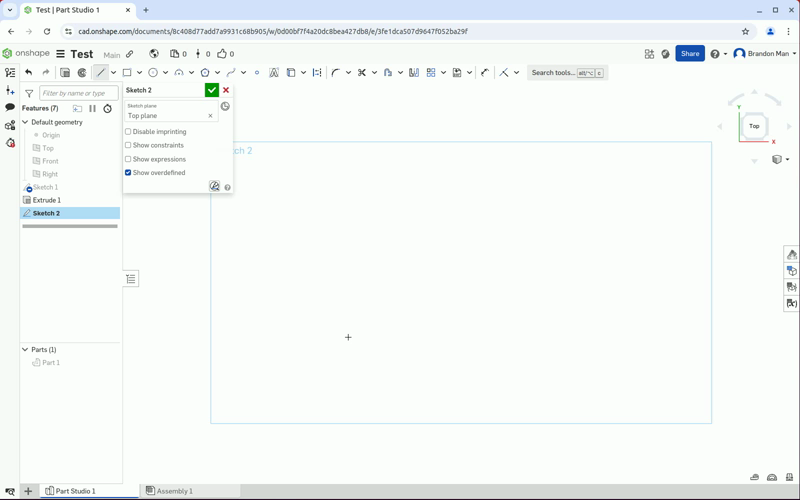
key_up(shift)
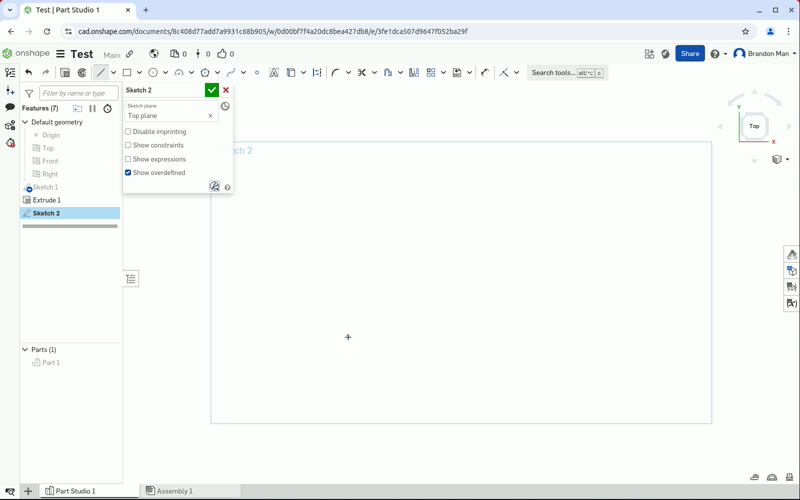
key_down(shift)
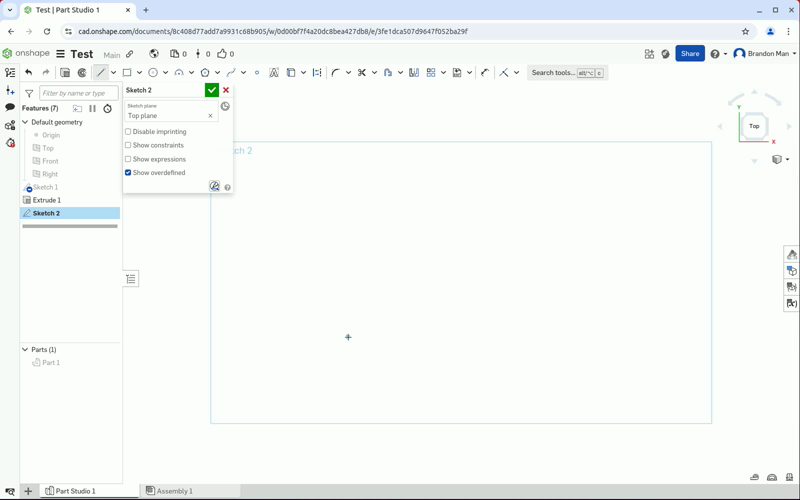
mouse_move(463, 336)
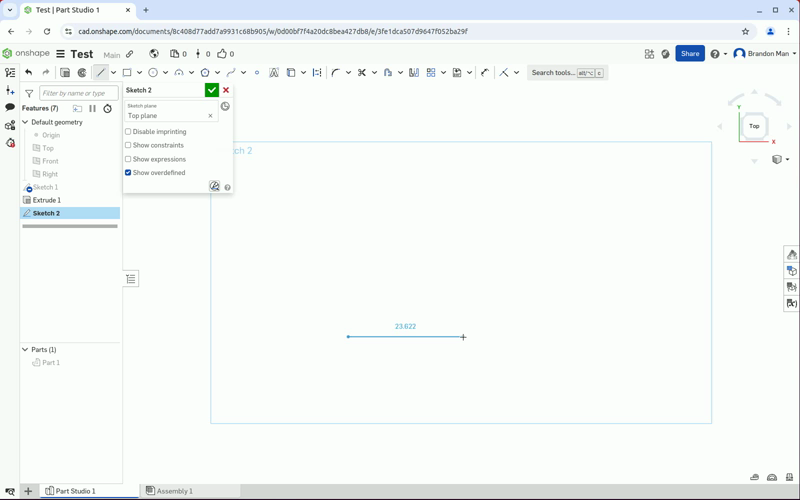
click(463, 336)
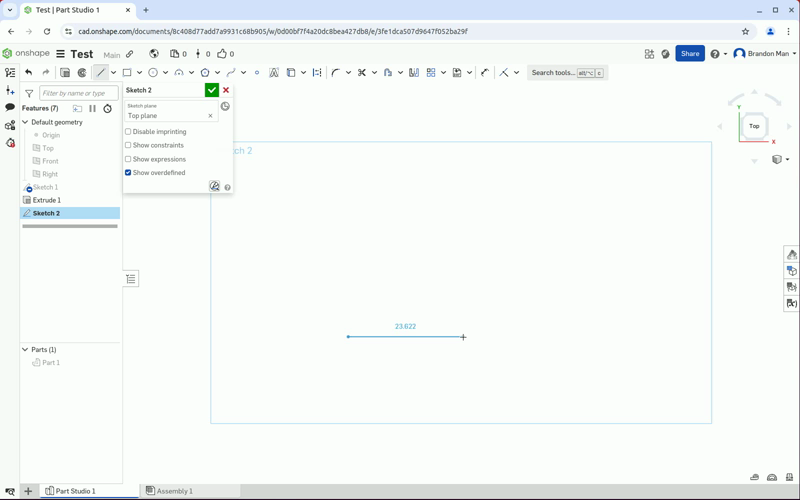
key_up(shift)
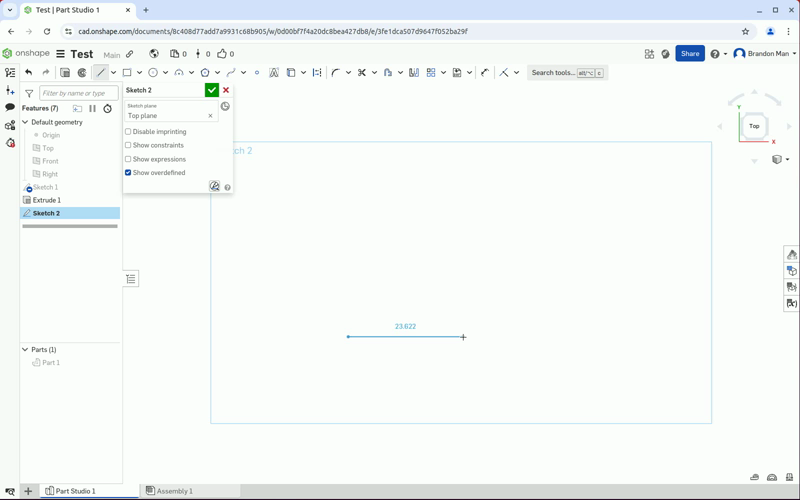
key_down(shift)
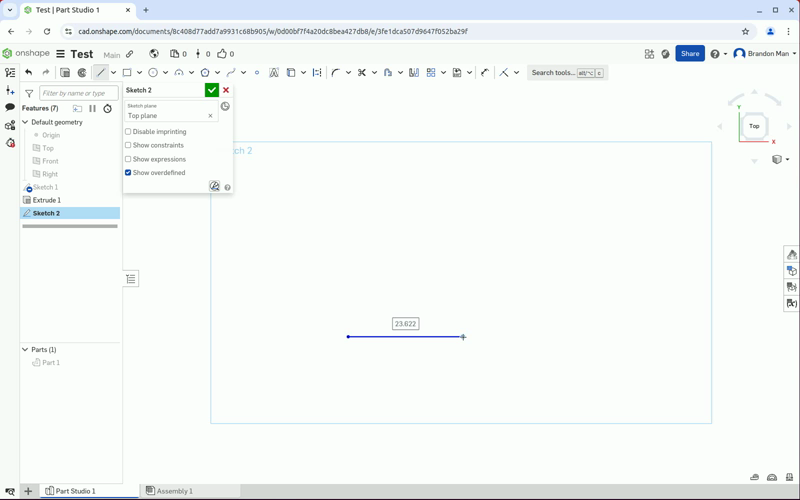
mouse_move(493, 336)
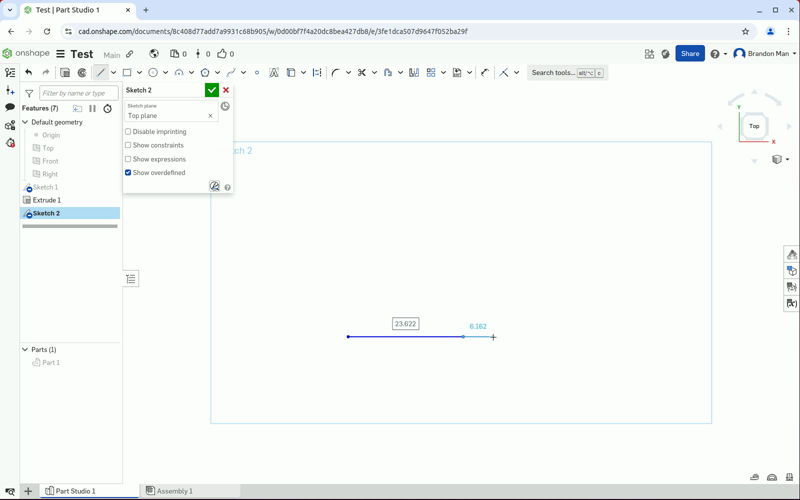
mouse_move(463, 279)
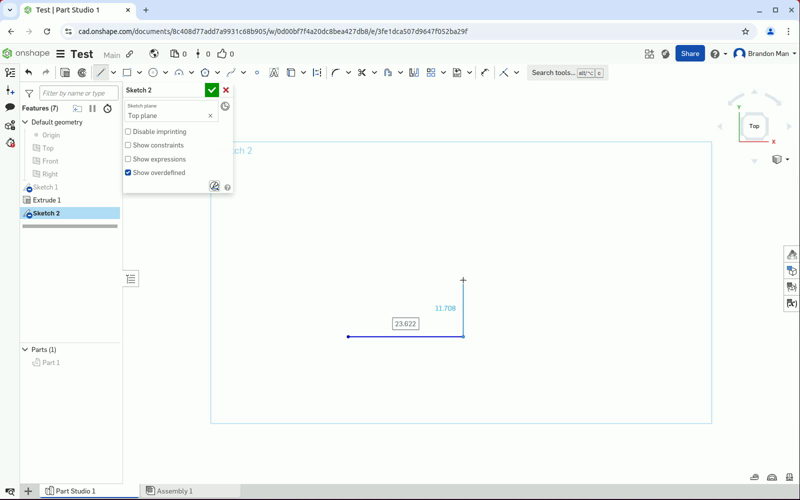
click(463, 279)
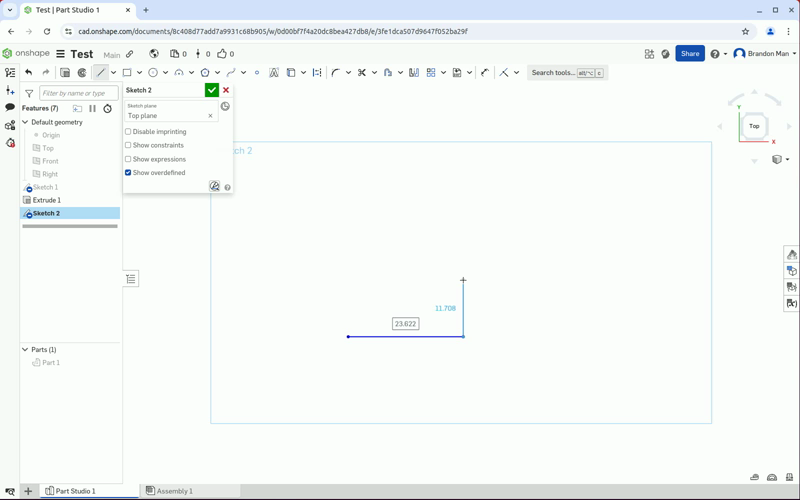
key_up(shift)
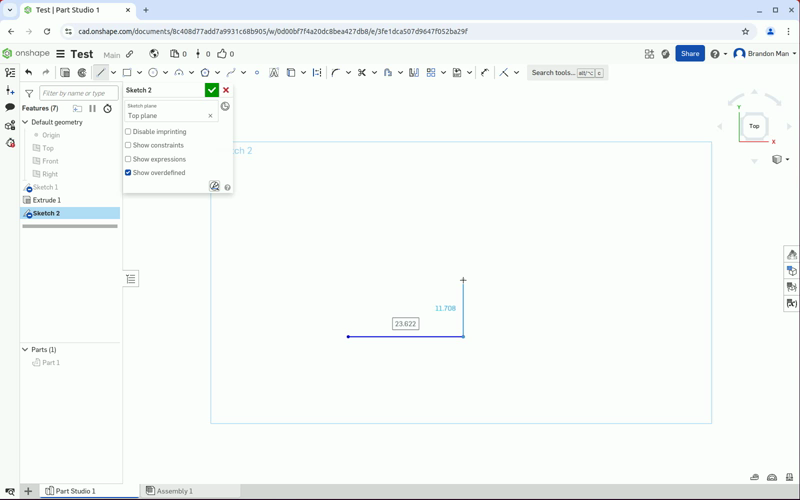
key_down(shift)
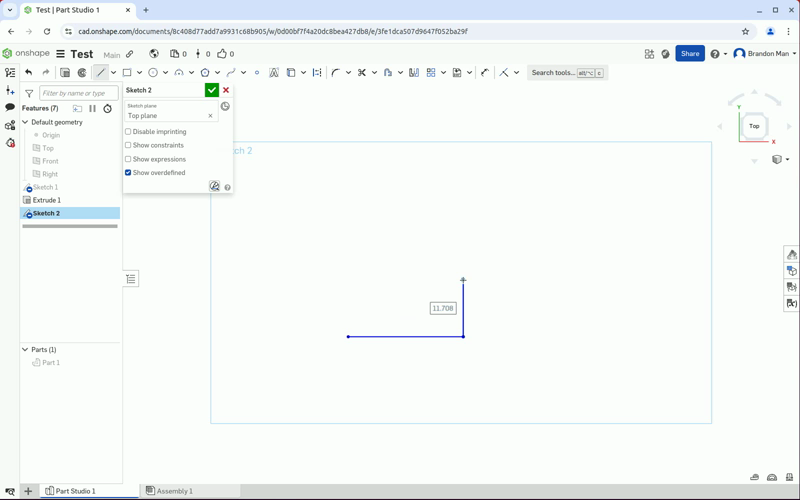
mouse_move(348, 279)
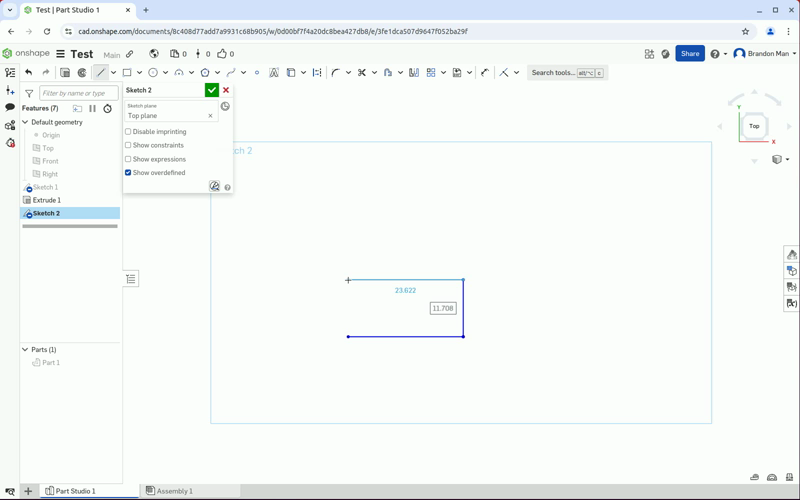
click(348, 279)
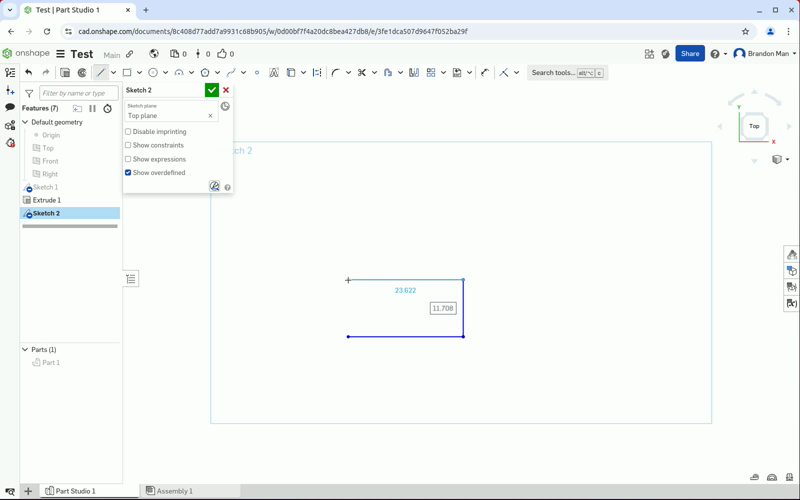
key_up(shift)
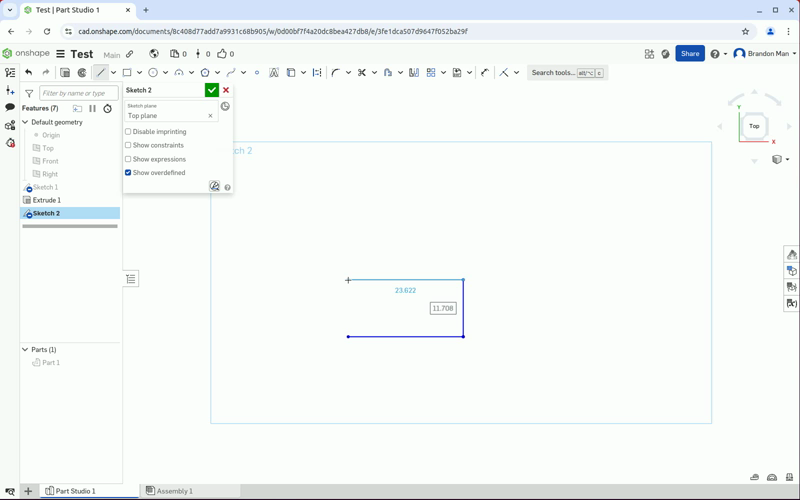
mouse_move(378, 279)
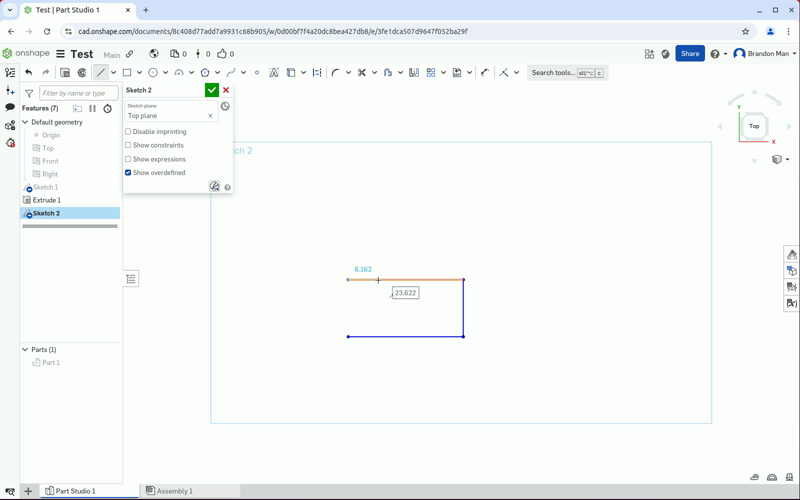
key_down(shift)
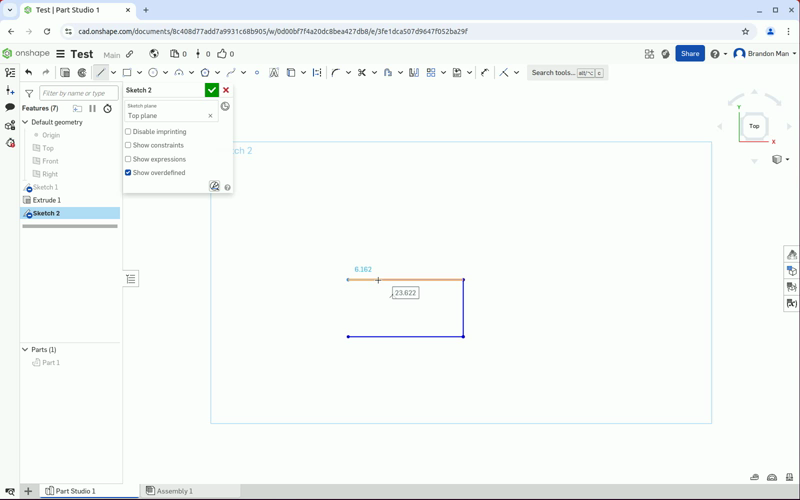
mouse_move(348, 336)
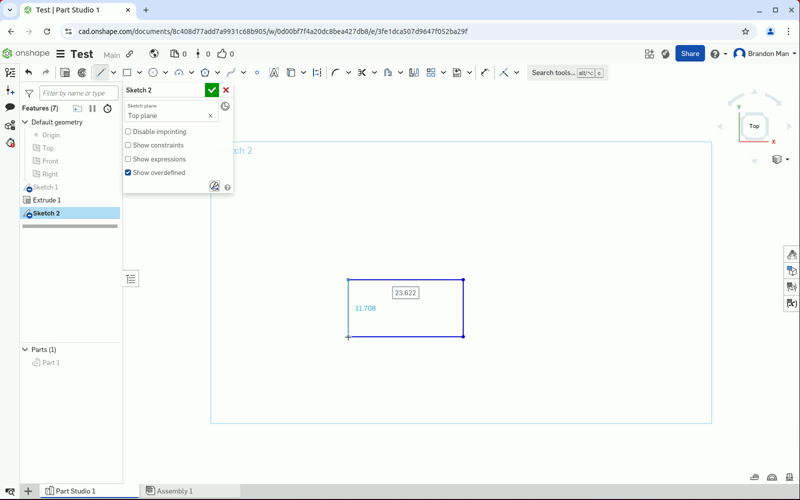
key_up(shift)
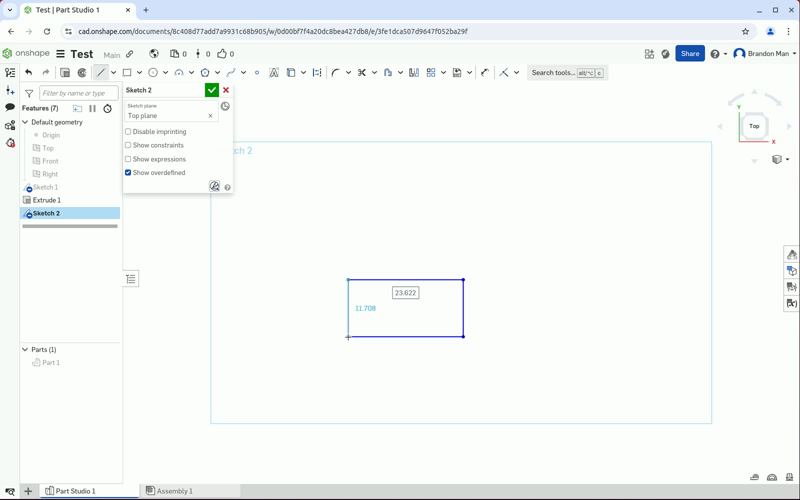
click(348, 336)
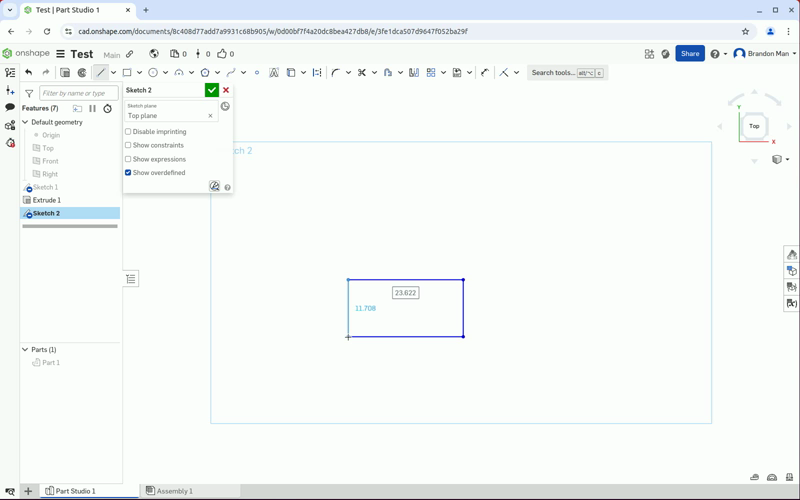
key(esc)
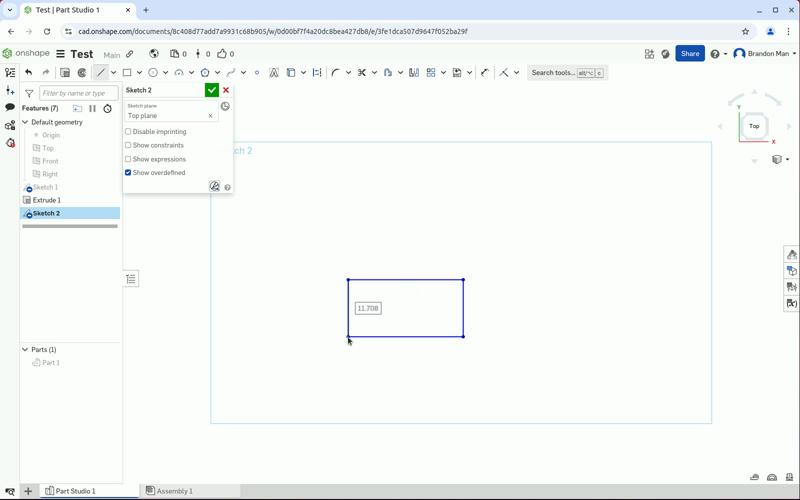
key(l)
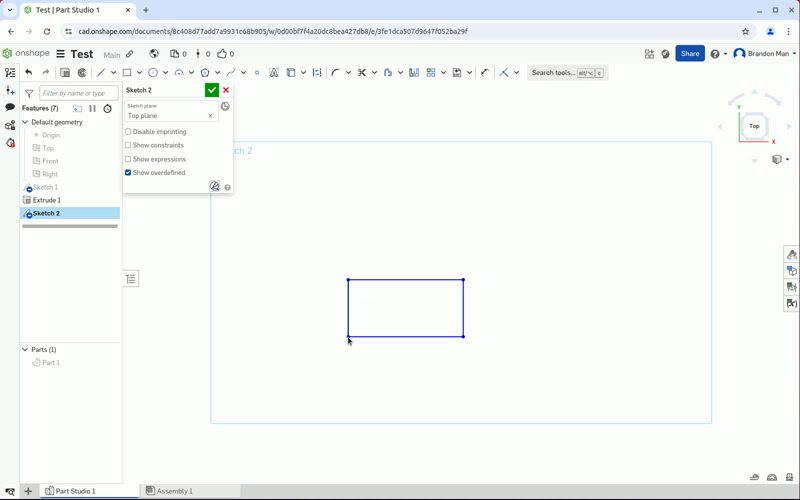
key_down(shift)
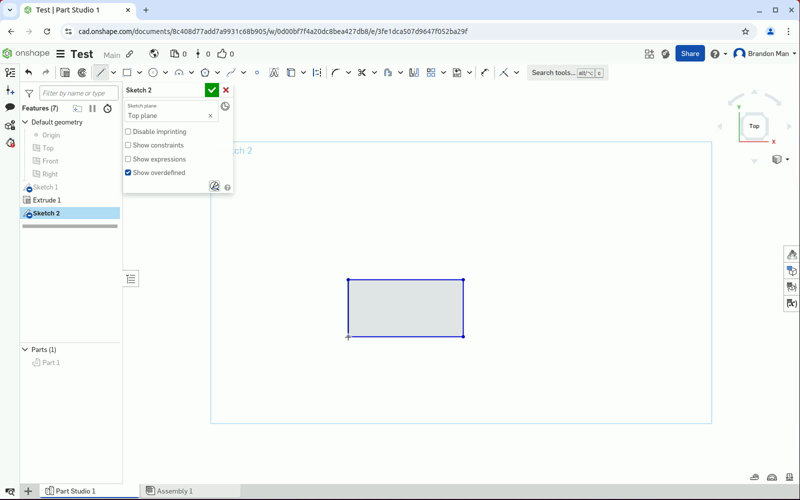
mouse_move(350, 334)
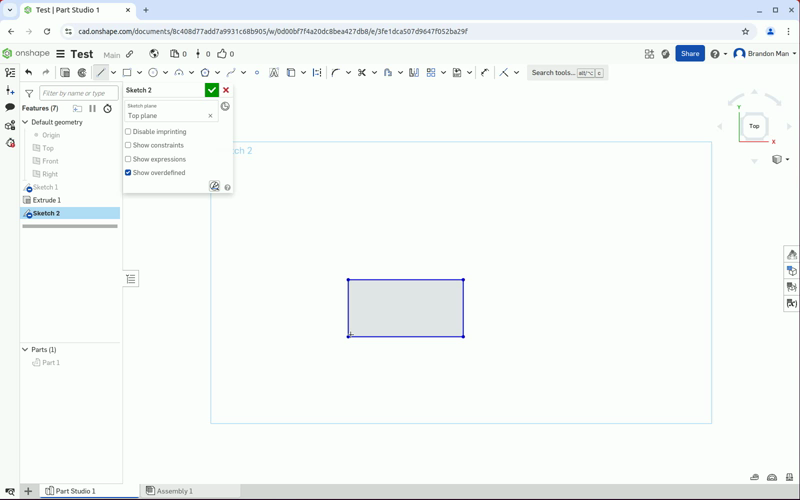
scroll(6)
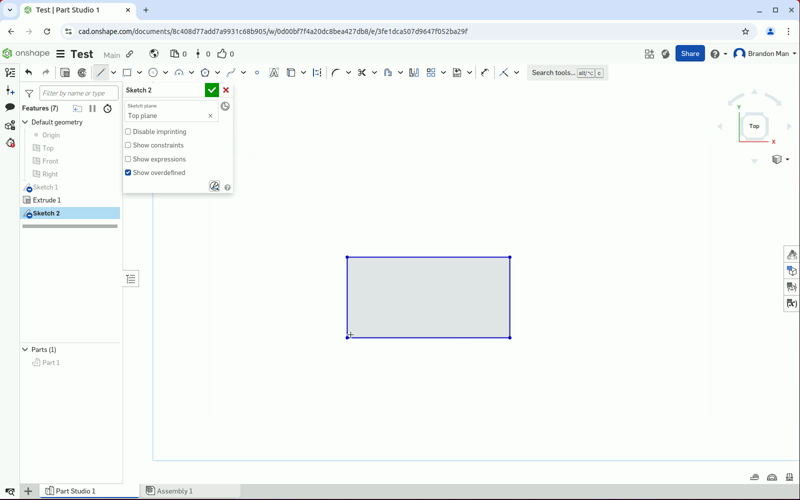
scroll(6)
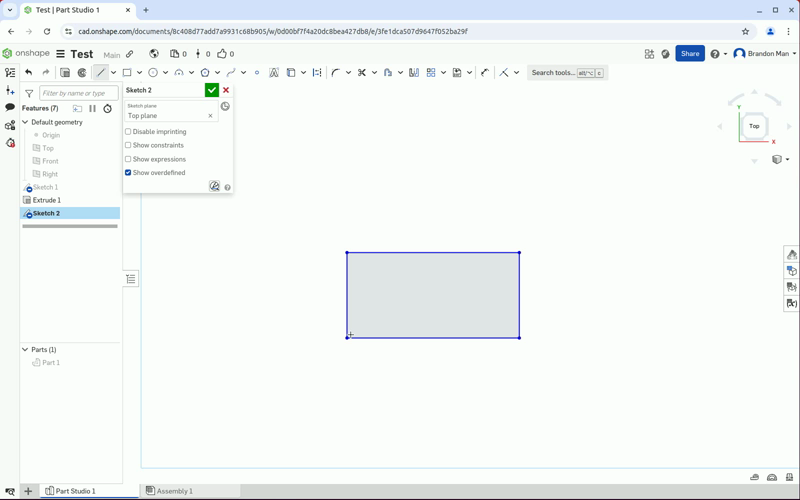
scroll(6)
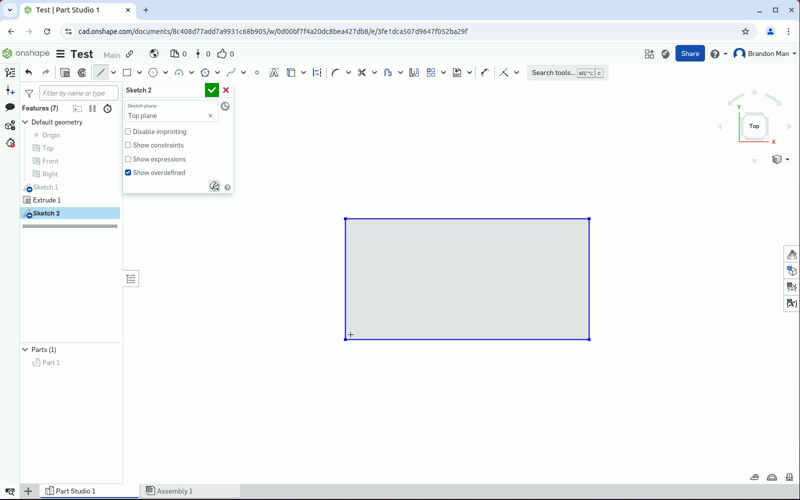
scroll(6)
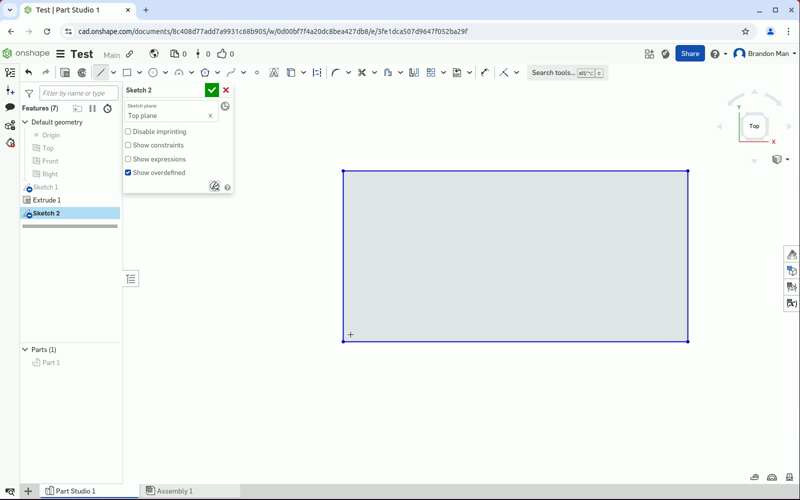
scroll(6)
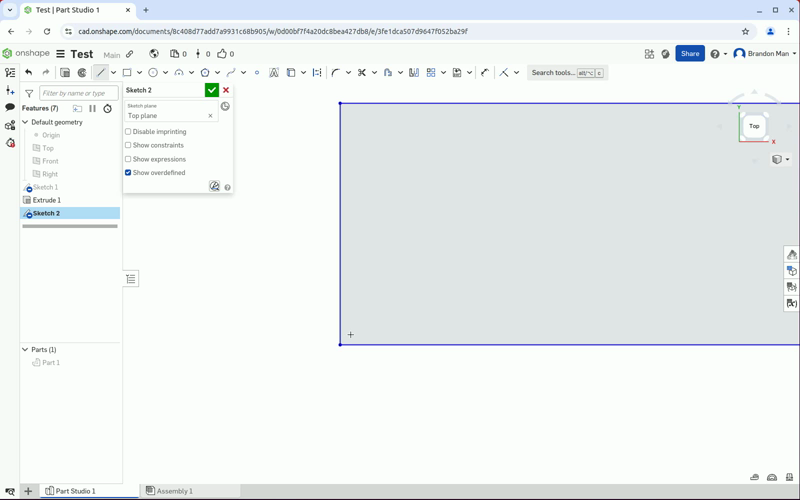
scroll(6)
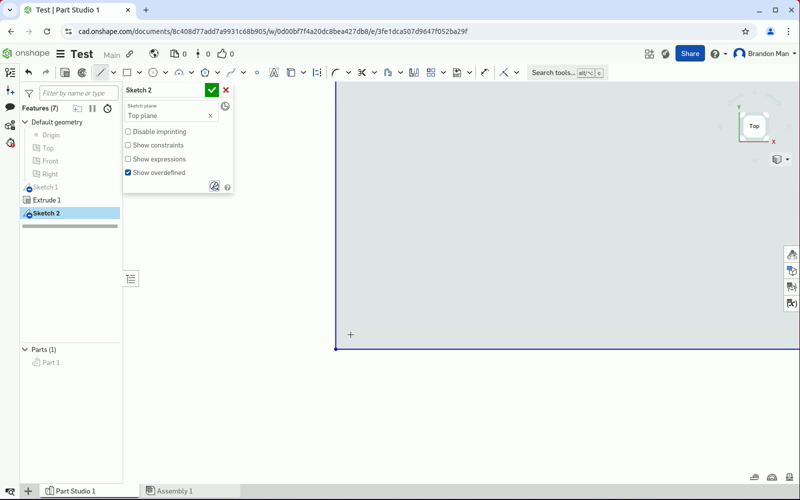
scroll(6)
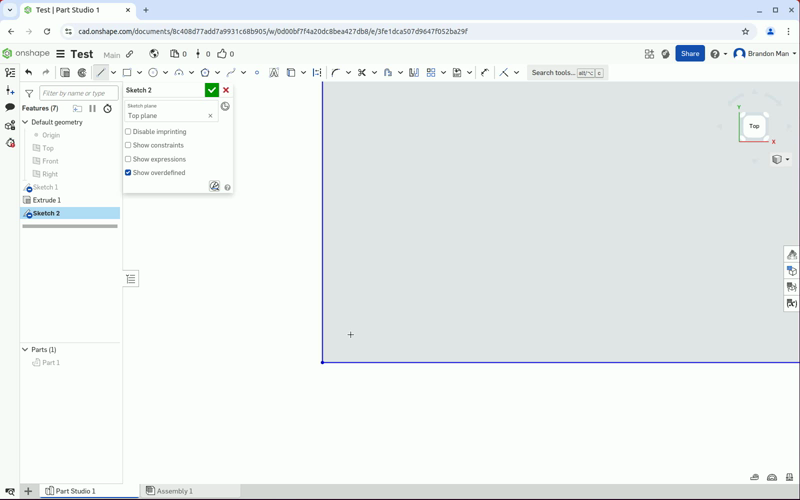
click(350, 334)
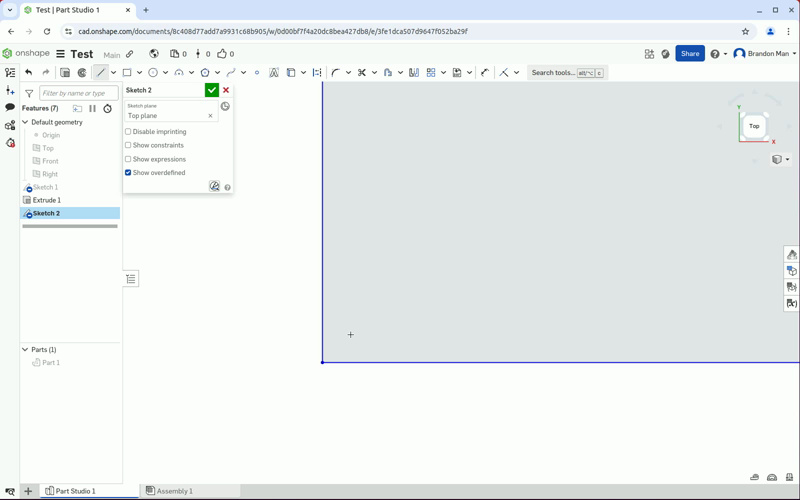
scroll(-6)
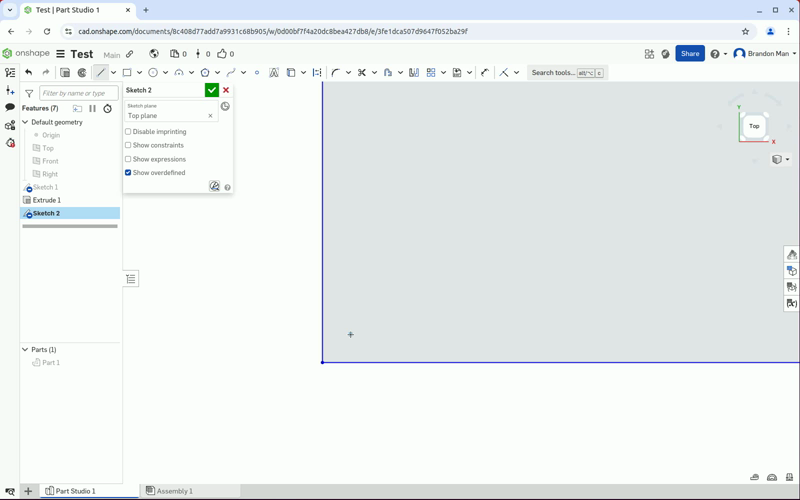
scroll(-6)
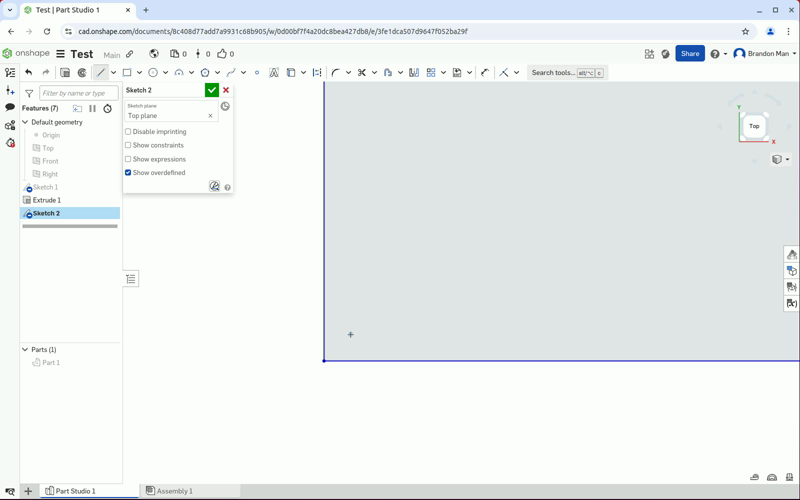
scroll(-6)
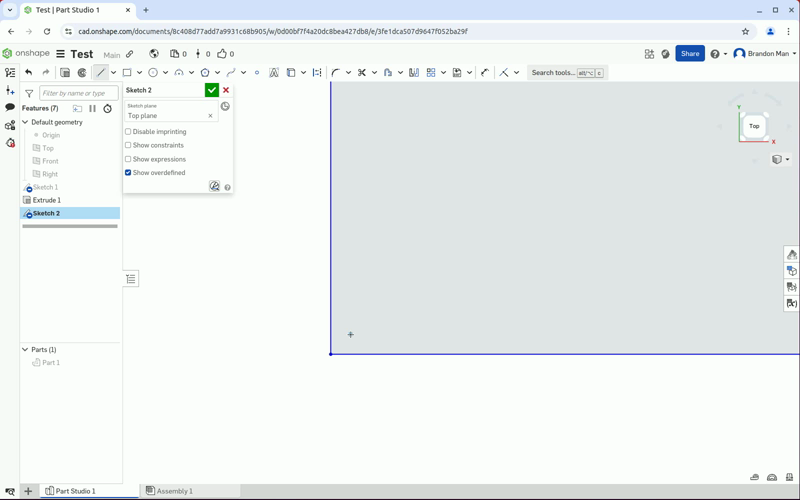
scroll(-6)
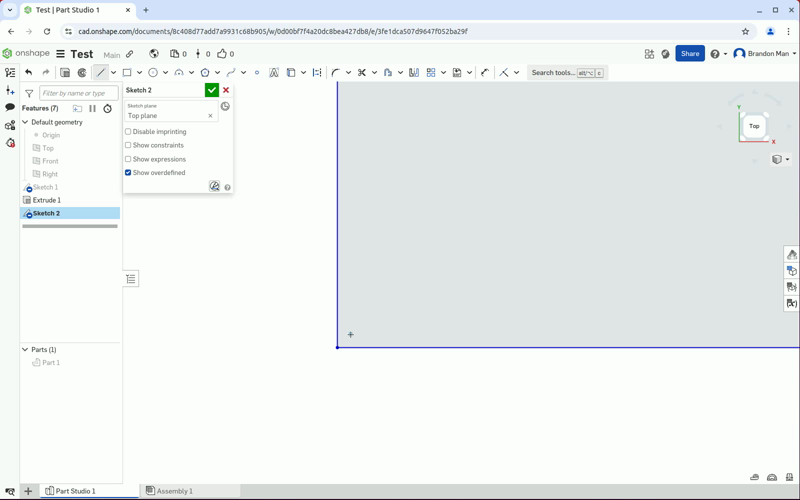
scroll(-6)
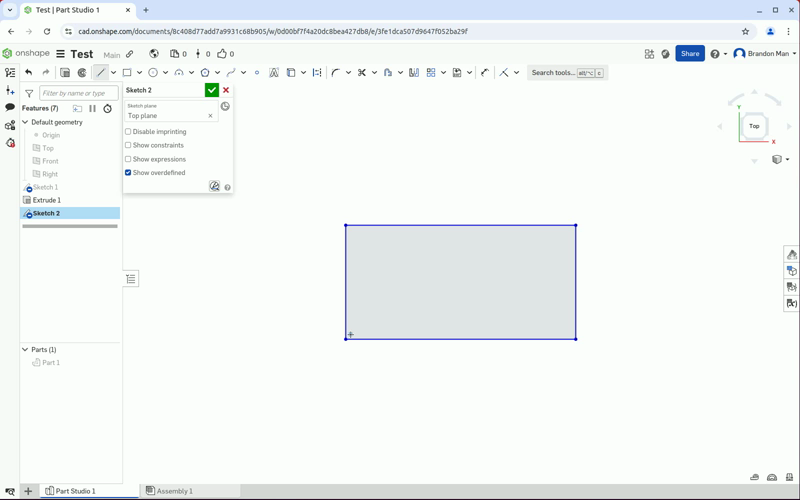
scroll(-6)
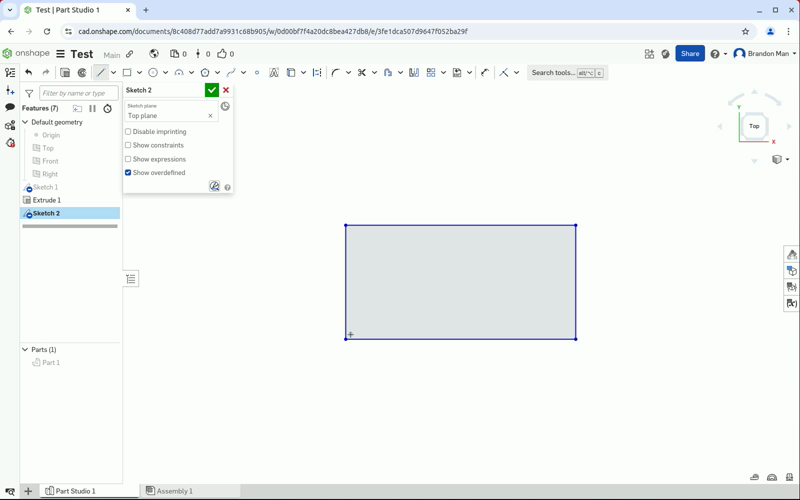
scroll(-6)
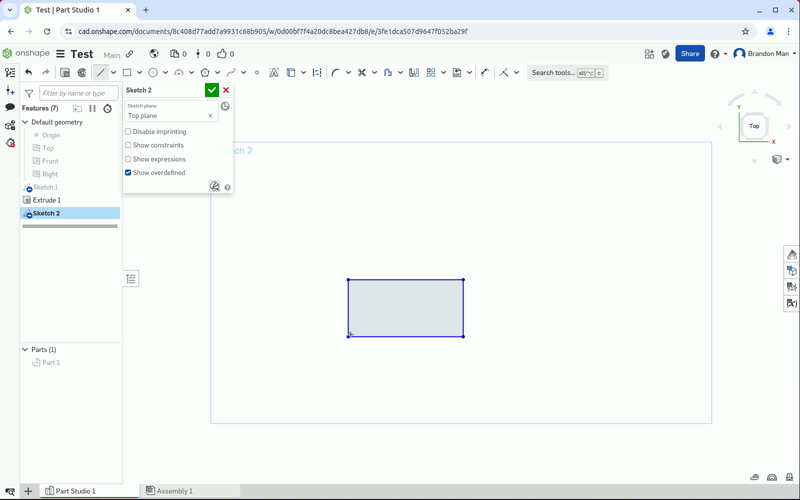
key_up(shift)
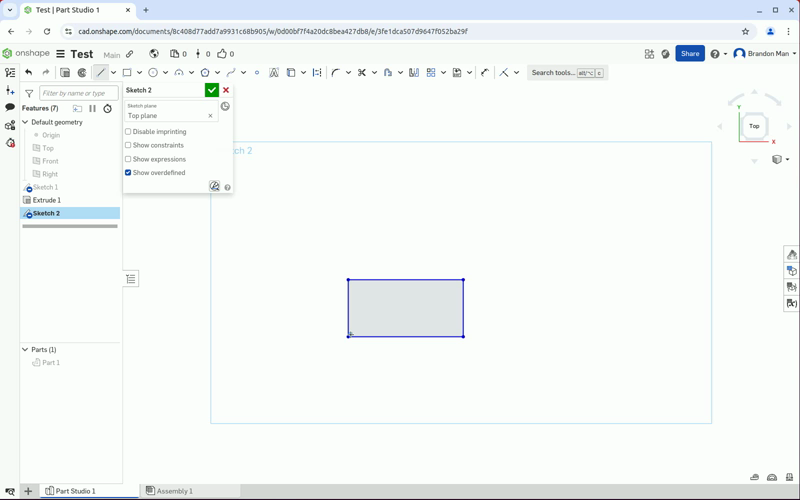
key_down(shift)
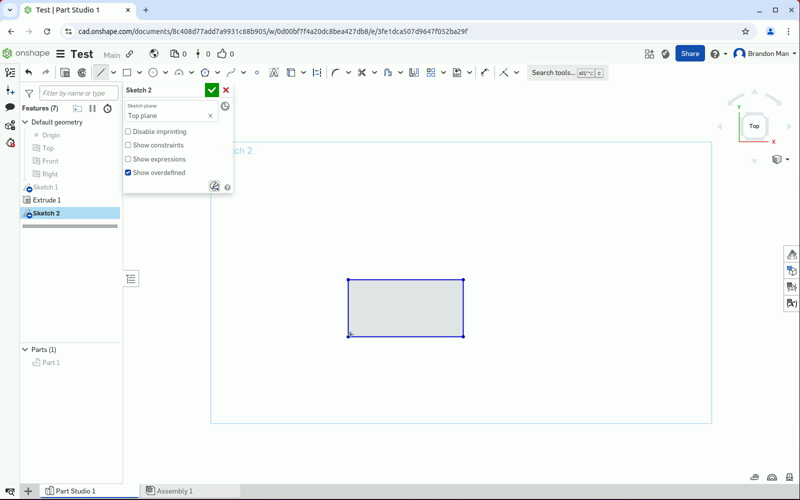
mouse_move(460, 334)
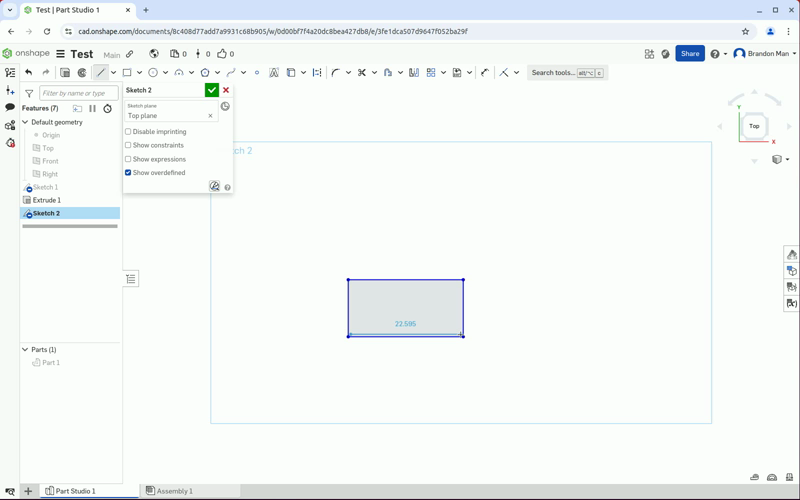
scroll(6)
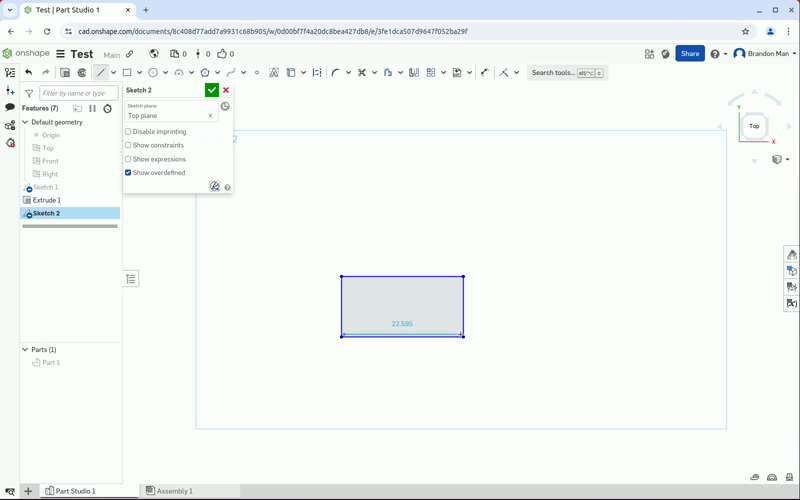
scroll(6)
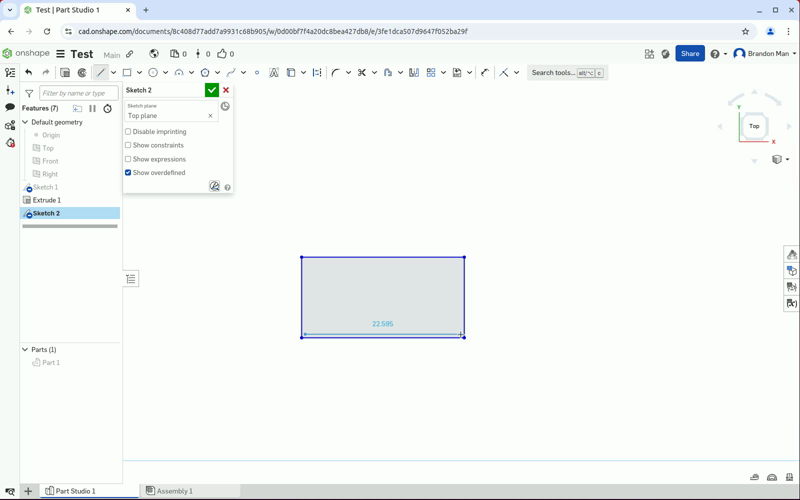
scroll(6)
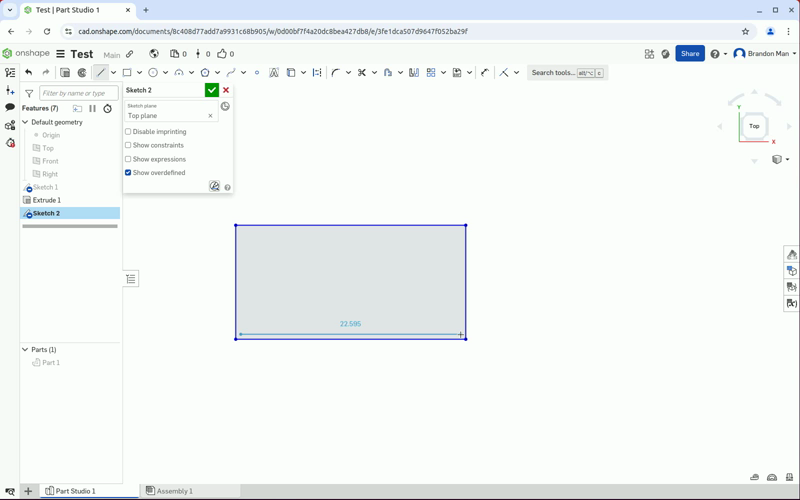
scroll(6)
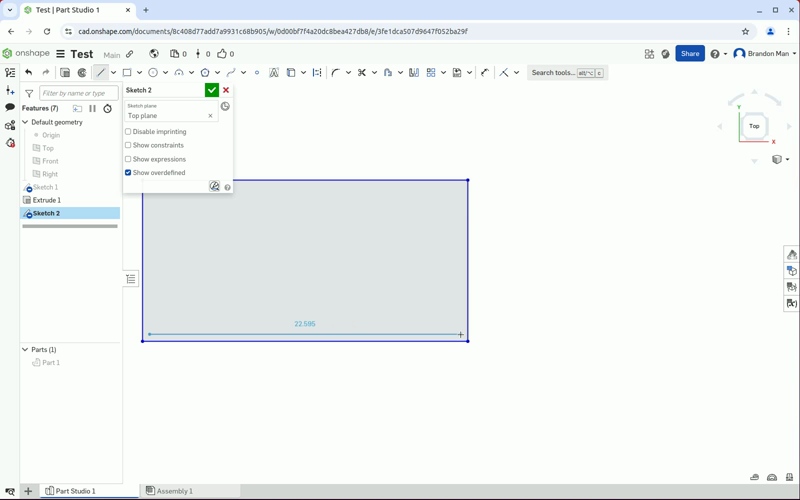
scroll(6)
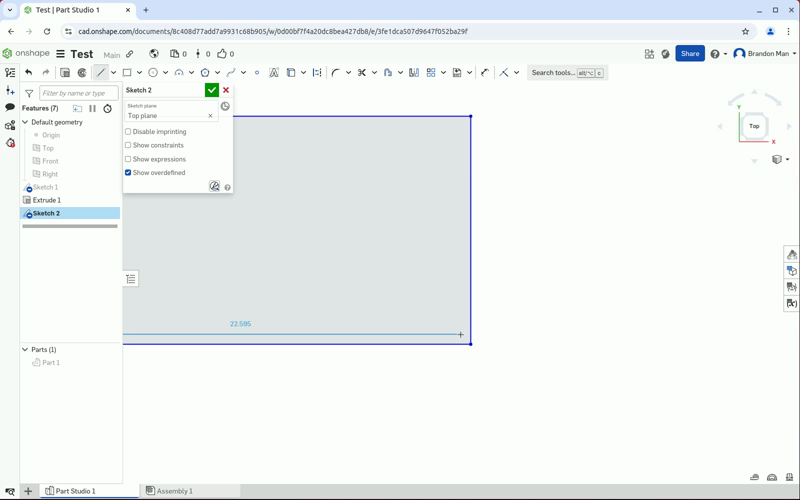
scroll(6)
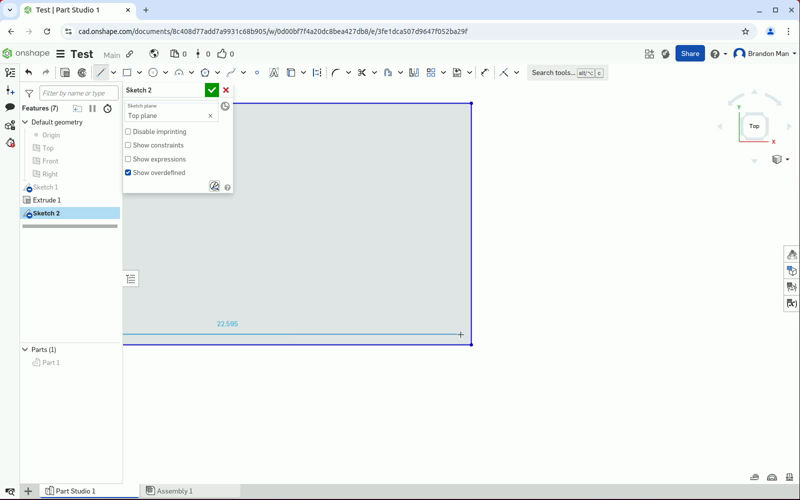
scroll(6)
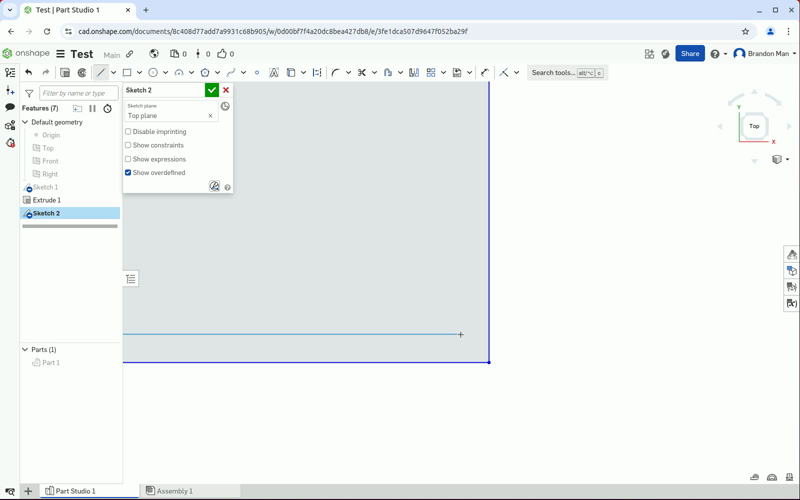
click(460, 334)
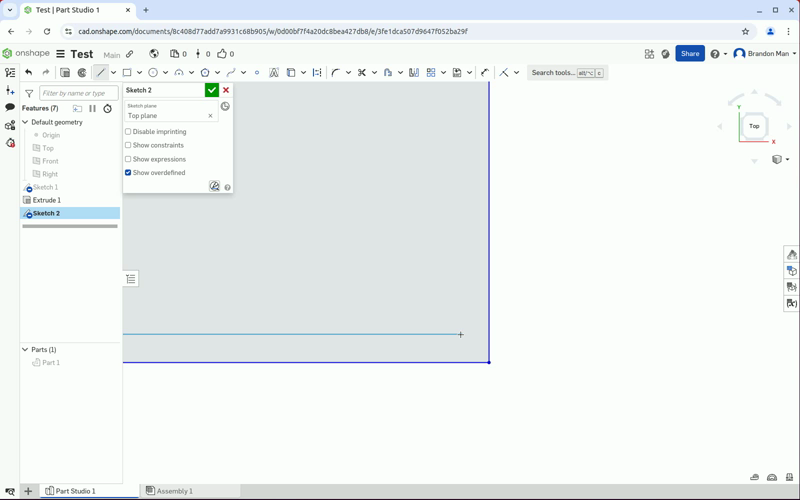
scroll(-6)
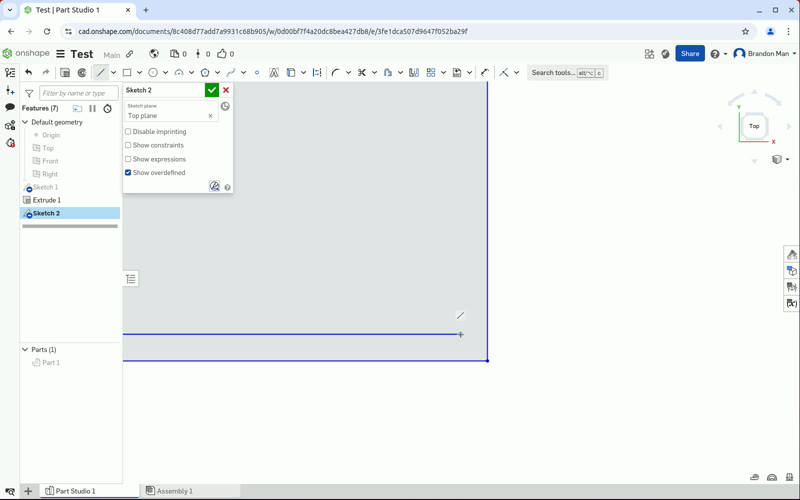
scroll(-6)
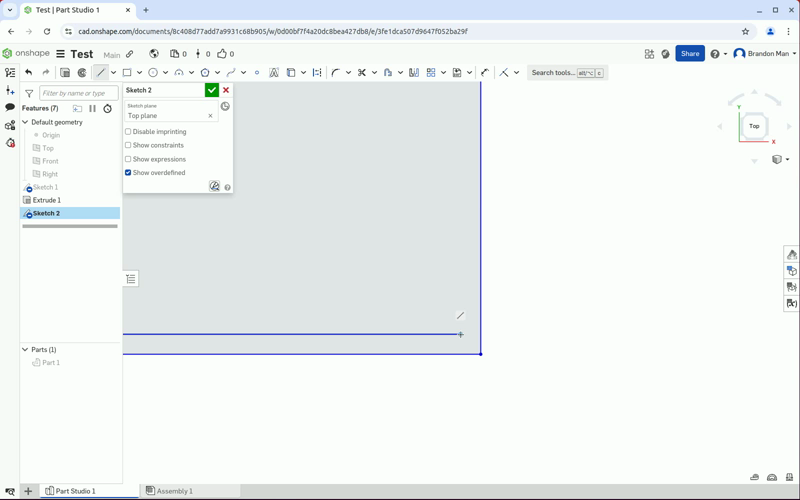
scroll(-6)
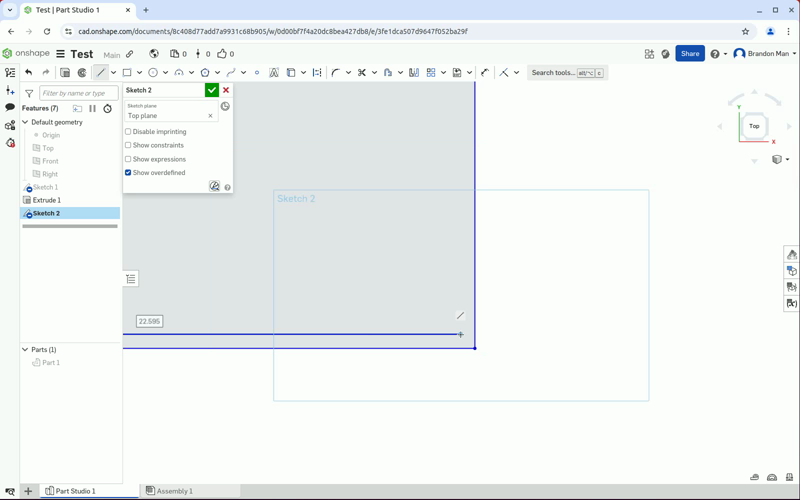
scroll(-6)
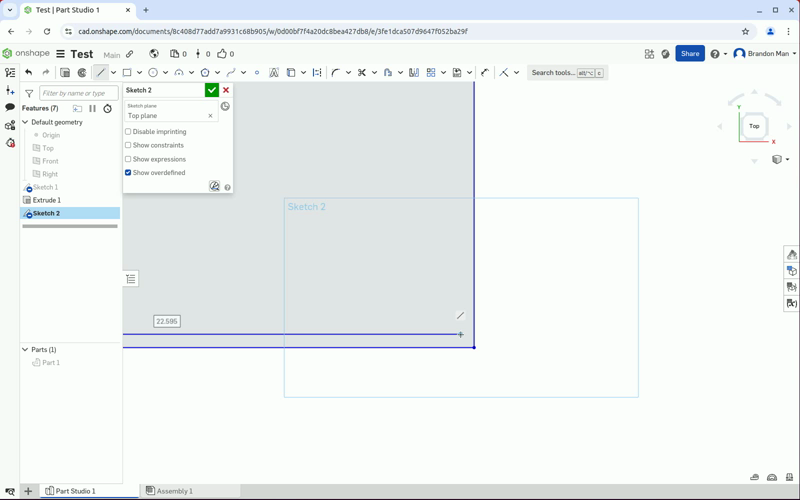
scroll(-6)
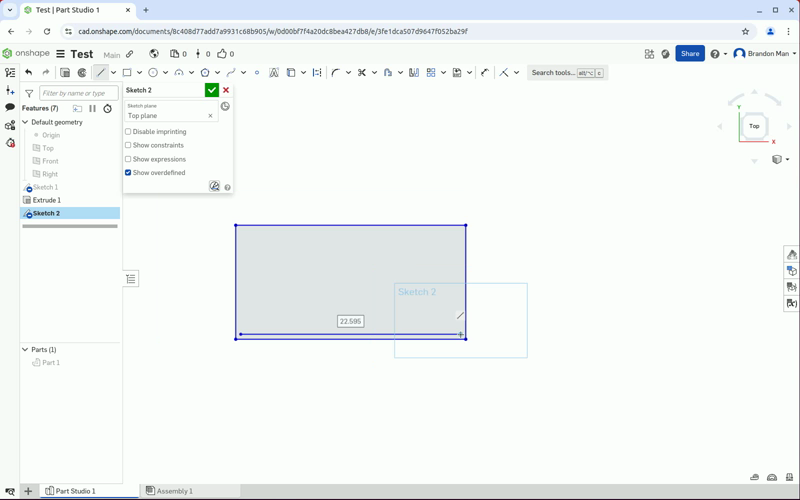
scroll(-6)
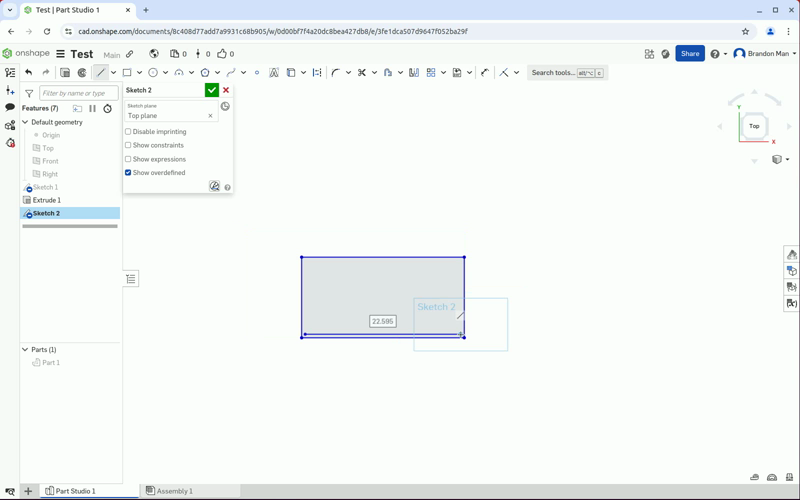
scroll(-6)
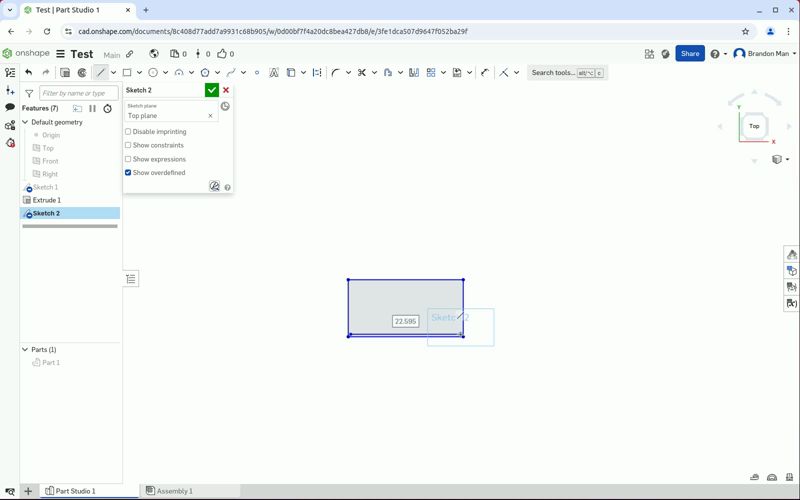
key_up(shift)
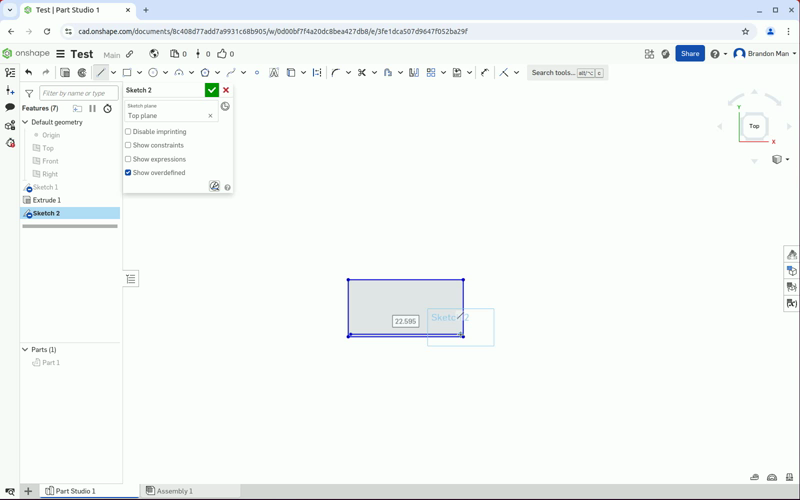
key_down(shift)
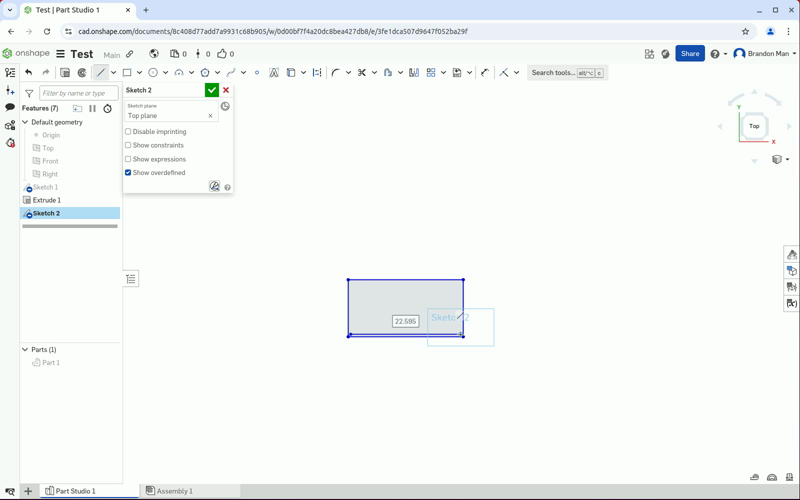
mouse_move(490, 334)
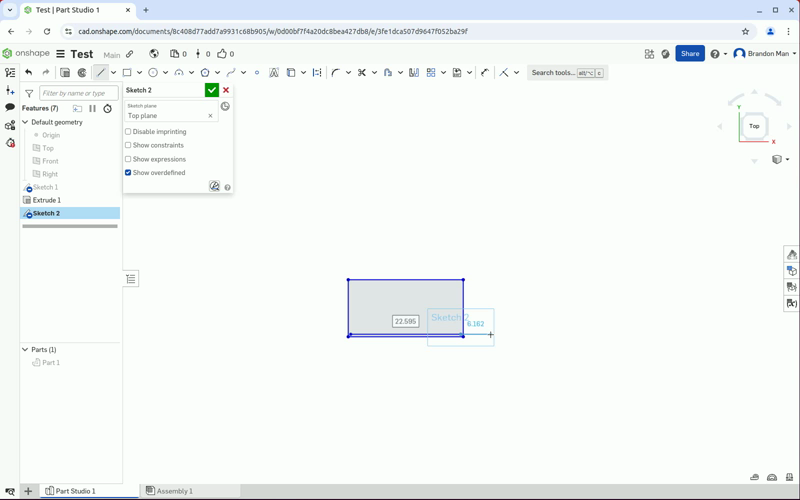
mouse_move(460, 282)
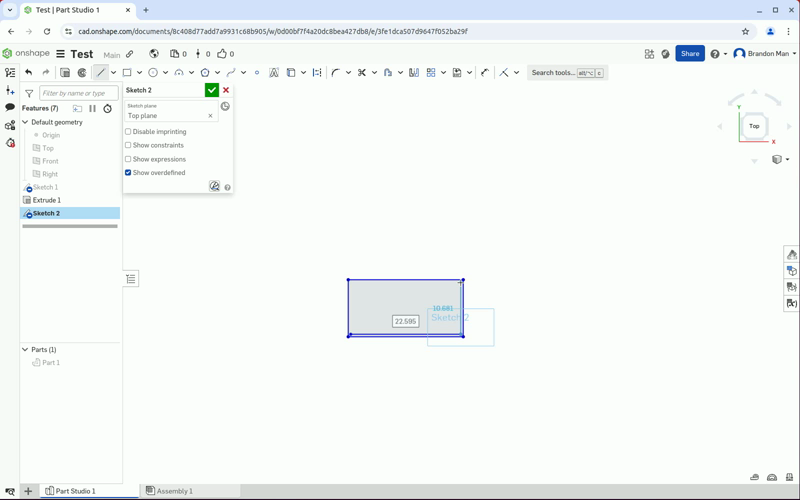
scroll(6)
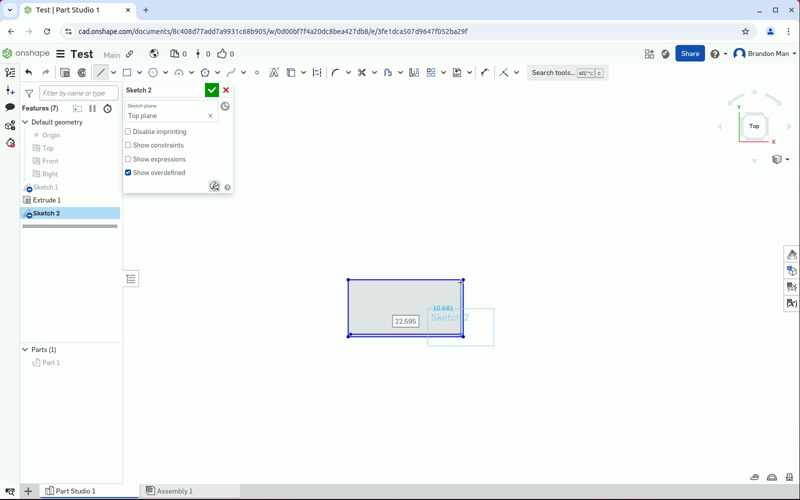
scroll(6)
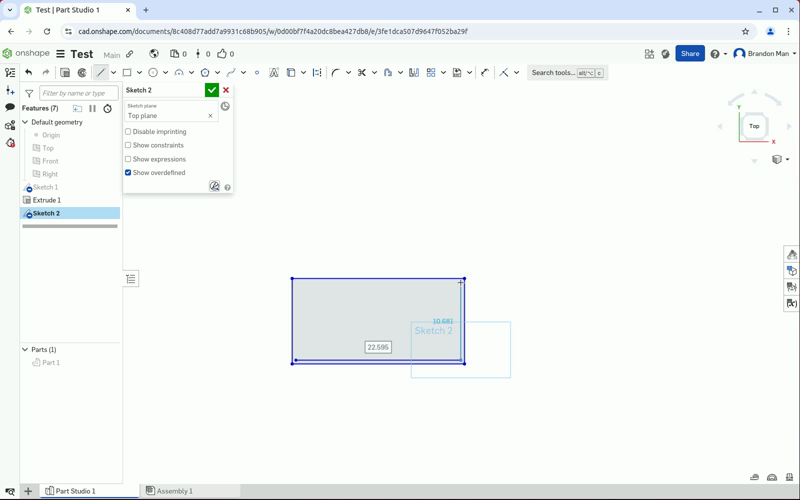
scroll(6)
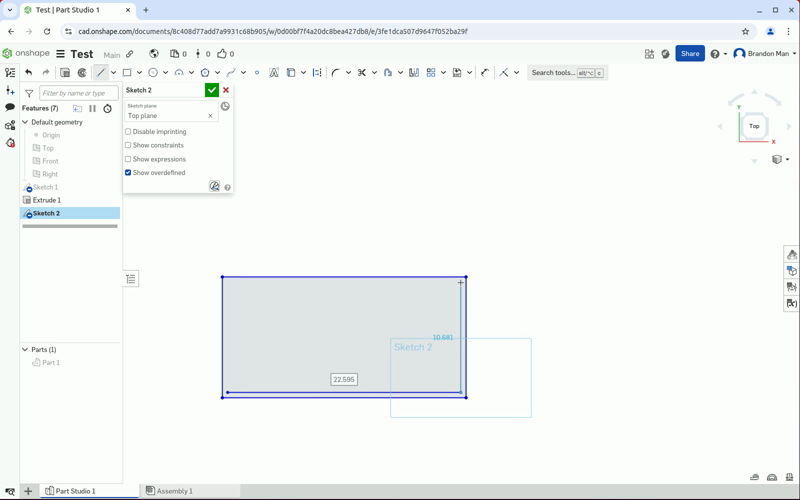
scroll(6)
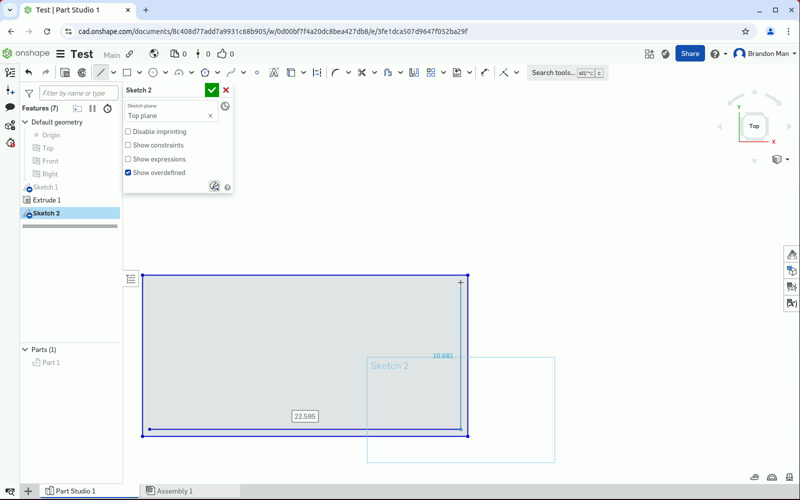
scroll(6)
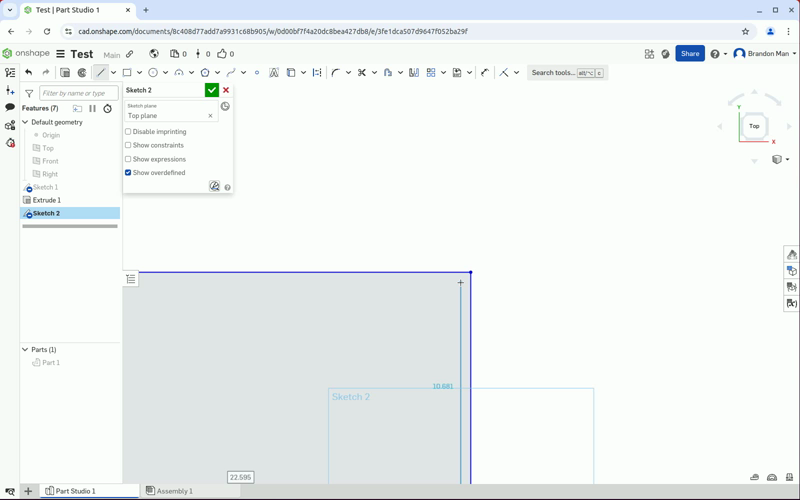
scroll(6)
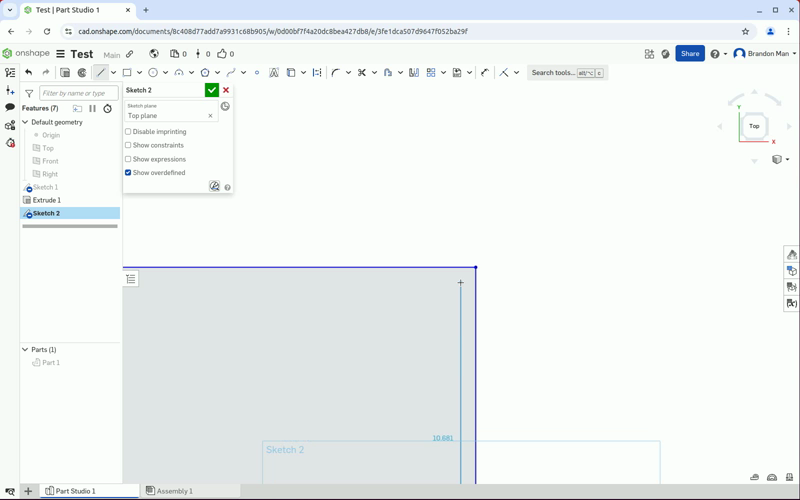
scroll(6)
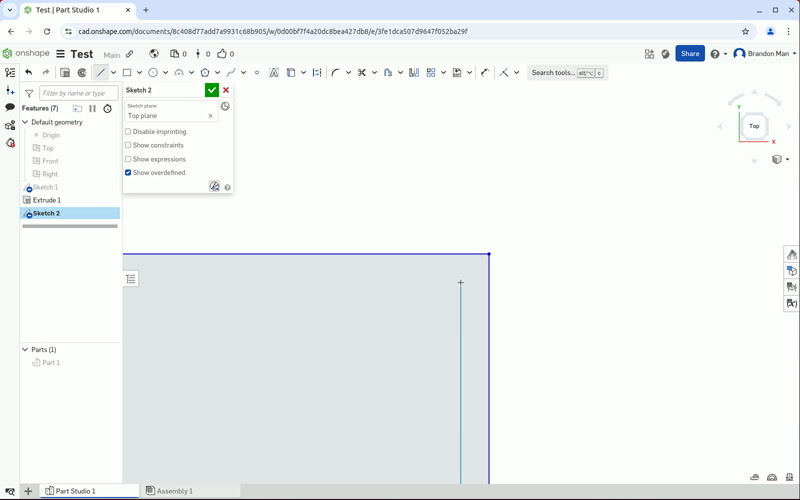
click(460, 282)
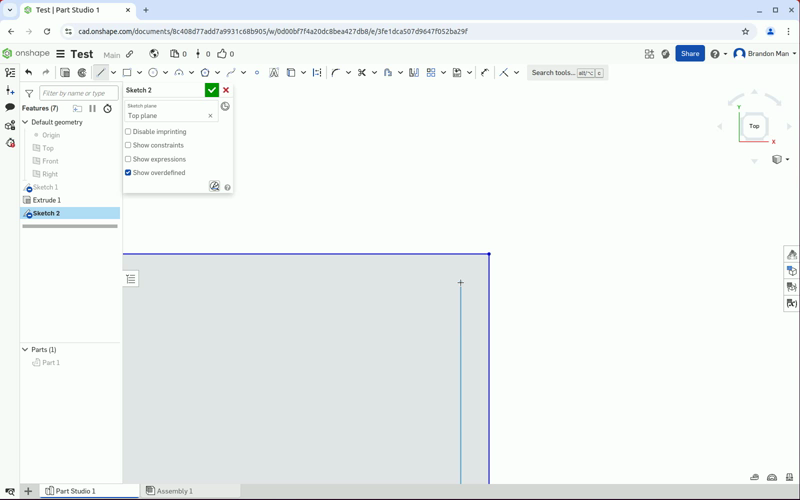
scroll(-6)
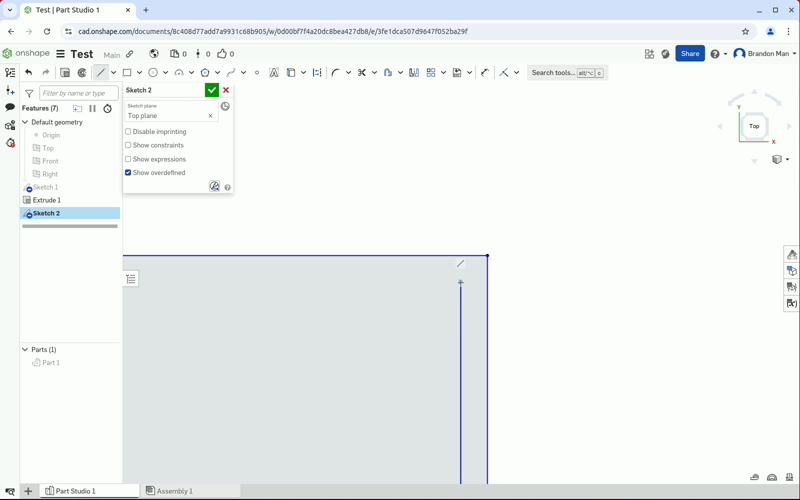
scroll(-6)
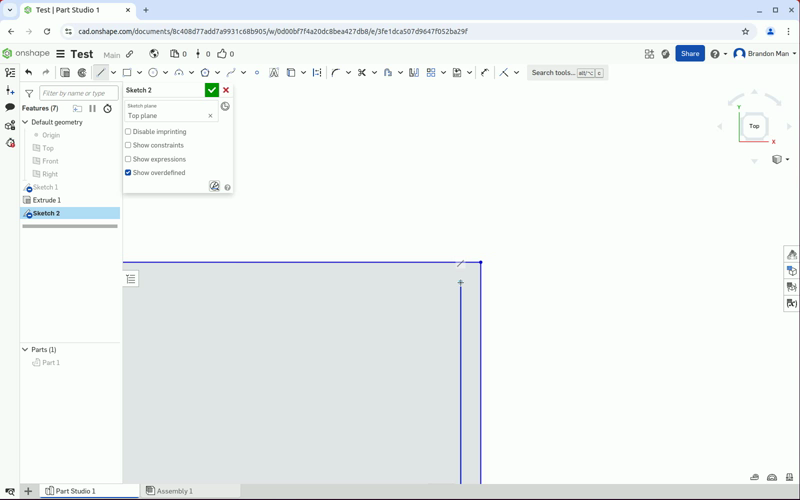
scroll(-6)
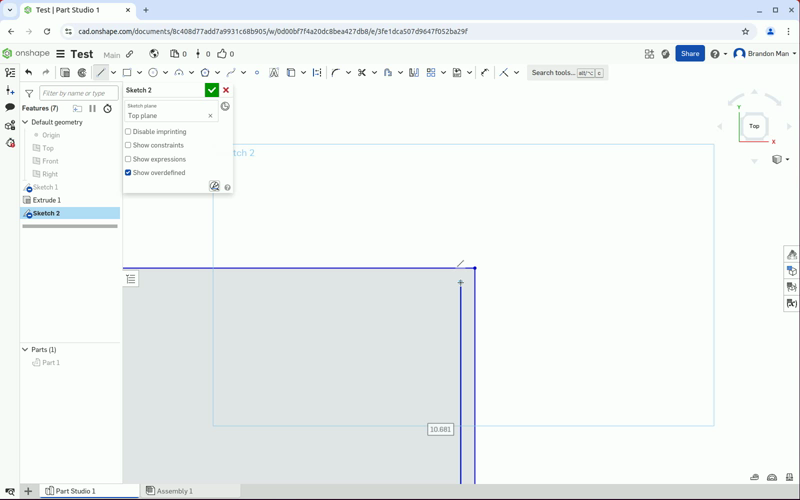
scroll(-6)
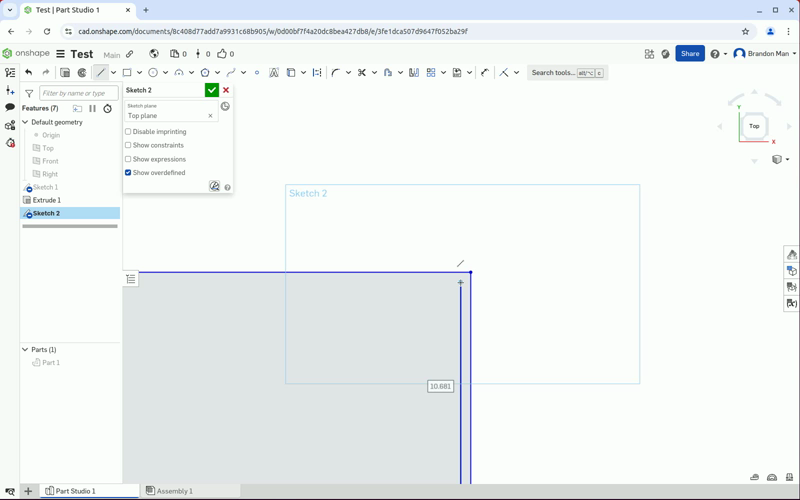
scroll(-6)
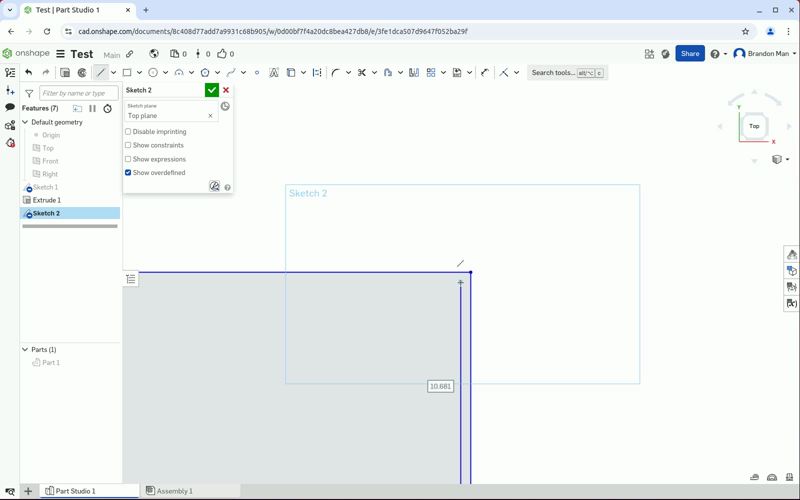
scroll(-6)
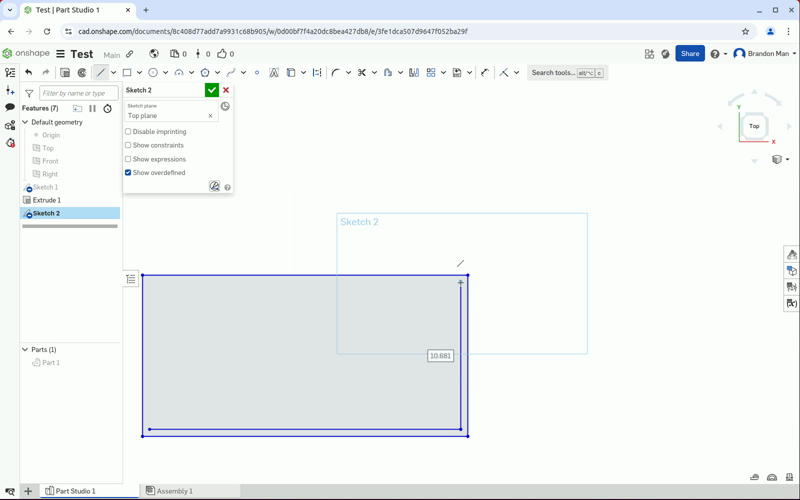
scroll(-6)
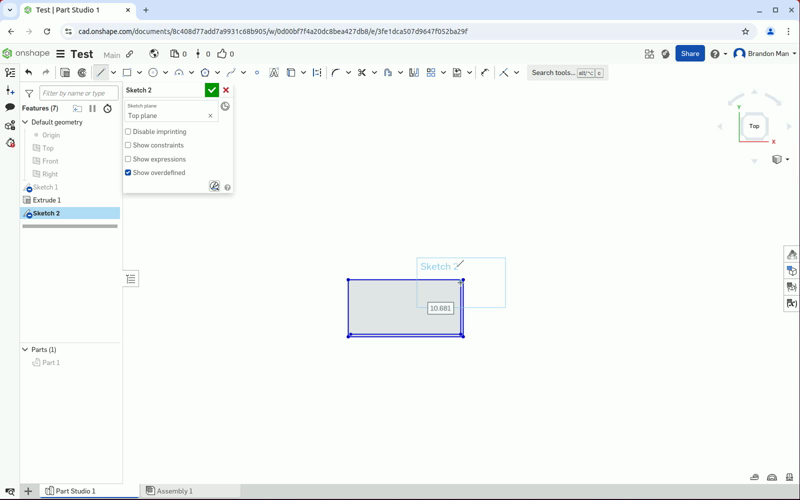
key_up(shift)
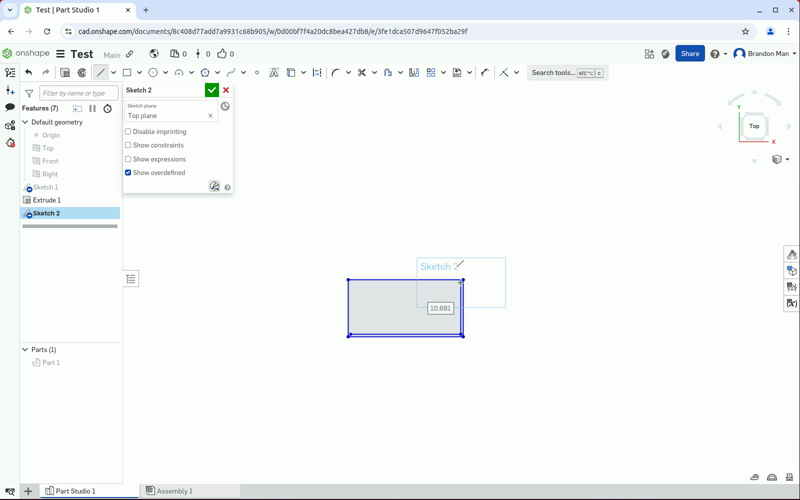
key_down(shift)
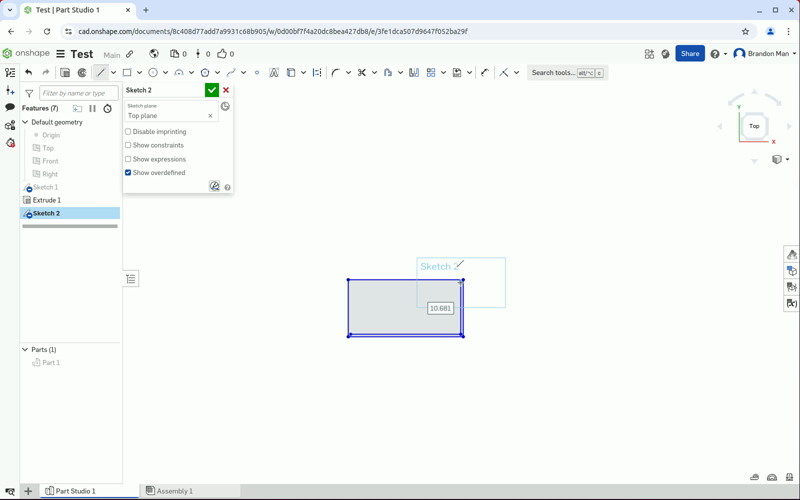
mouse_move(350, 282)
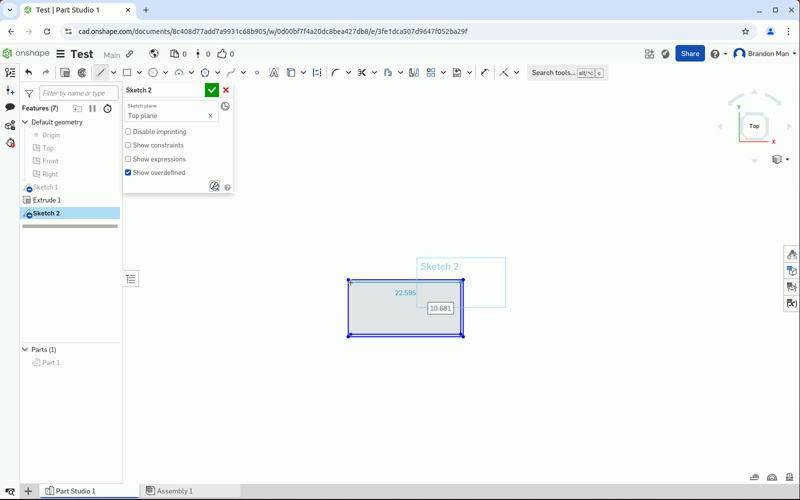
scroll(6)
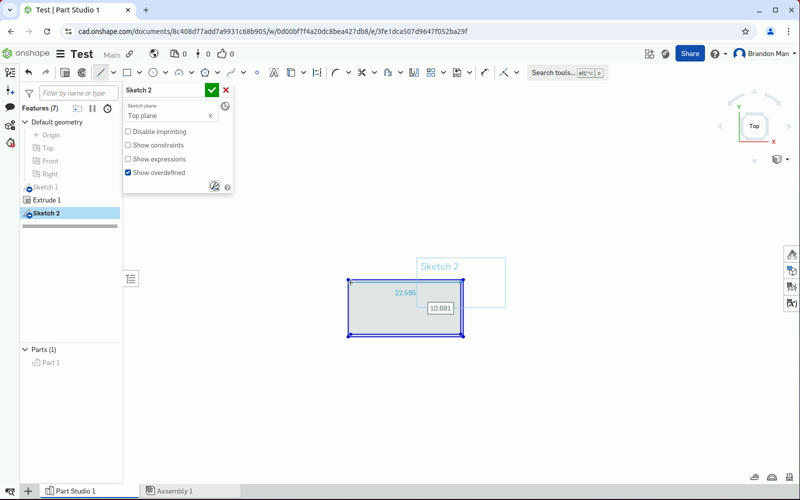
scroll(6)
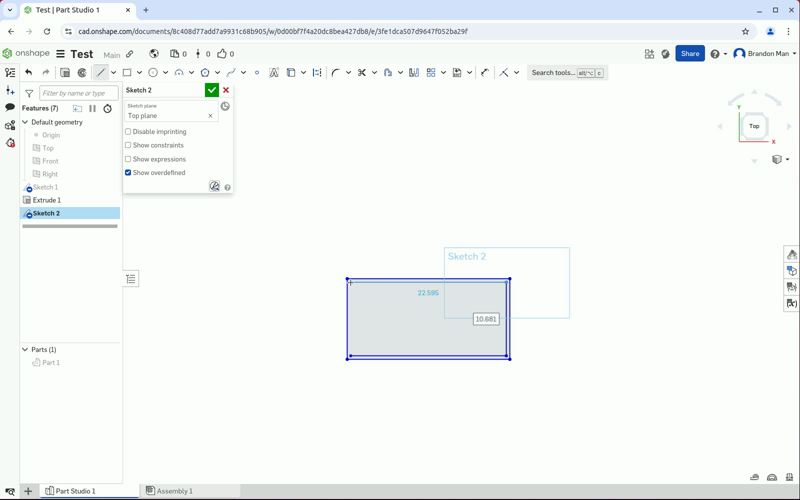
scroll(6)
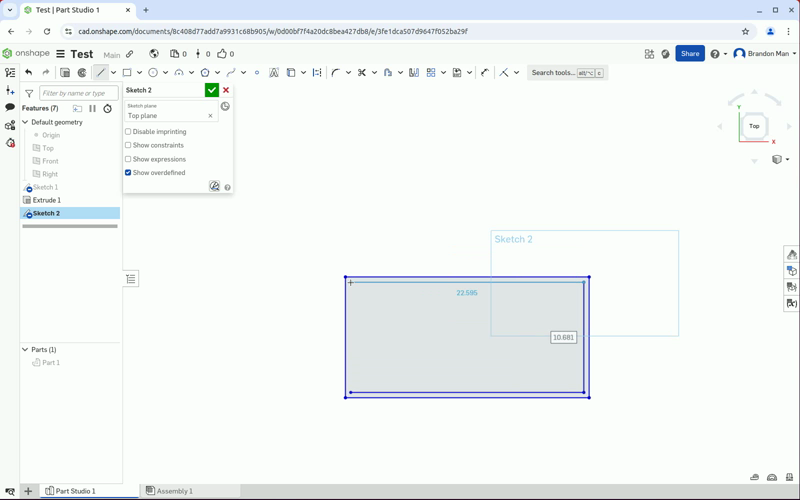
scroll(6)
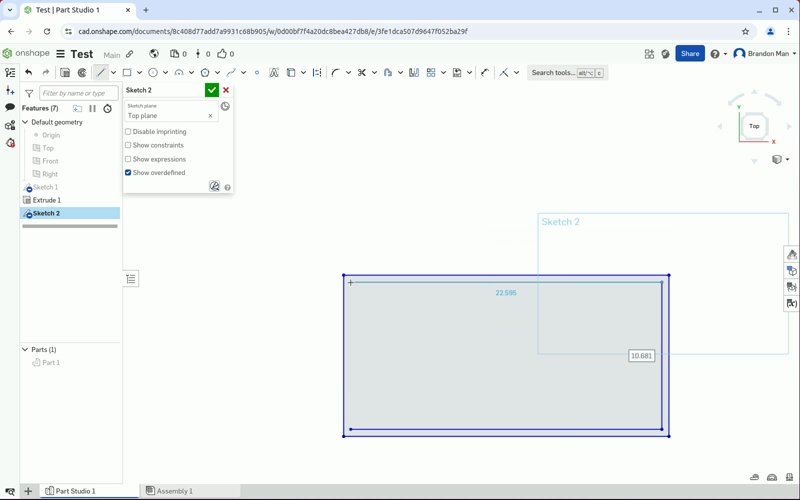
scroll(6)
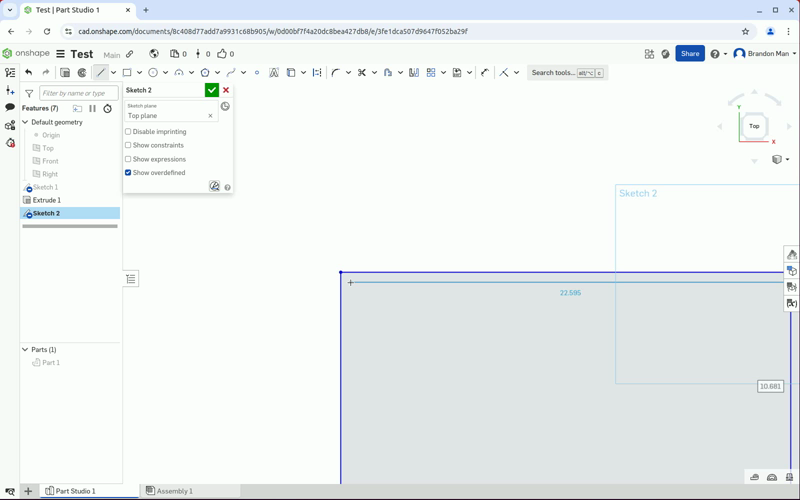
scroll(6)
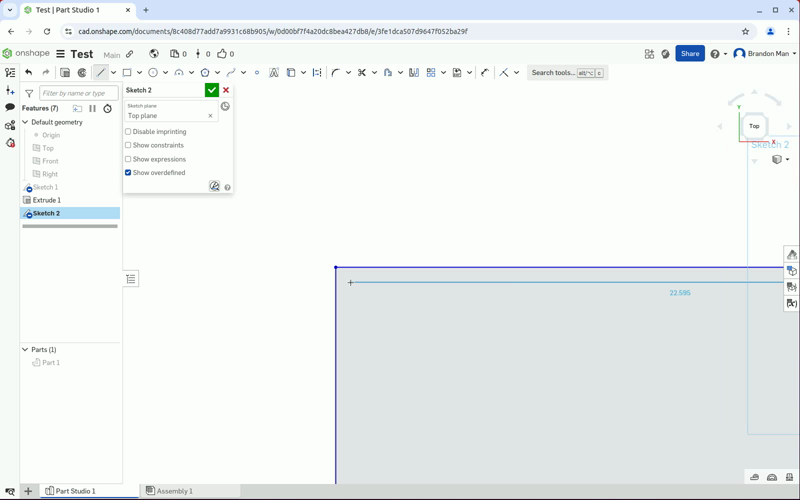
scroll(6)
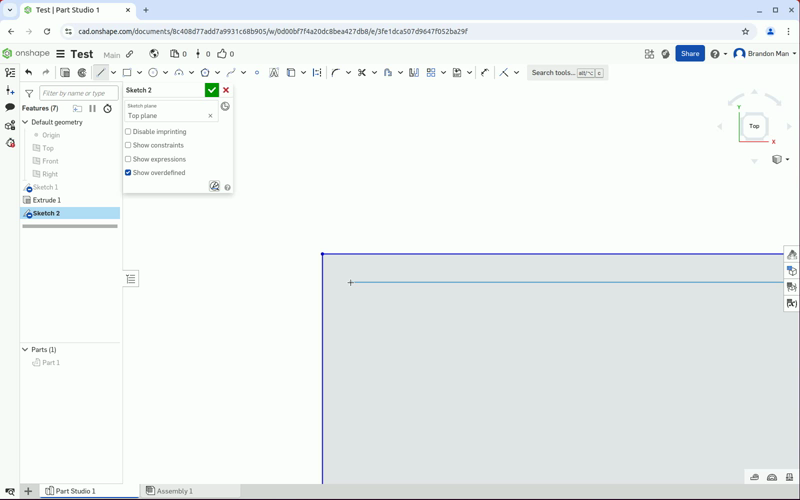
click(350, 282)
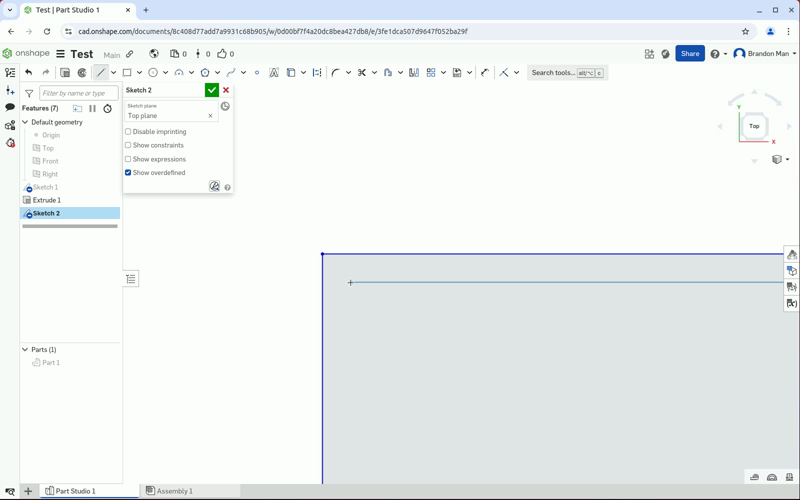
scroll(-6)
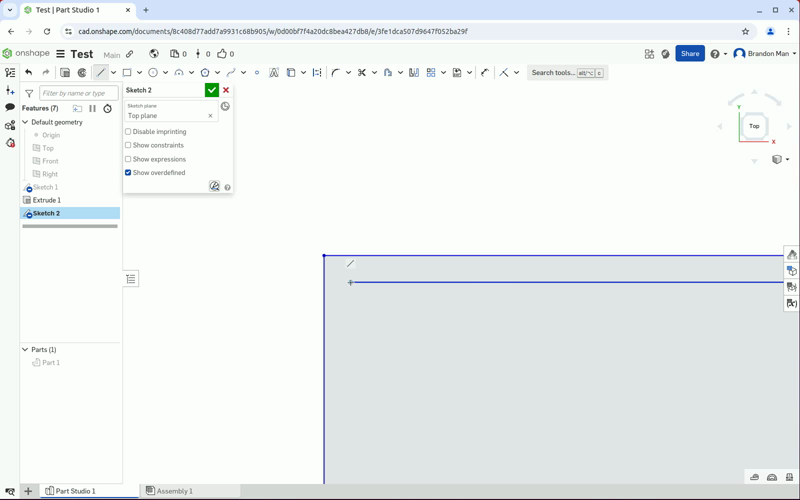
scroll(-6)
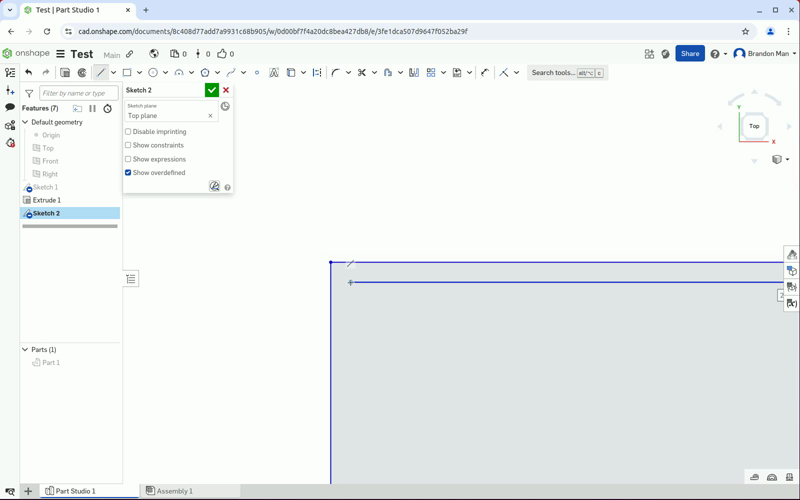
scroll(-6)
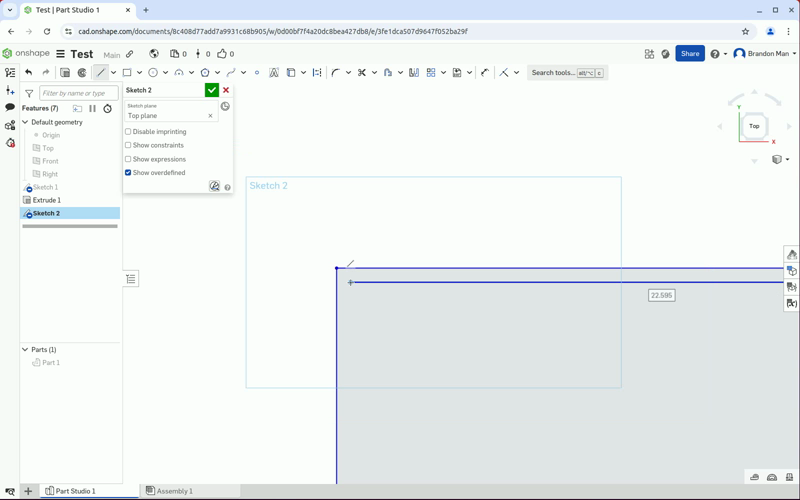
scroll(-6)
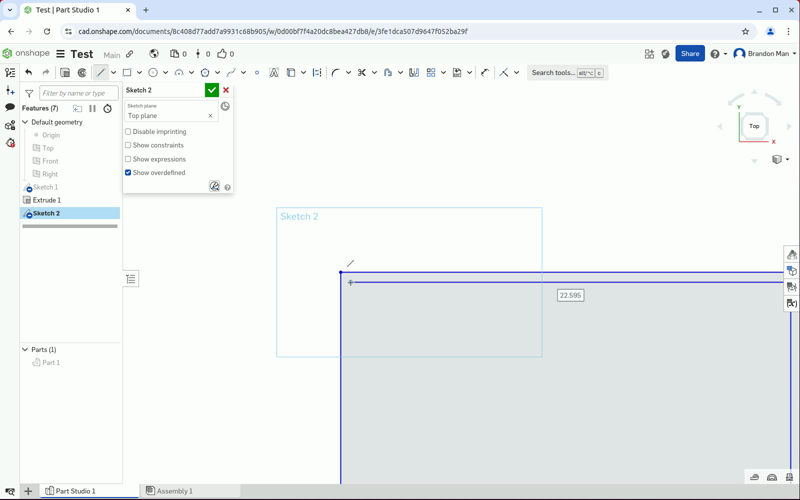
scroll(-6)
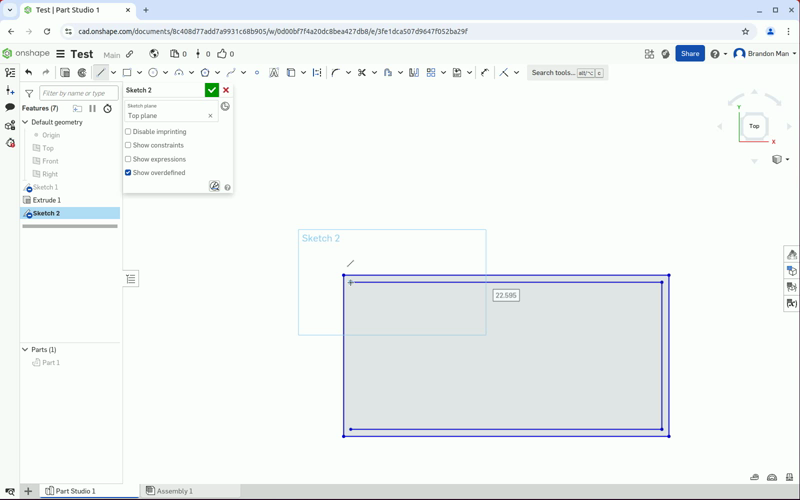
scroll(-6)
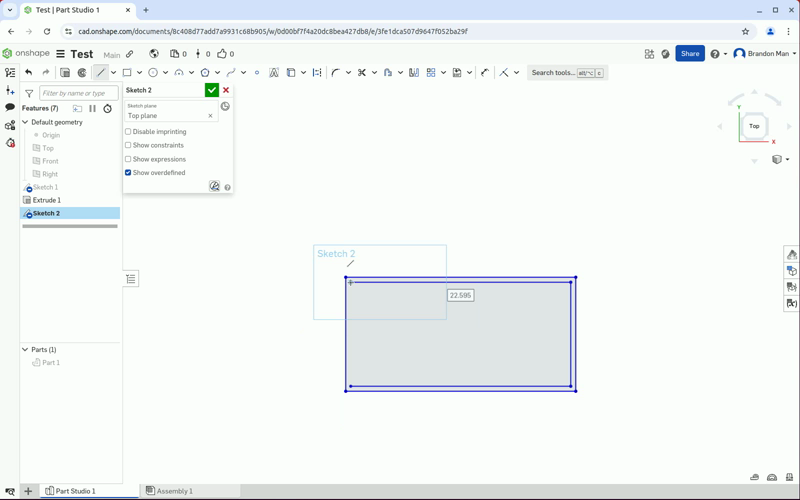
scroll(-6)
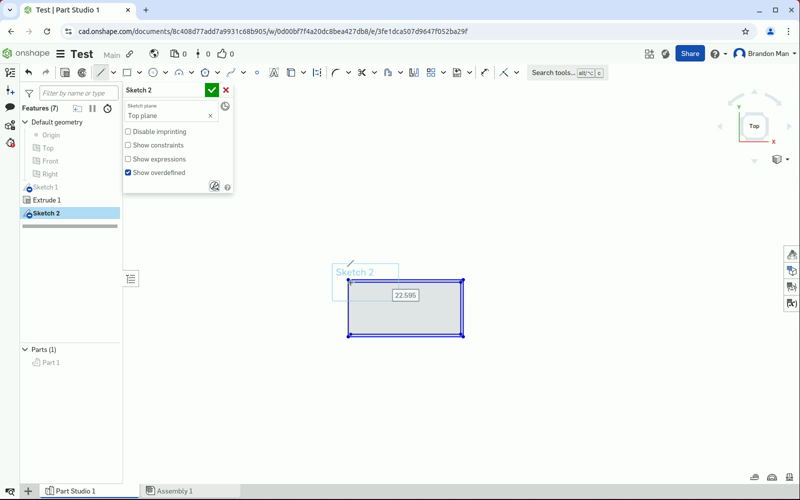
key_up(shift)
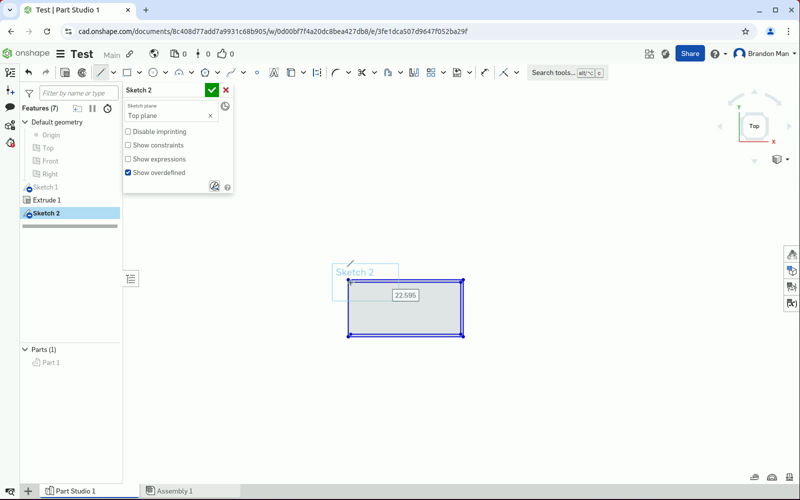
mouse_move(380, 282)
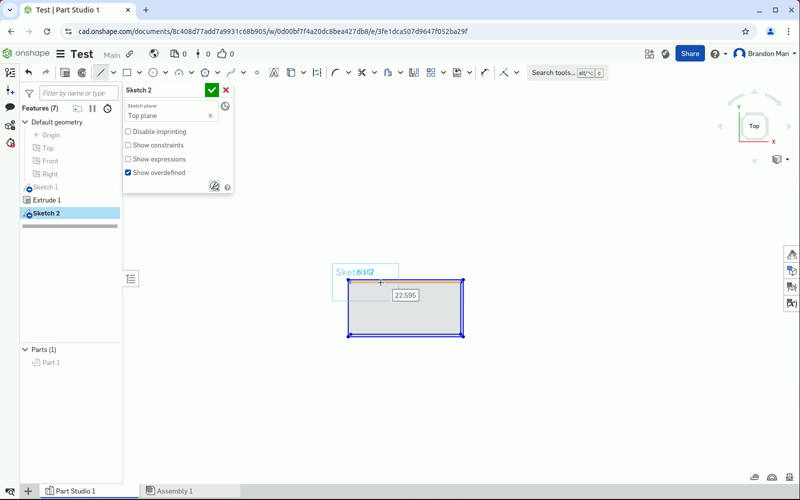
key_down(shift)
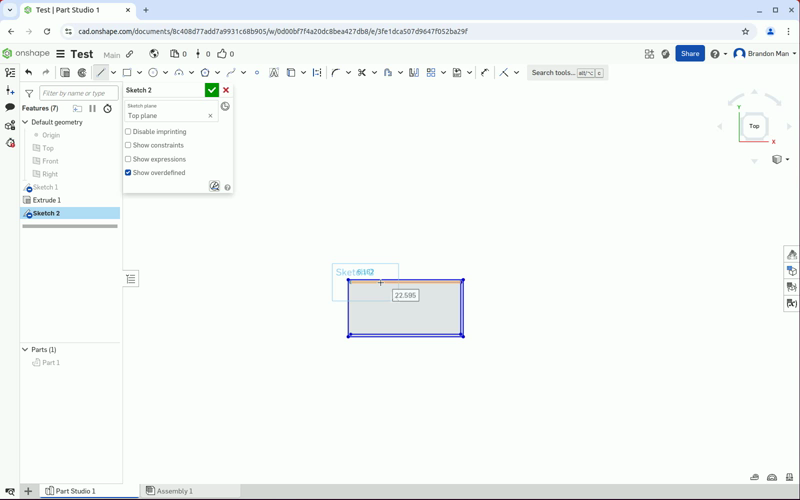
mouse_move(350, 334)
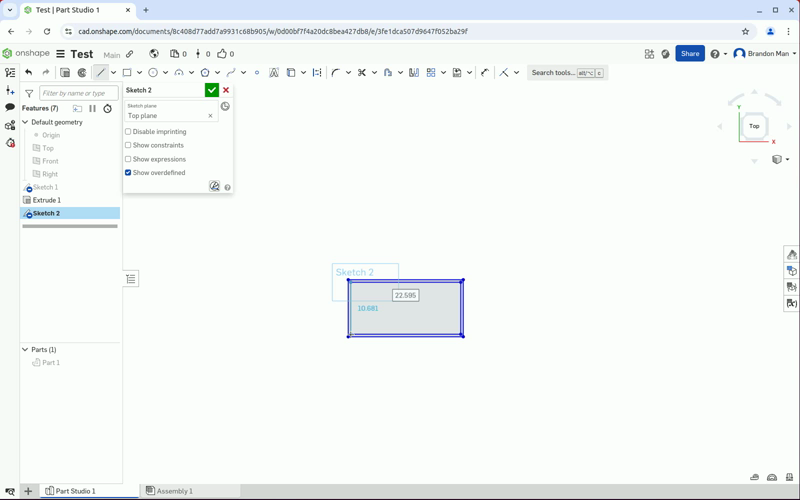
scroll(6)
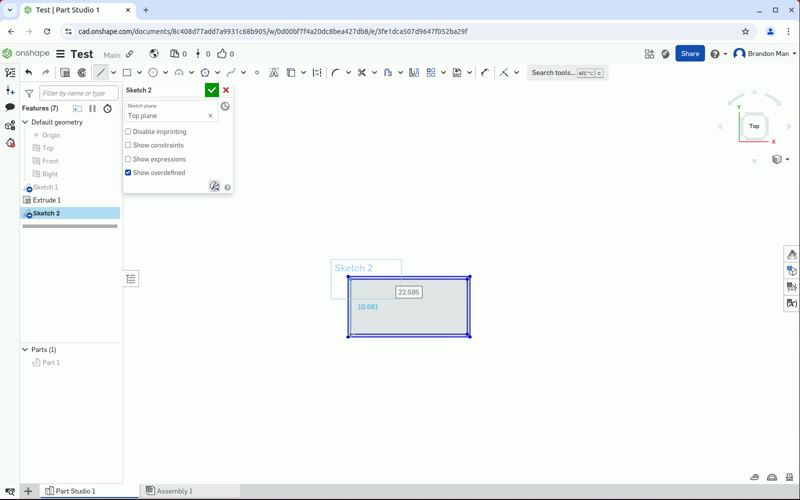
scroll(6)
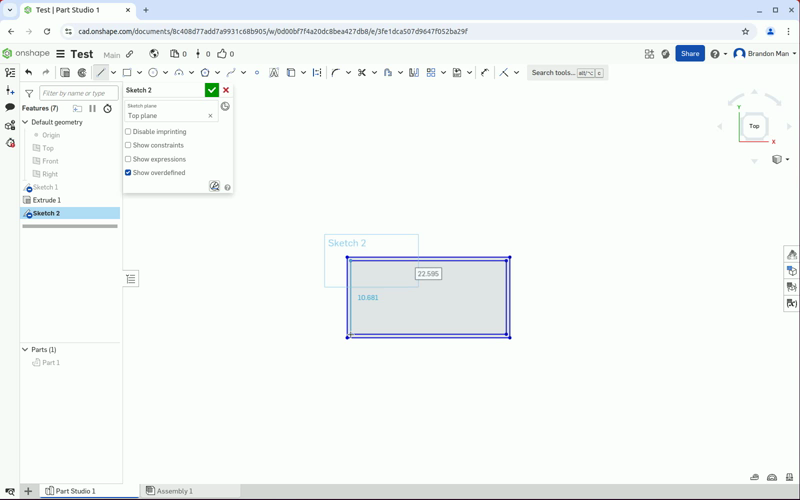
scroll(6)
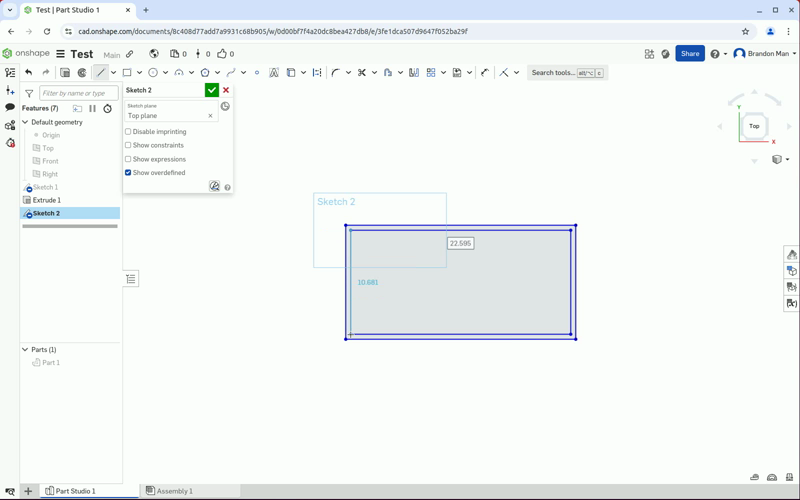
scroll(6)
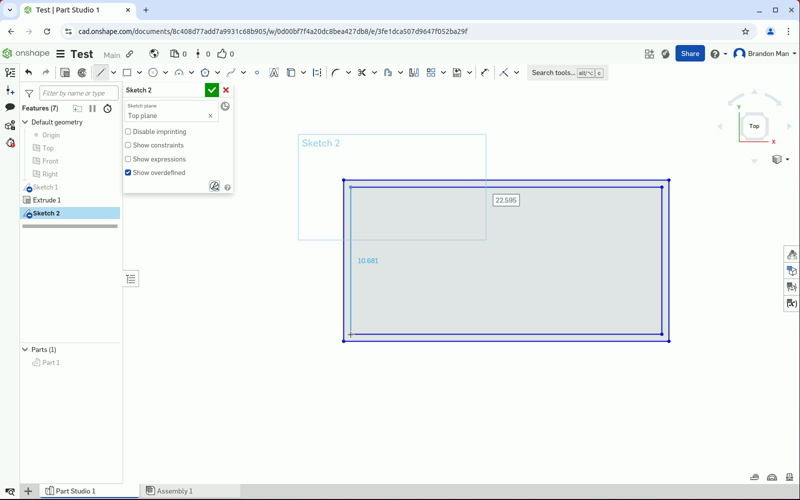
scroll(6)
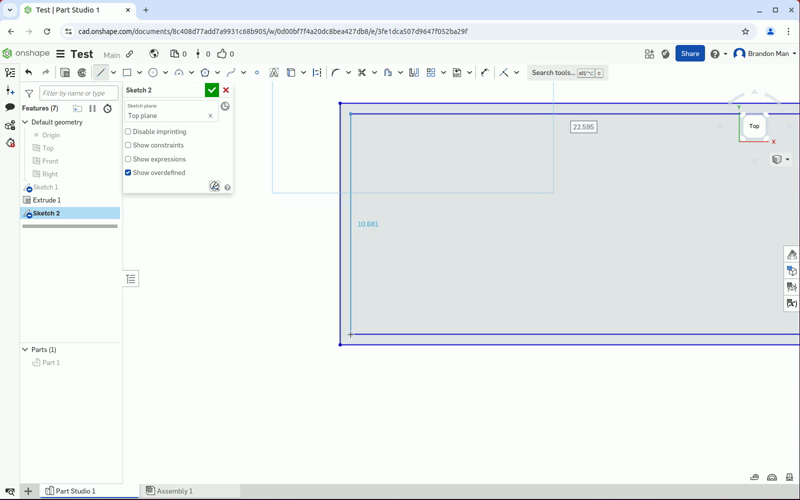
scroll(6)
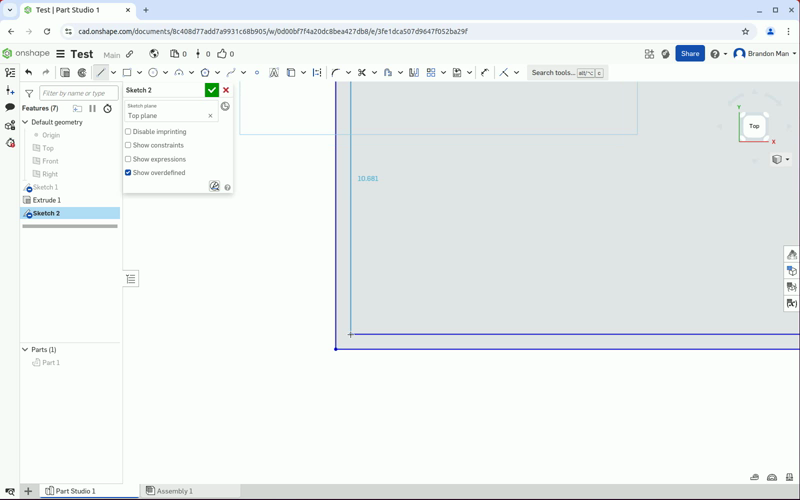
scroll(6)
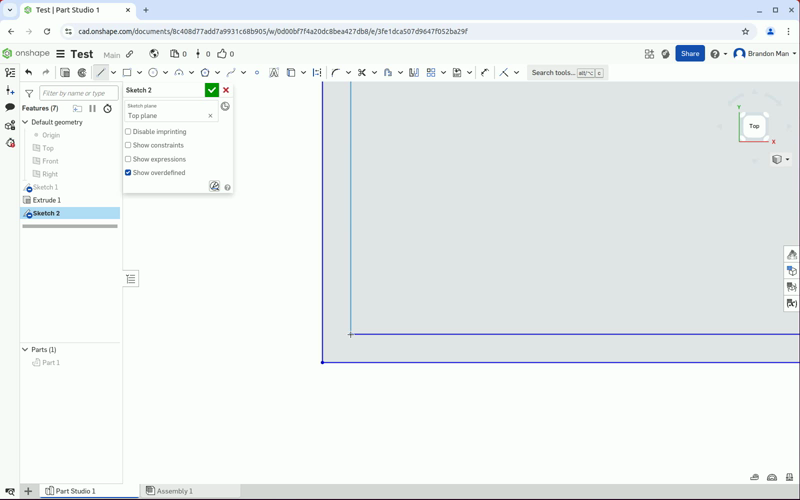
key_up(shift)
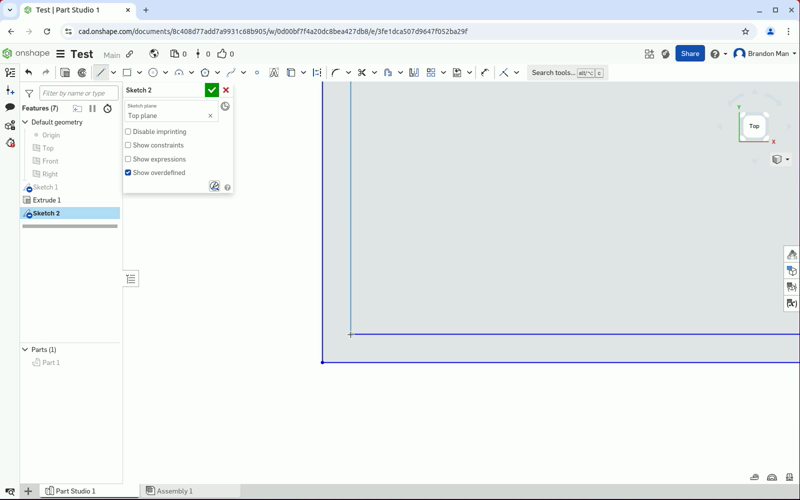
click(350, 334)
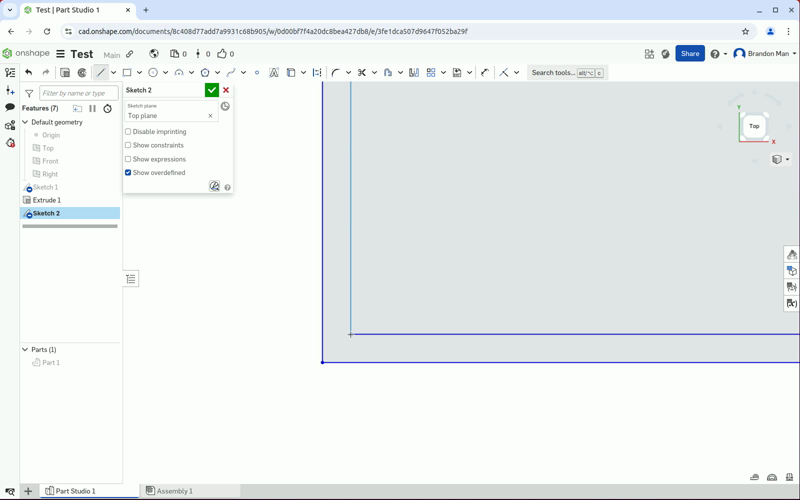
scroll(-6)
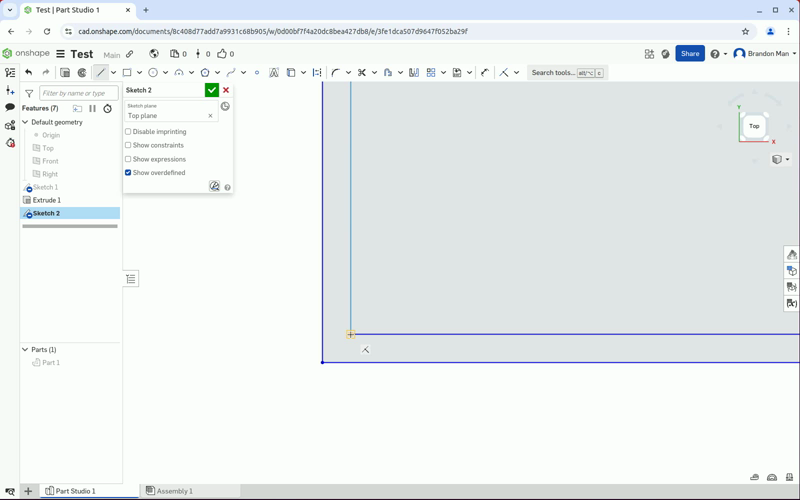
scroll(-6)
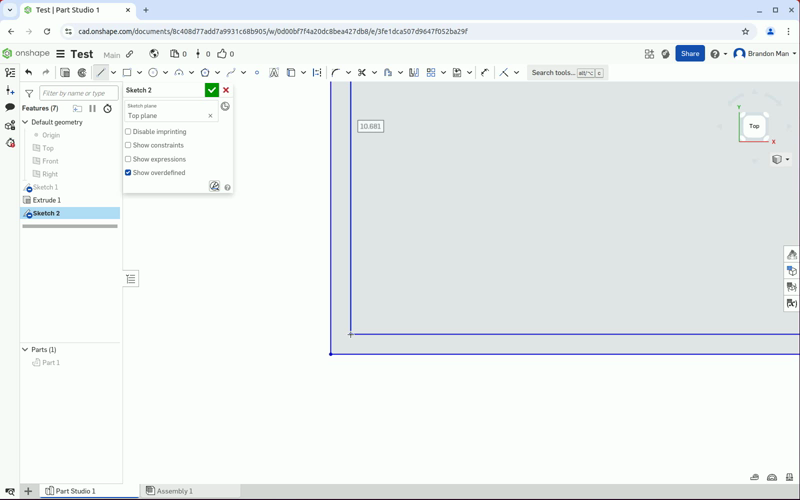
scroll(-6)
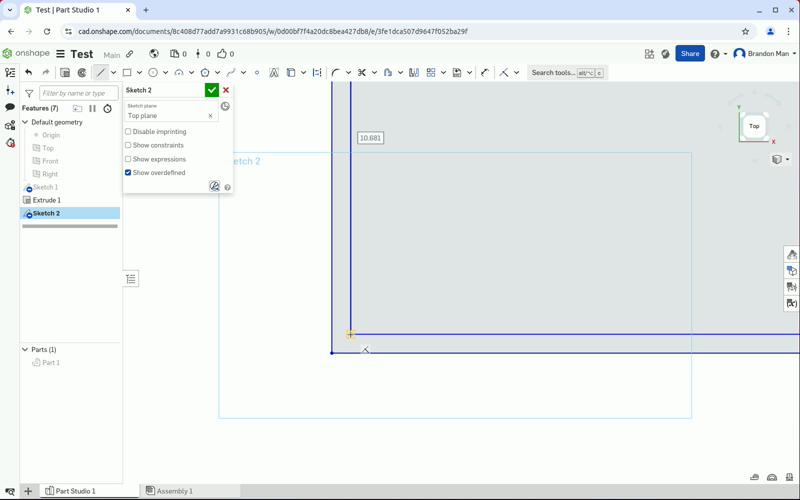
scroll(-6)
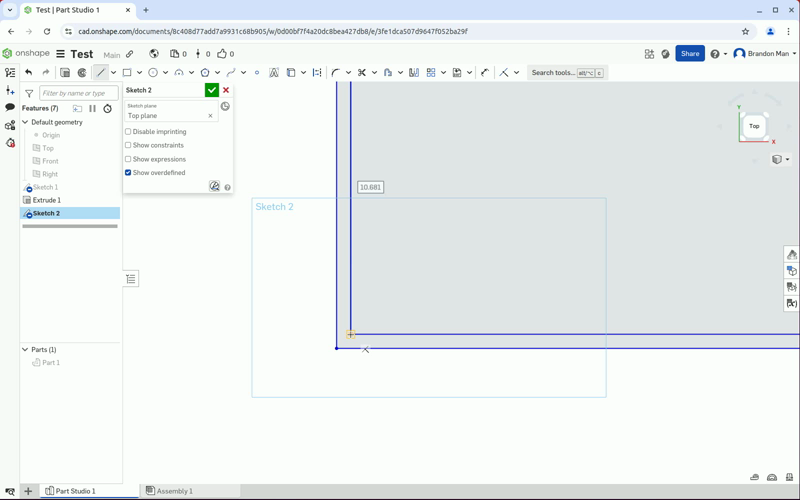
scroll(-6)
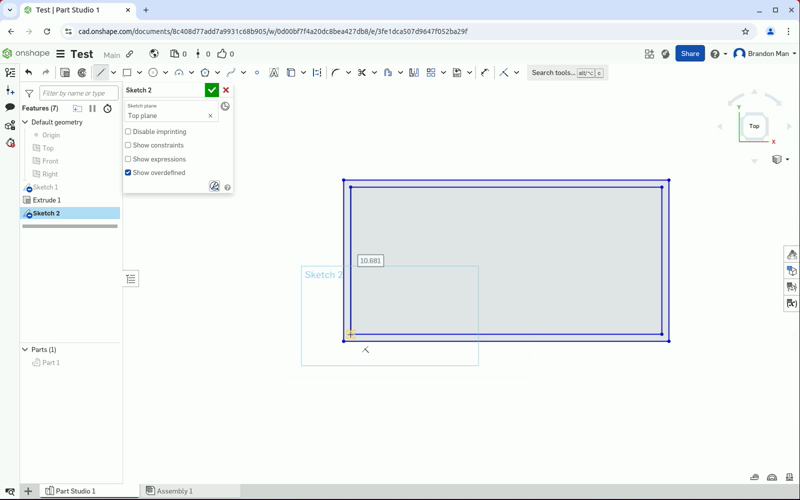
scroll(-6)
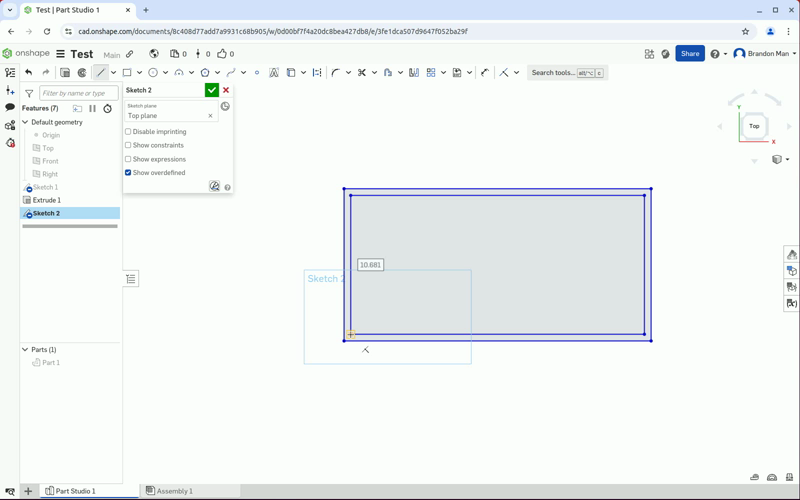
scroll(-6)
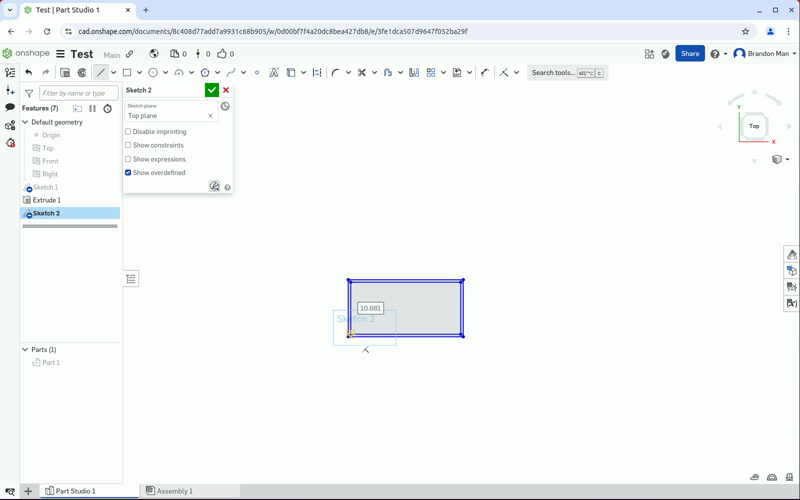
key(esc)
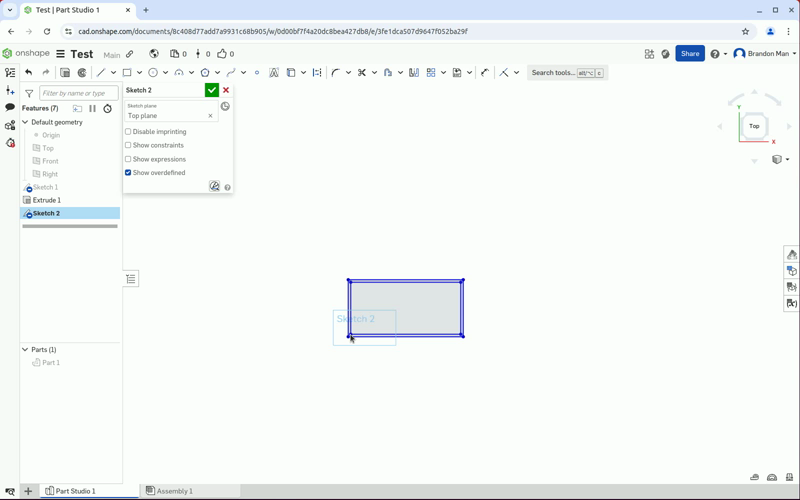
mouse_move(461, 308)
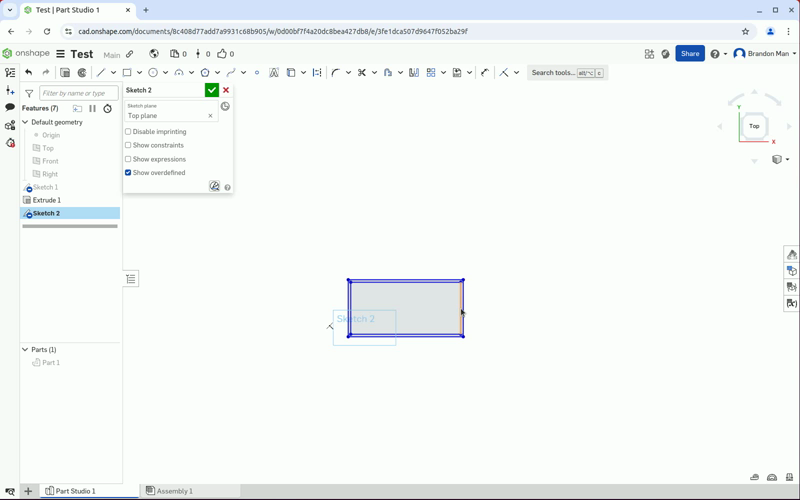
scroll(6)
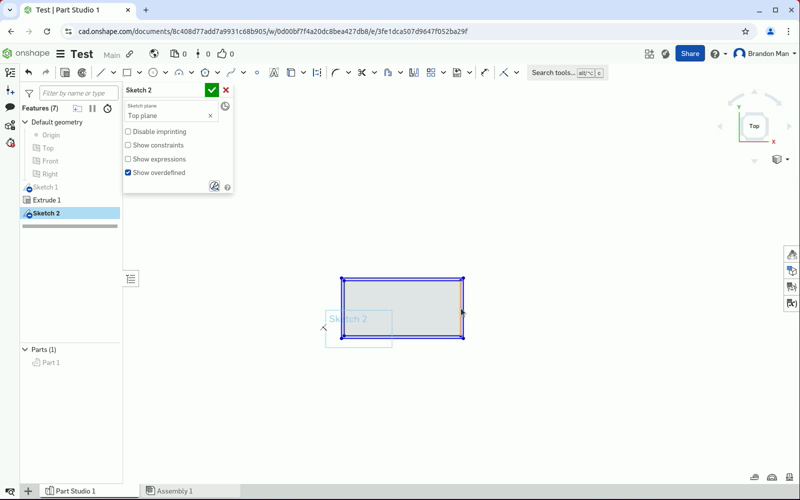
scroll(6)
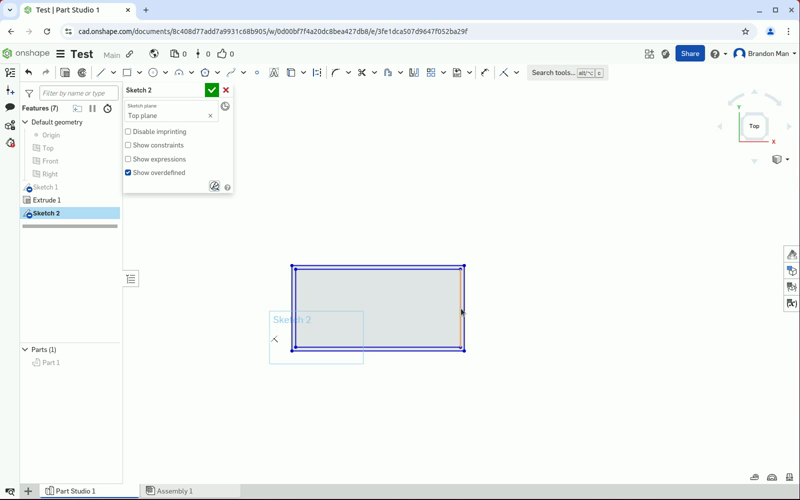
scroll(6)
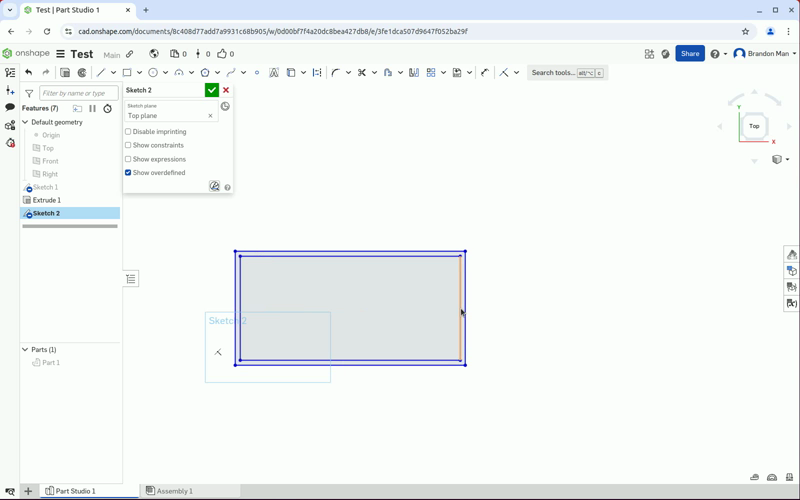
scroll(6)
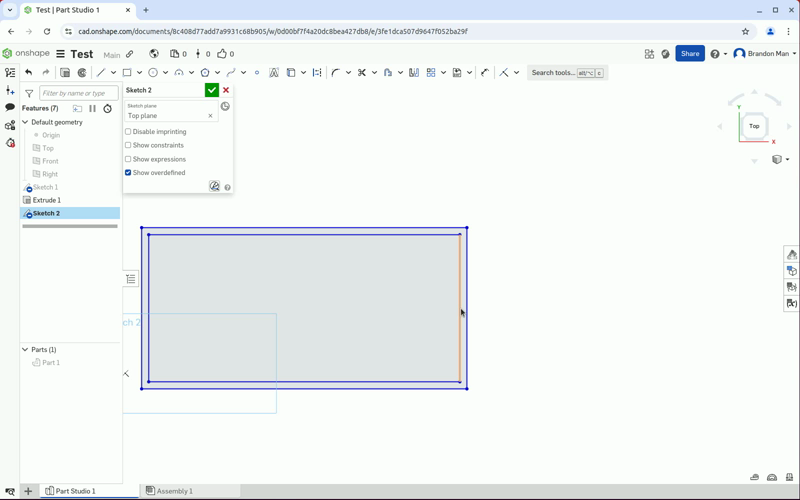
scroll(6)
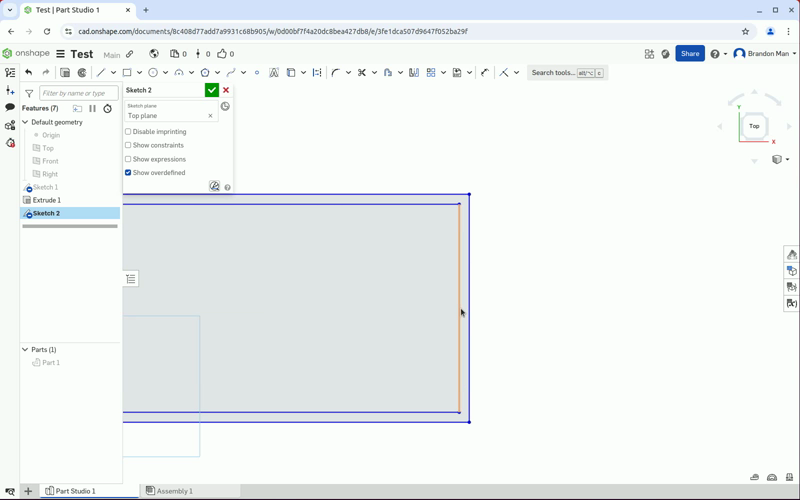
scroll(6)
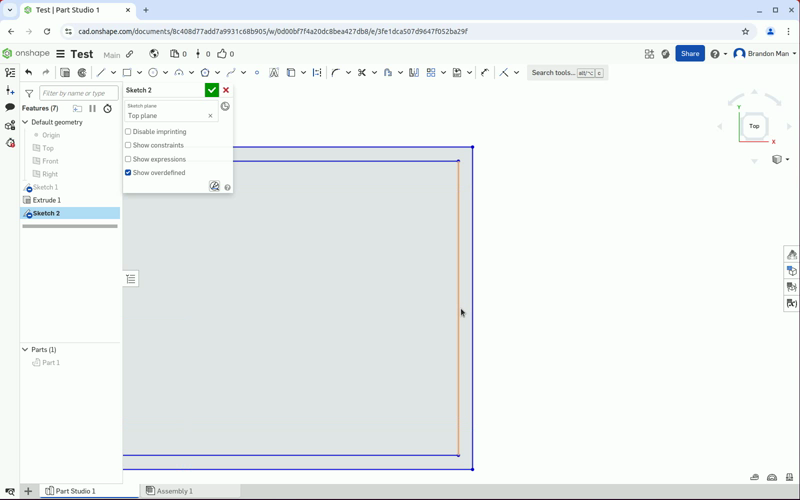
scroll(6)
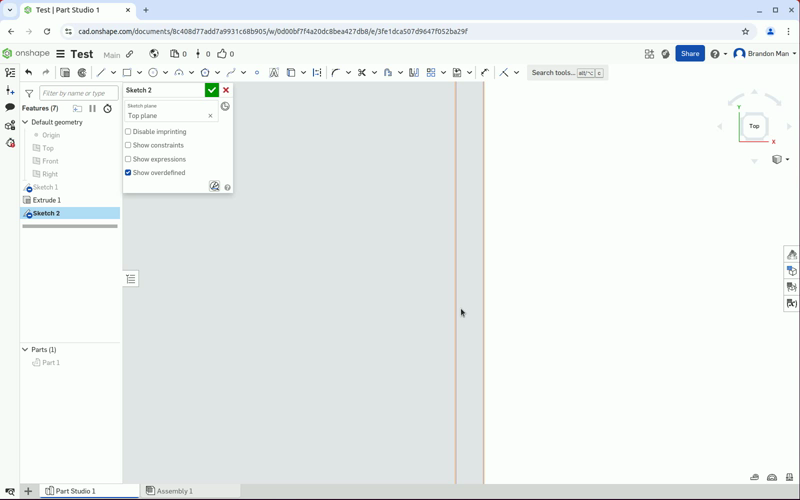
click(461, 308)
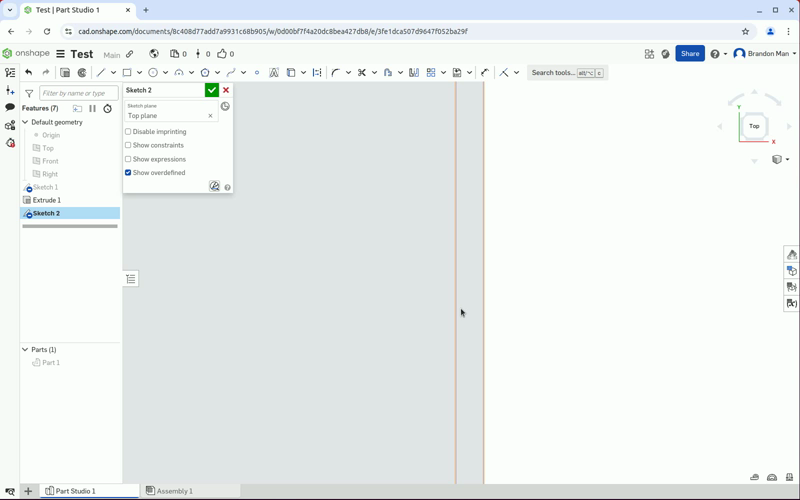
scroll(-6)
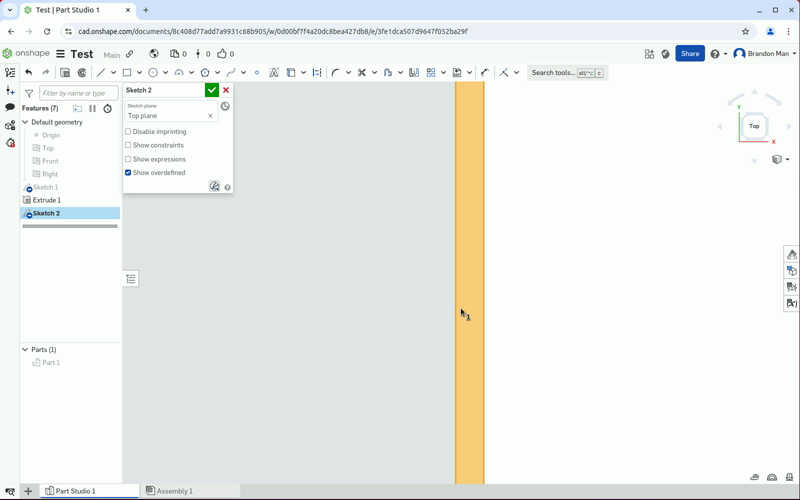
scroll(-6)
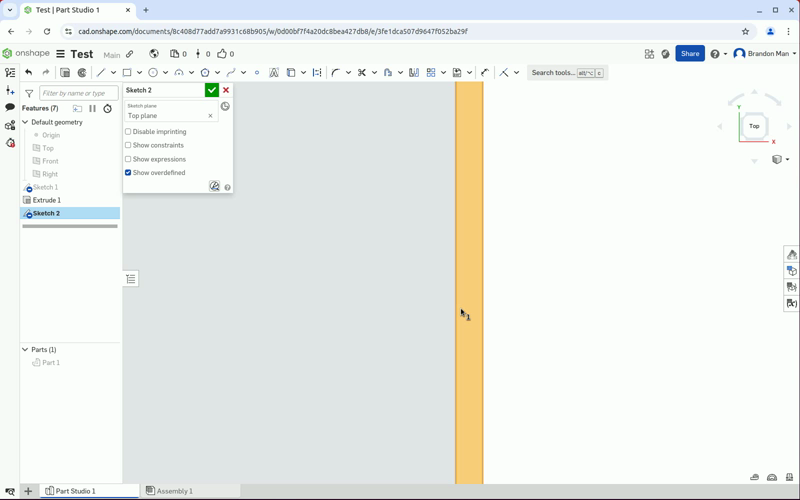
scroll(-6)
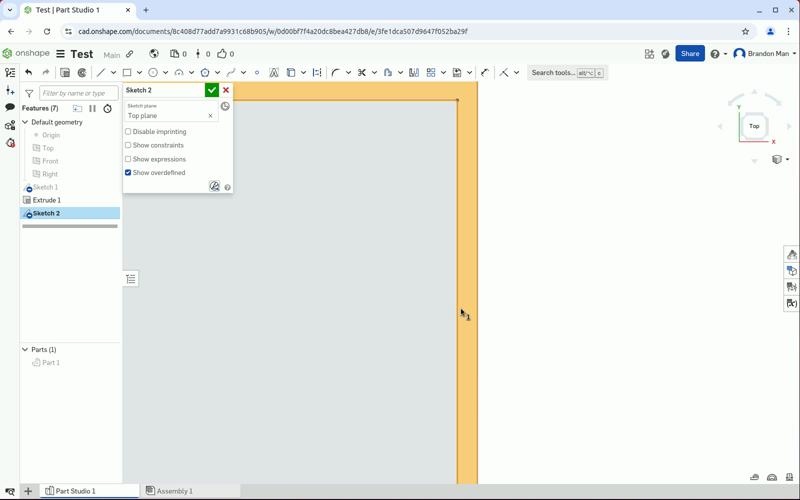
scroll(-6)
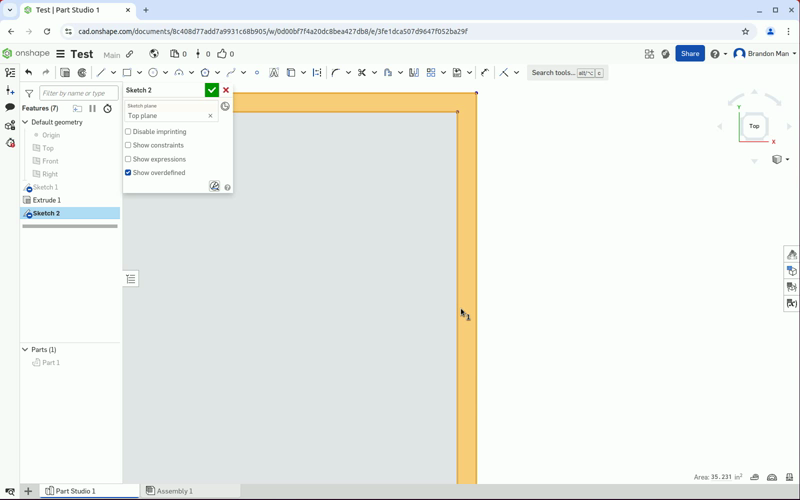
scroll(-6)
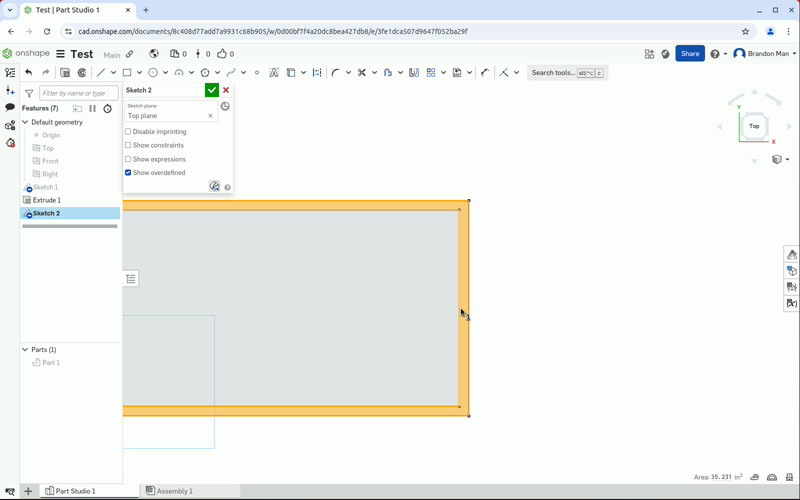
scroll(-6)
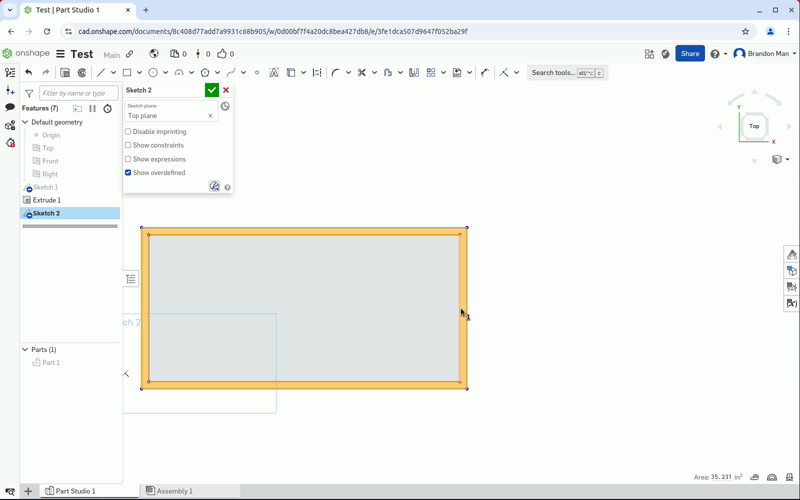
scroll(-6)
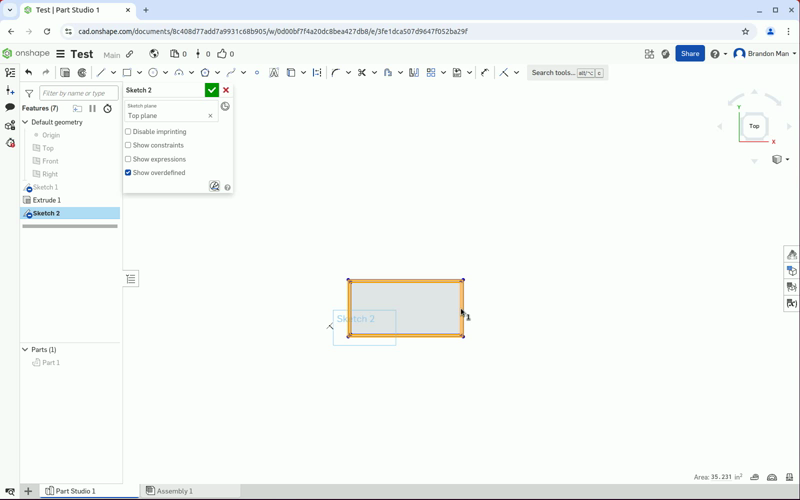
mouse_move(73, 352)
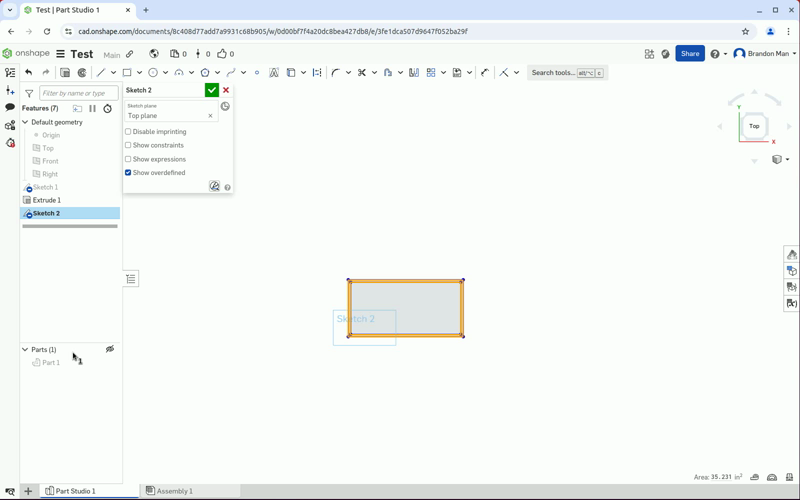
key(shift+y)
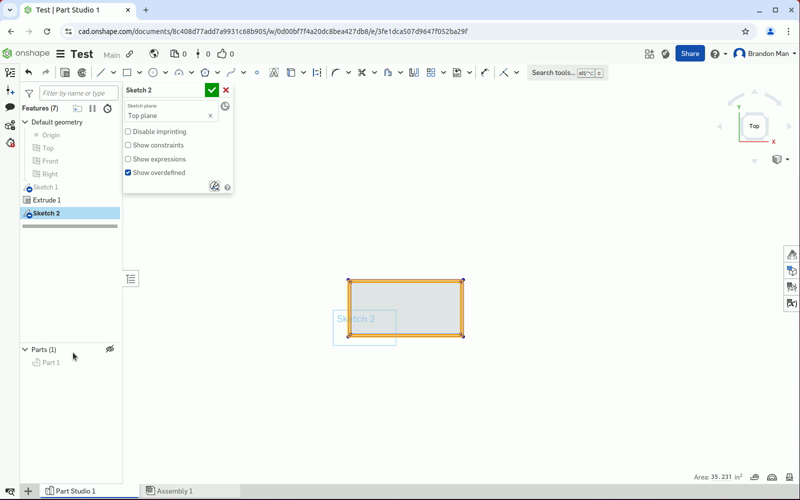
key(shift+e)
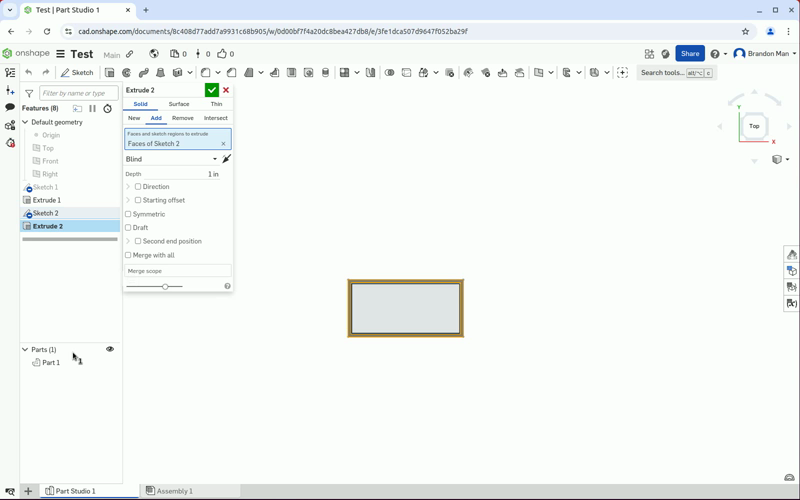
mouse_move(143, 106)
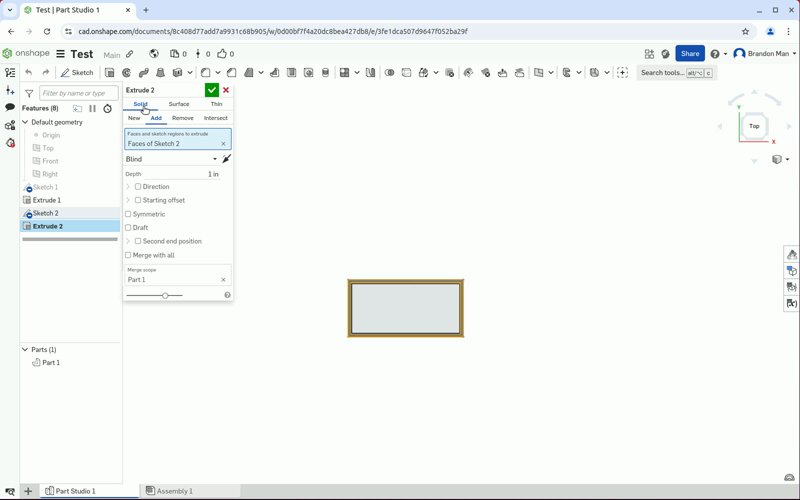
click(143, 106)
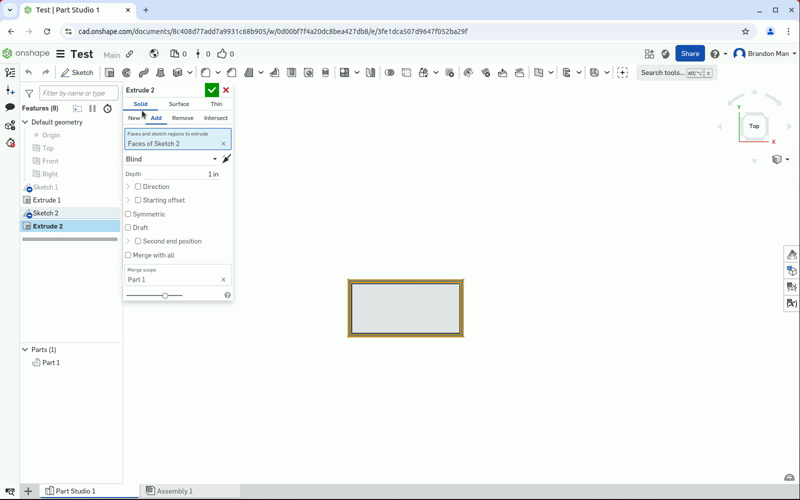
mouse_move(137, 120)
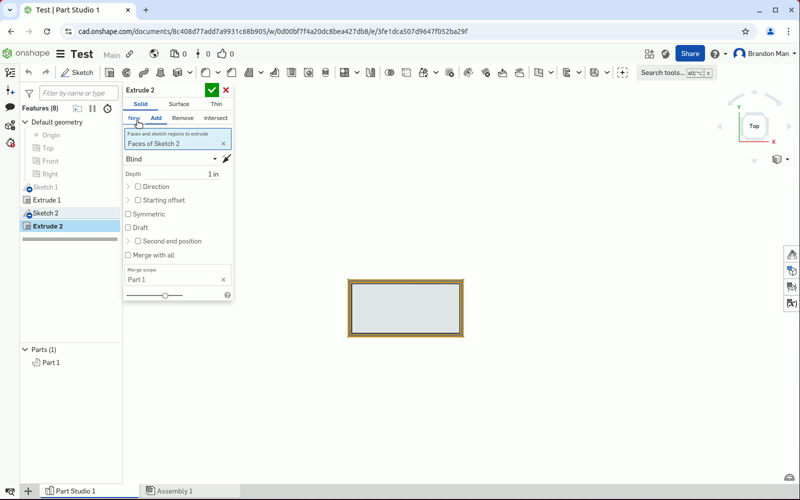
click(137, 120)
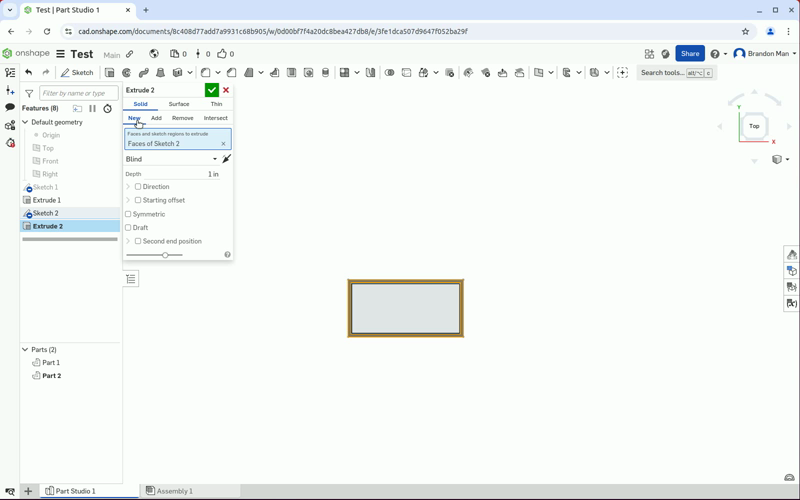
key(tab, 4)
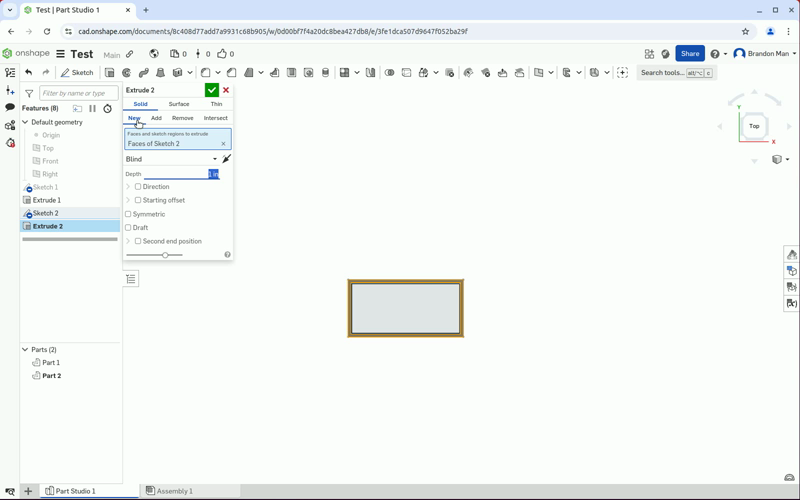
text(0.481)
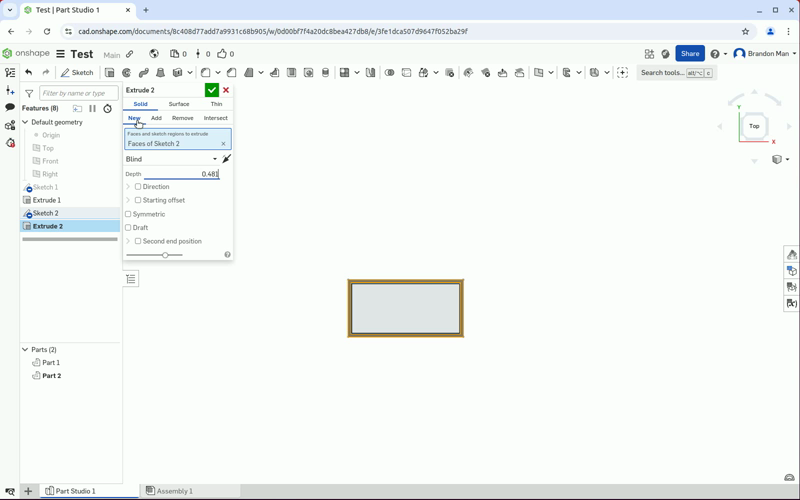
key(enter)
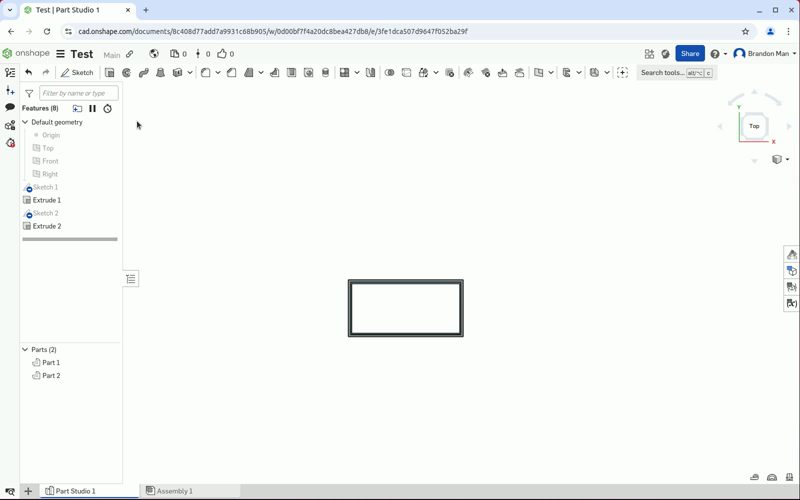
key(shift+h)
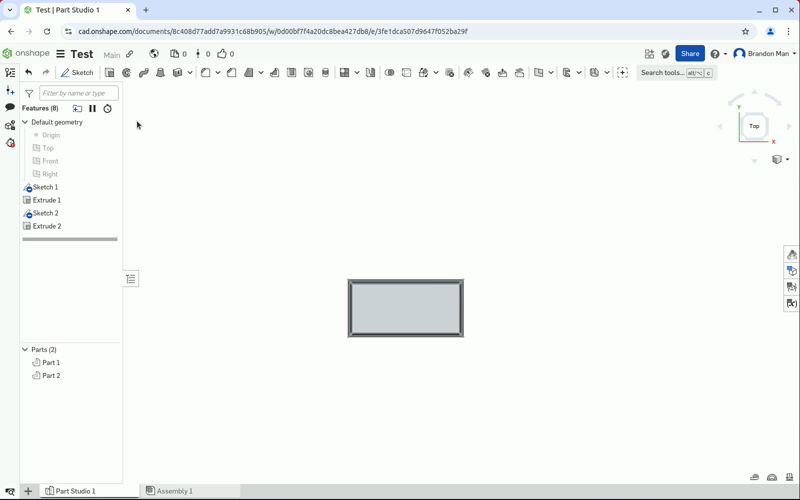
key(shift+h)
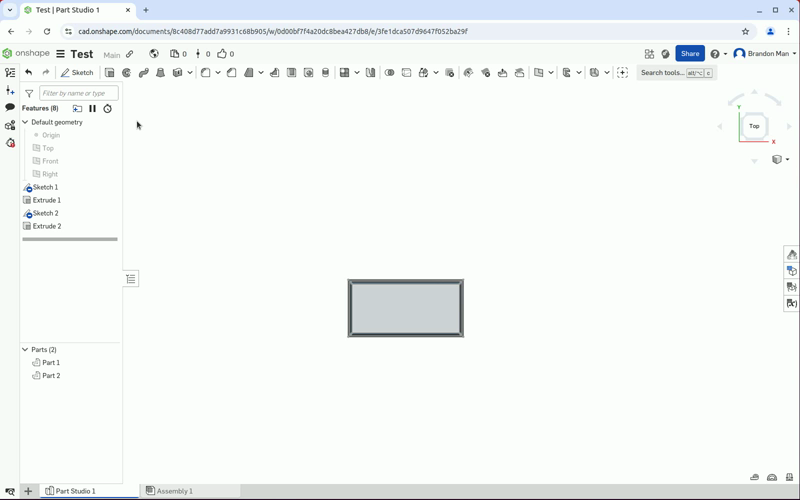
key(shift+7)
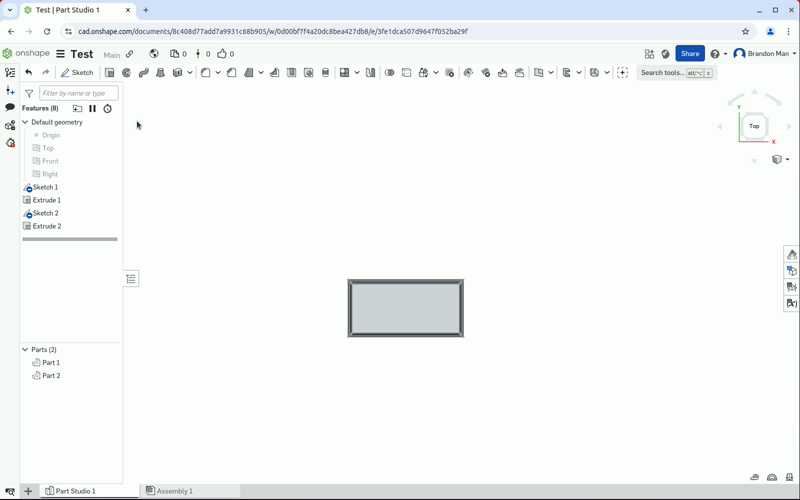
key(up, 3)
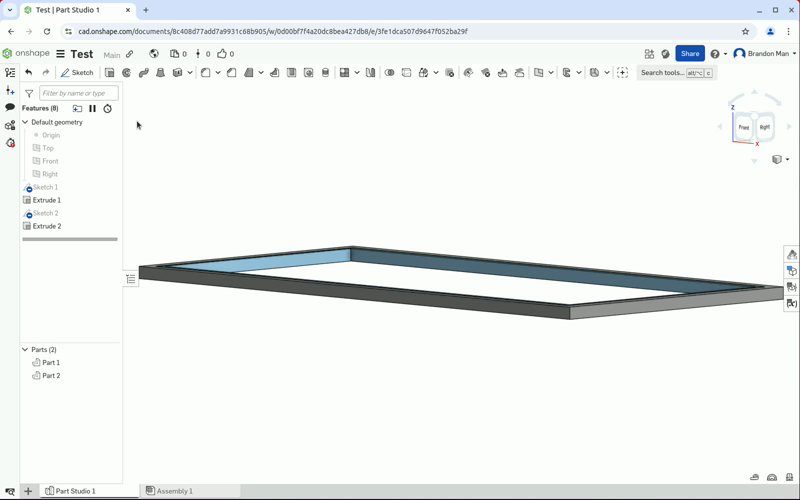
key(left, 3)
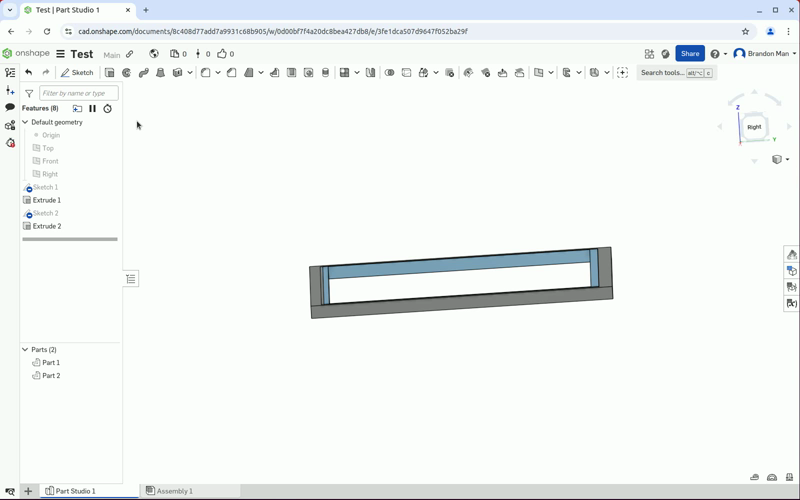
key(right, 3)
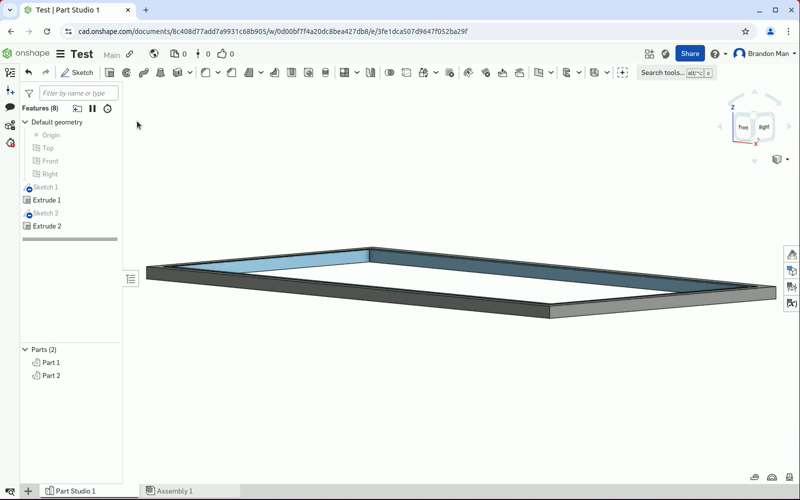
key(down, 3)
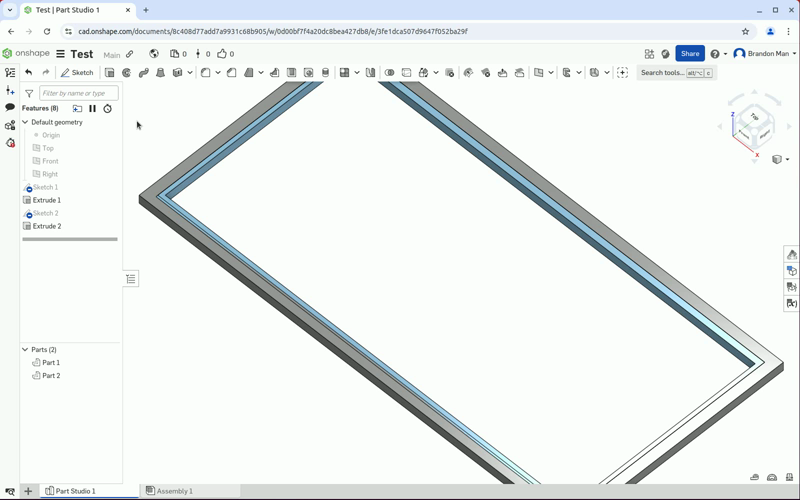
mouse_move(73, 189)
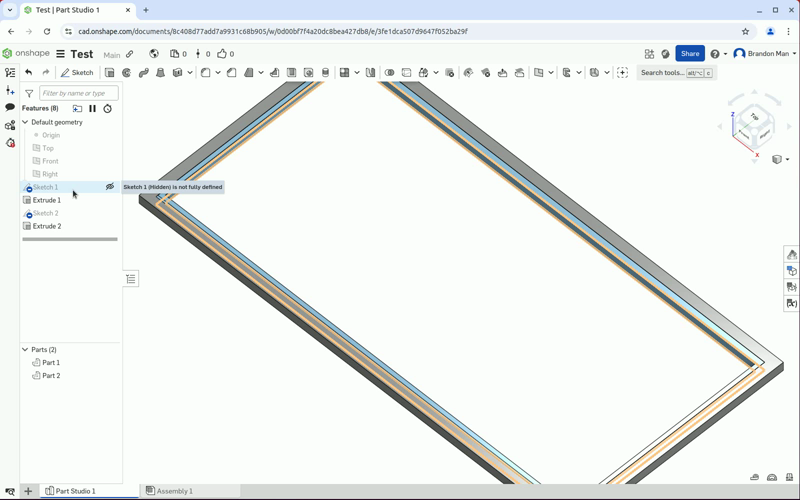
click(73, 189)